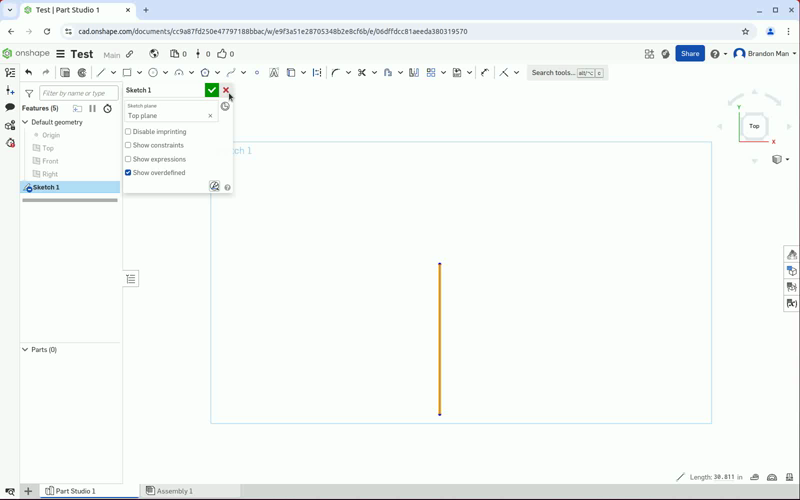
key(shift+h)
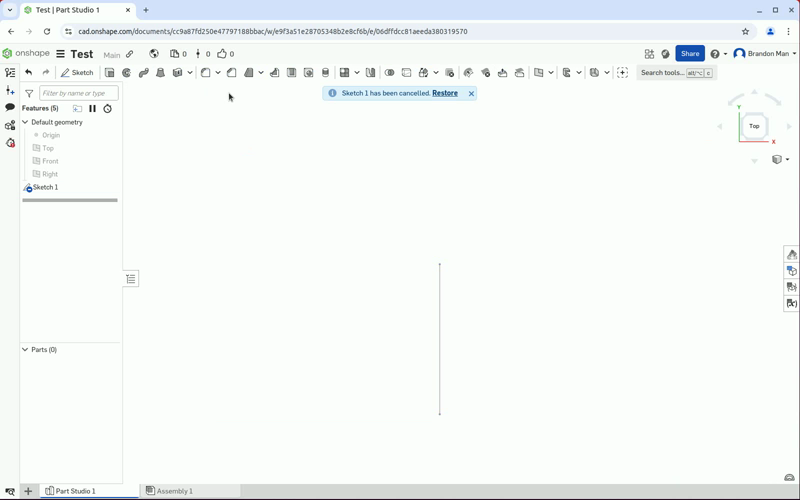
key(shift+s)
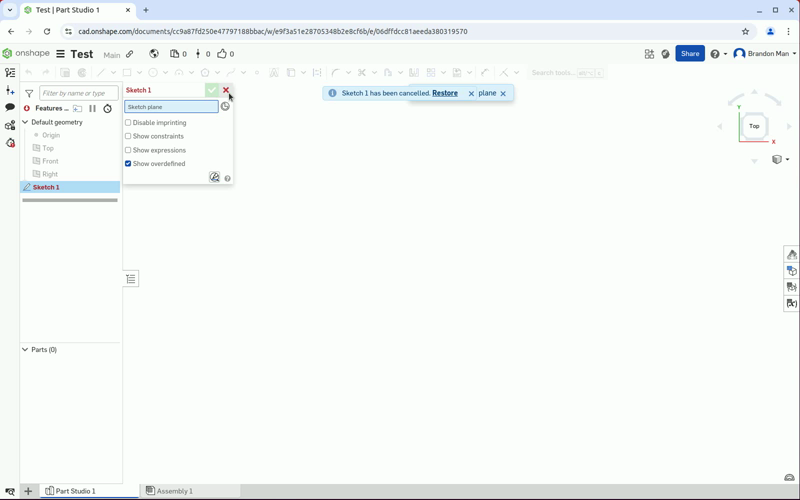
mouse_move(73, 150)
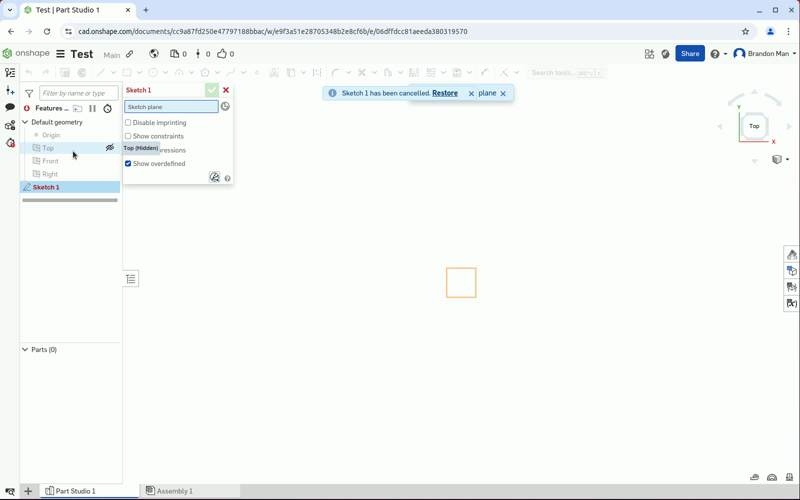
click(73, 150)
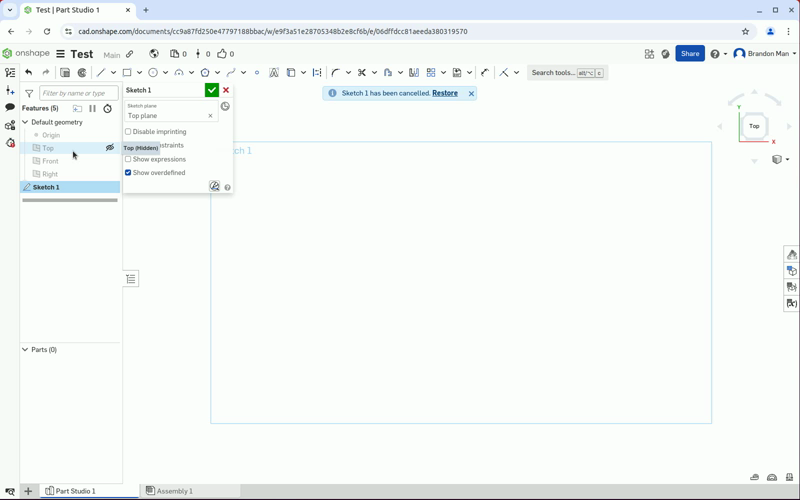
mouse_move(73, 352)
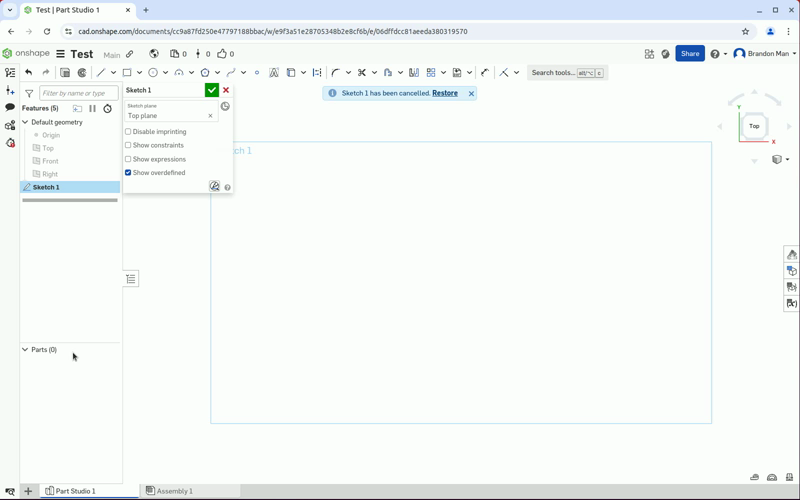
key(y)
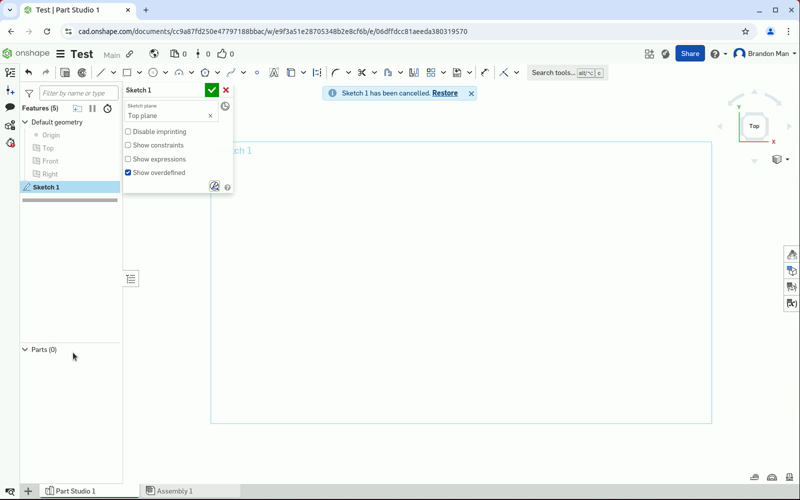
key(l)
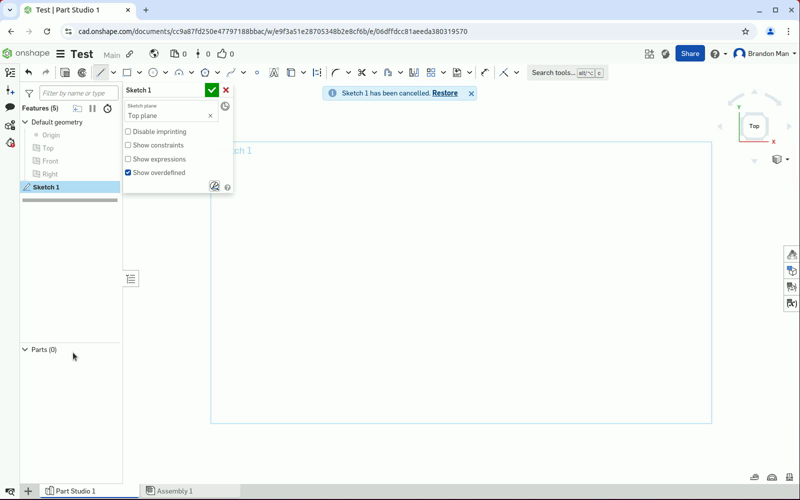
key_down(shift)
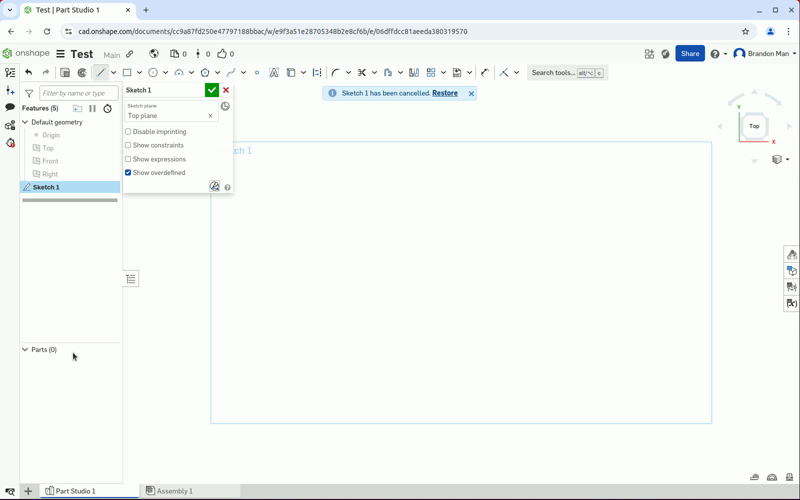
mouse_move(348, 305)
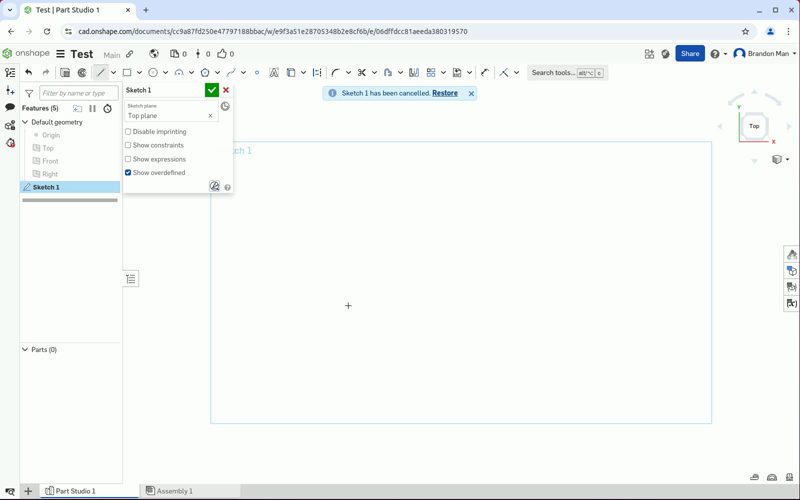
click(348, 305)
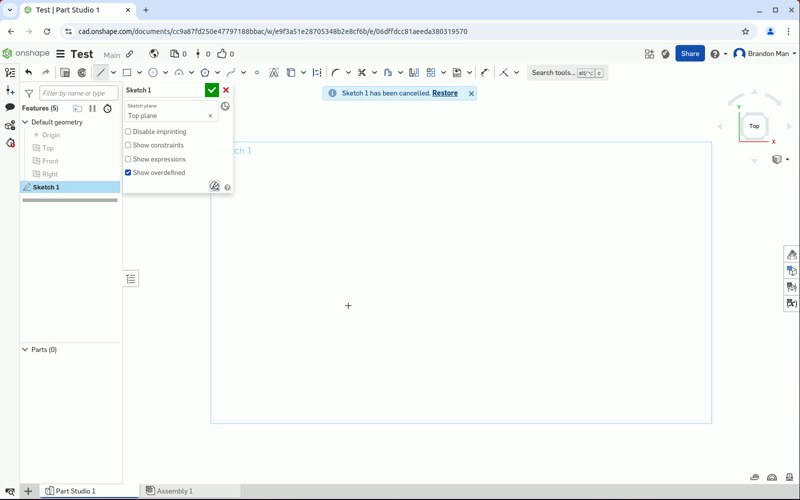
key_up(shift)
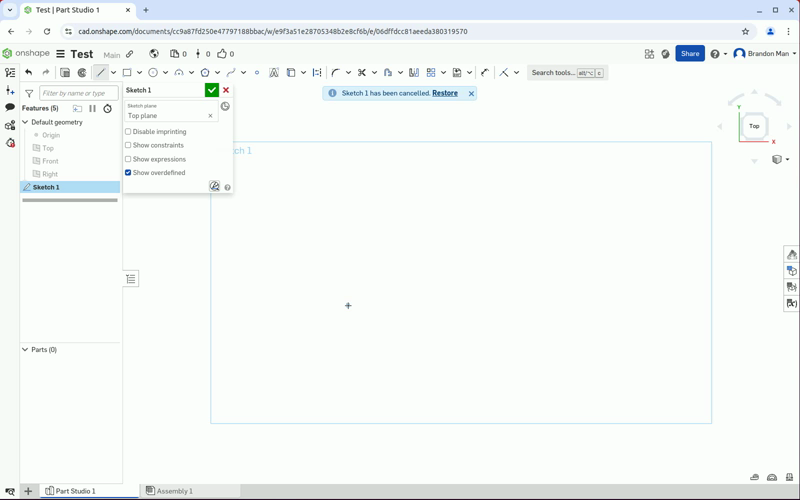
key_down(shift)
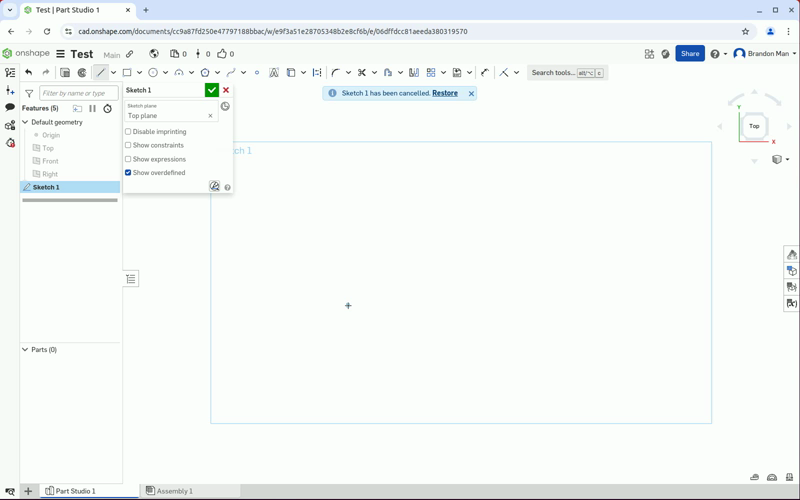
mouse_move(572, 305)
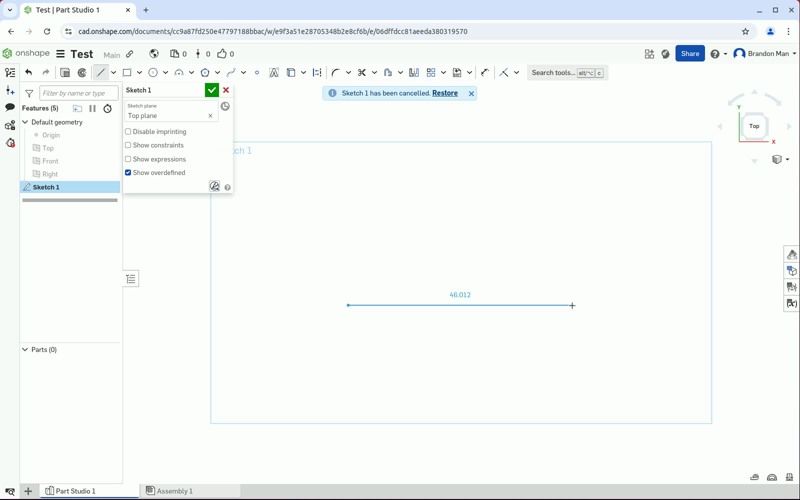
click(572, 305)
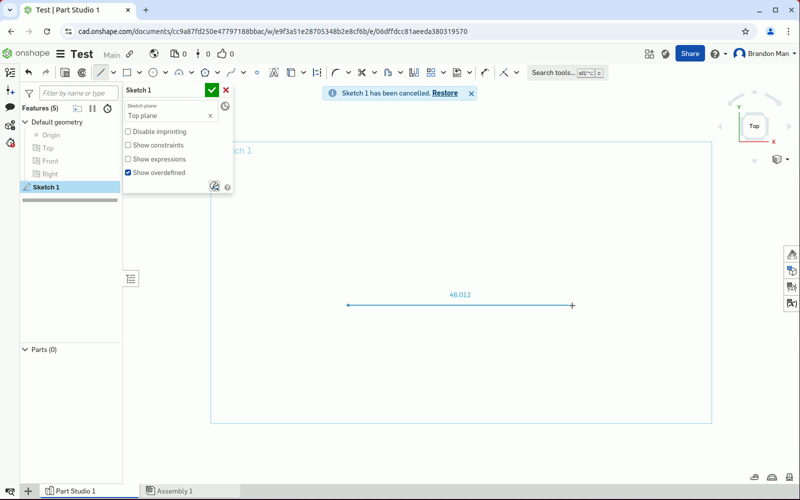
key_up(shift)
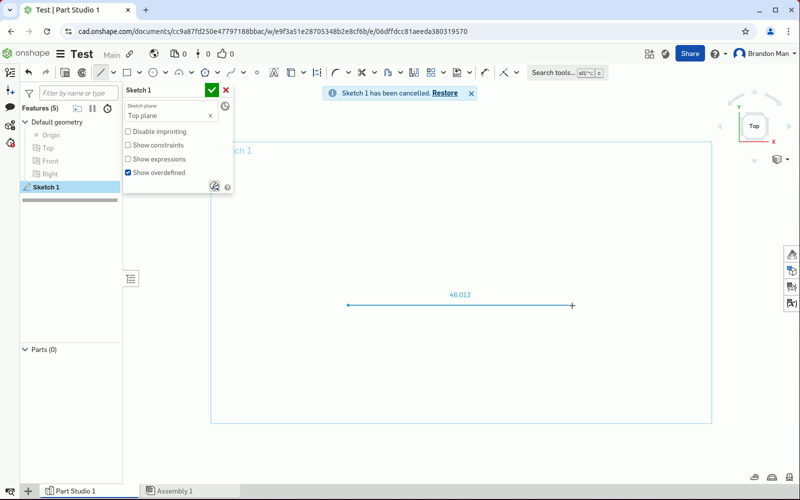
key_down(shift)
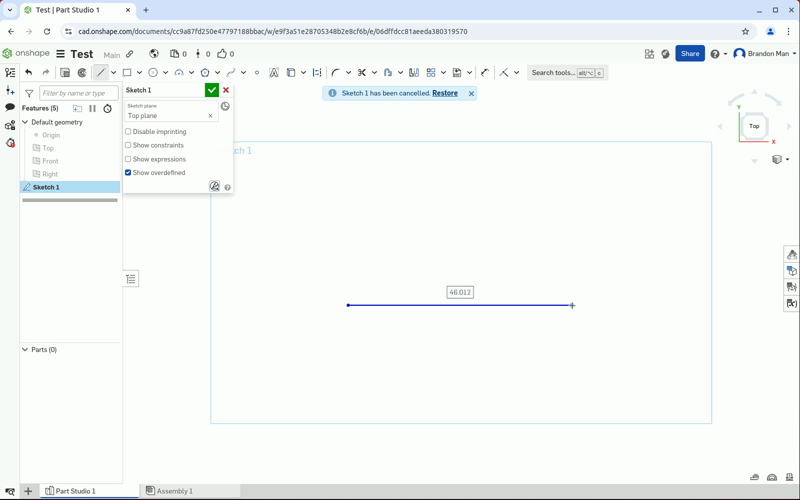
mouse_move(589, 305)
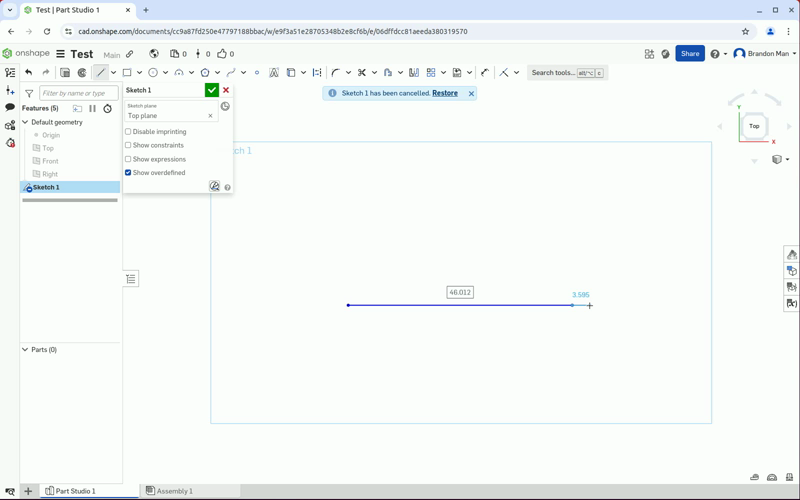
mouse_move(572, 260)
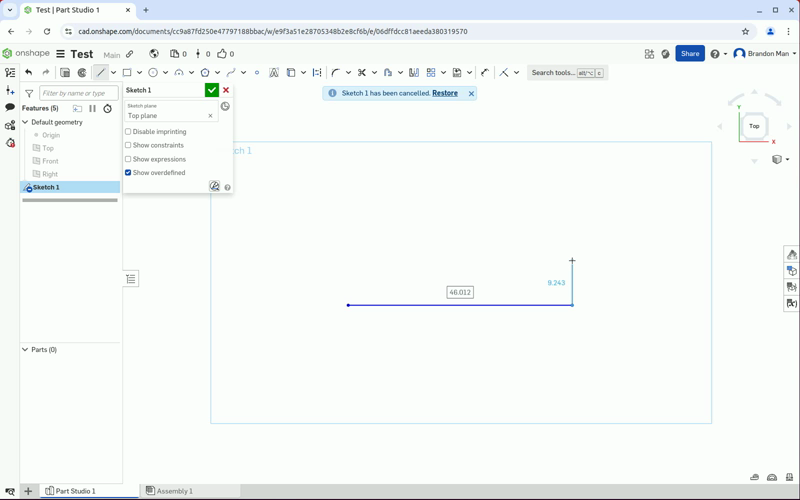
click(572, 260)
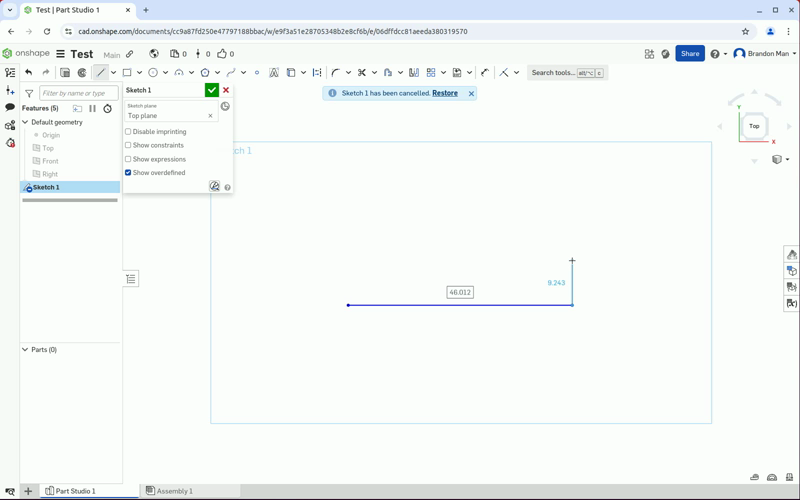
key_up(shift)
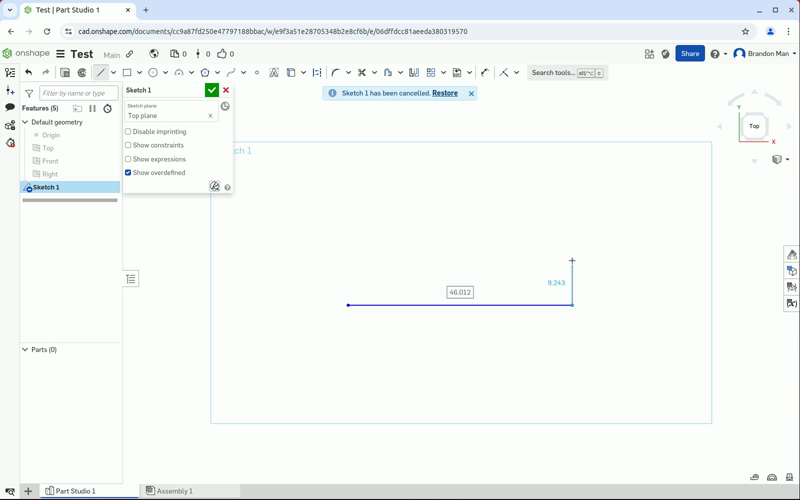
key_down(shift)
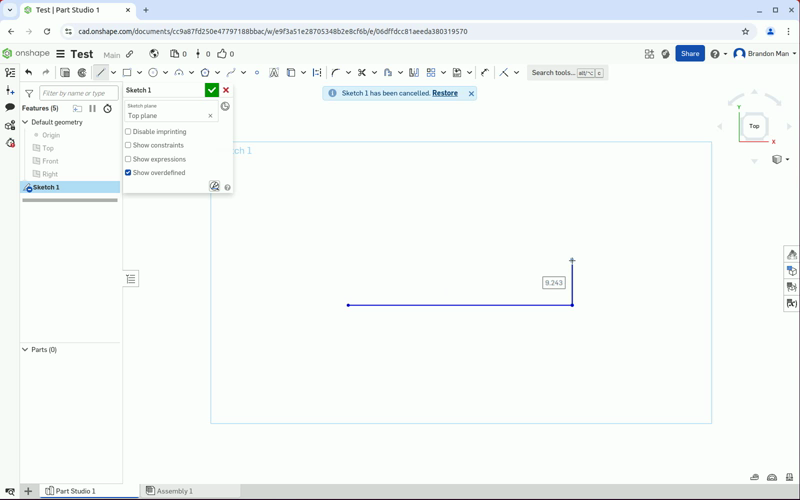
mouse_move(348, 260)
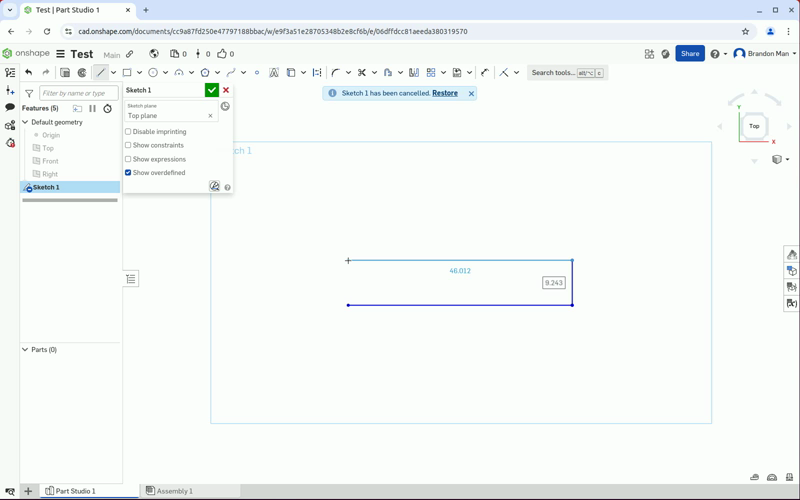
click(348, 260)
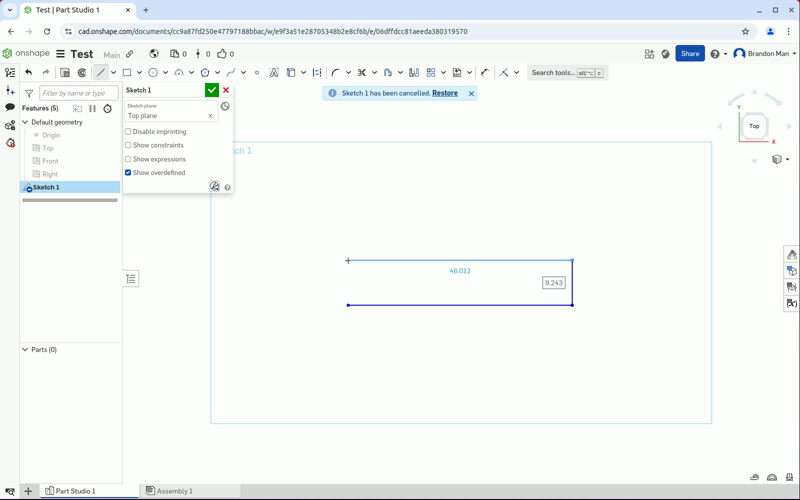
key_up(shift)
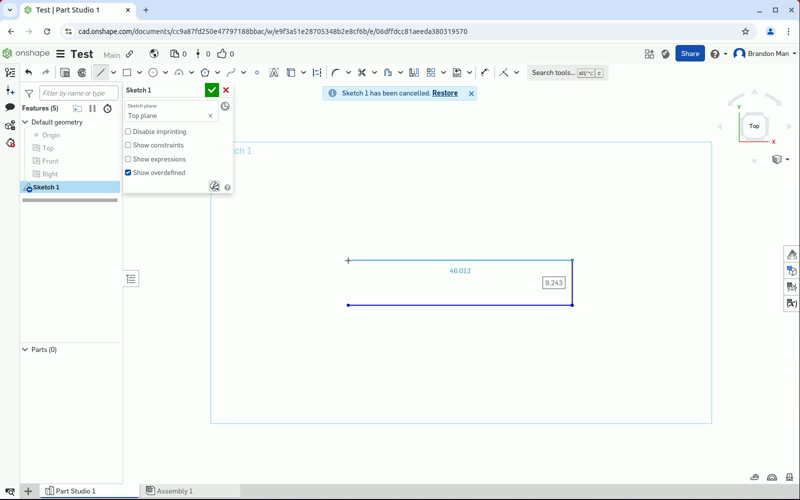
mouse_move(378, 260)
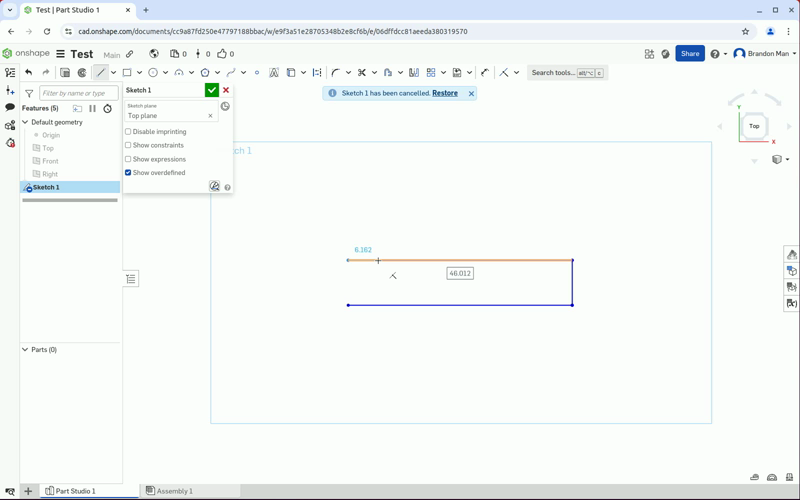
key_down(shift)
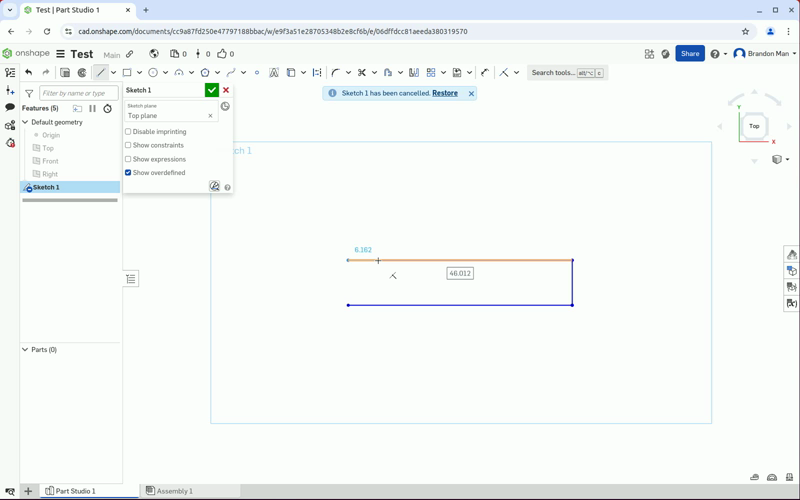
mouse_move(348, 305)
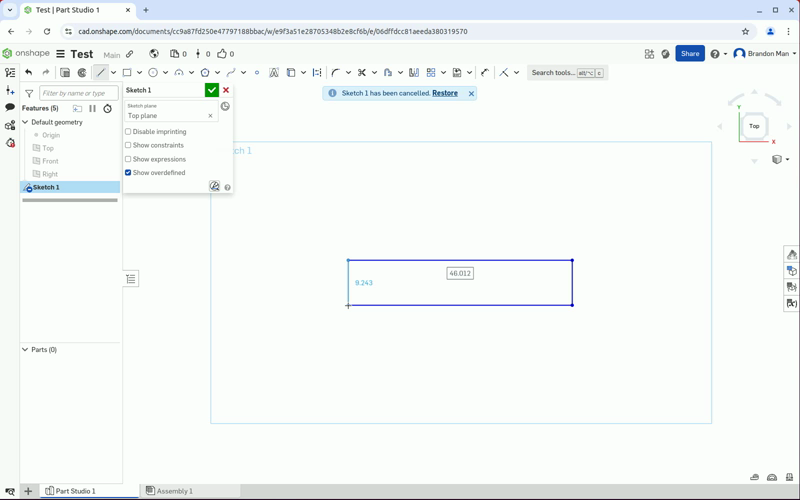
key_up(shift)
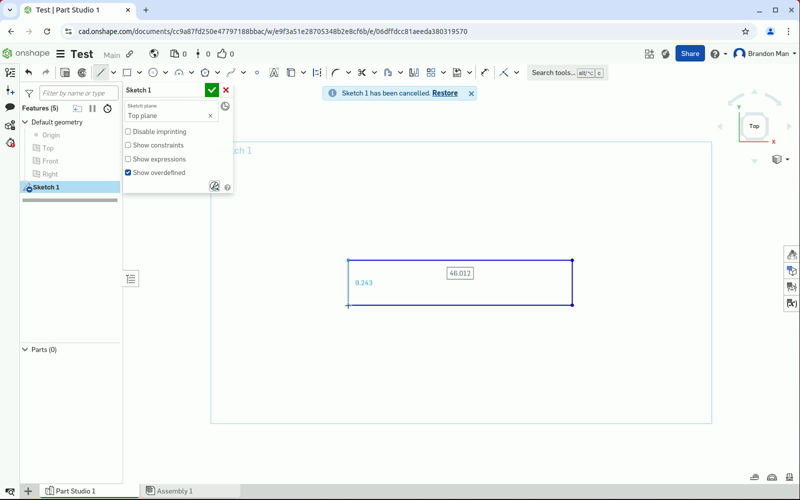
click(348, 305)
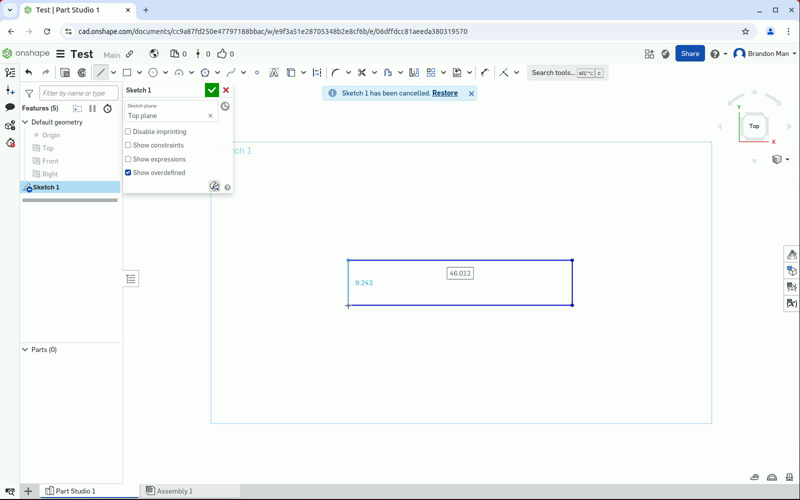
key(esc)
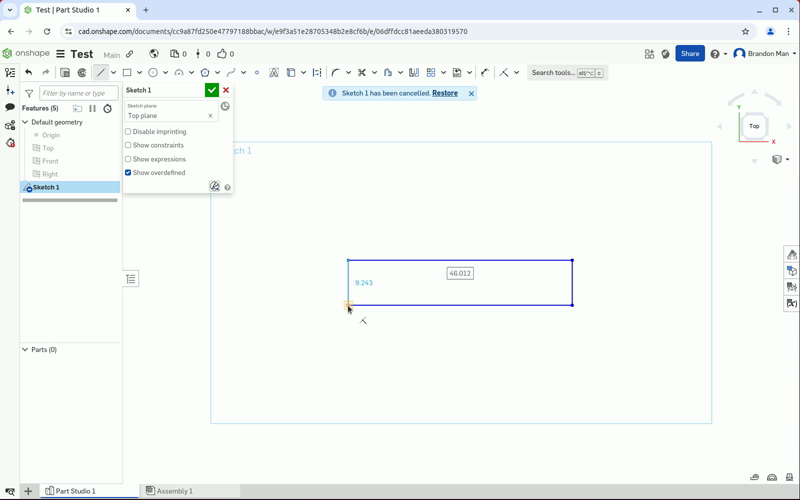
mouse_move(488, 283)
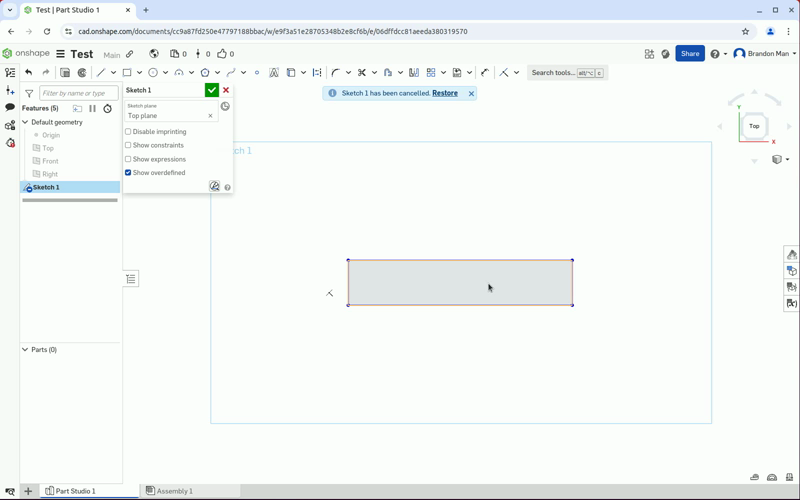
click(488, 283)
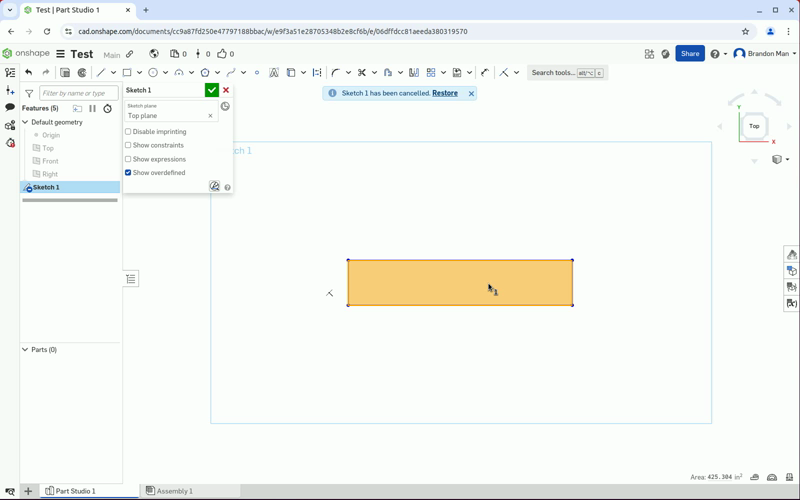
mouse_move(73, 352)
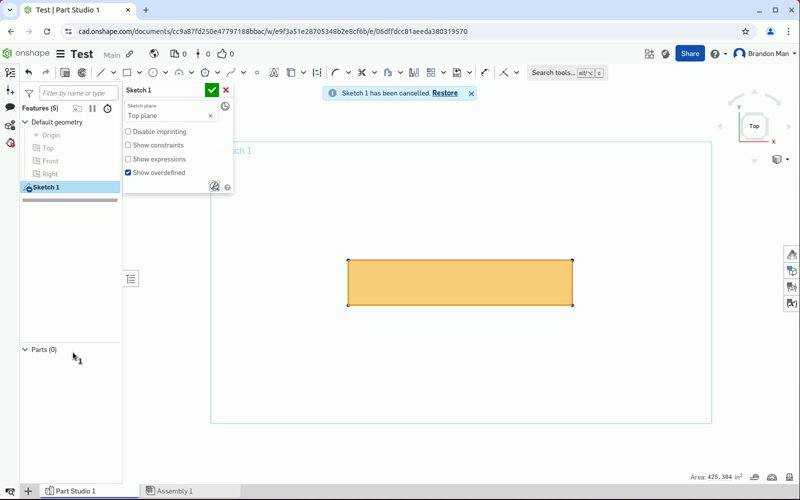
key(shift+y)
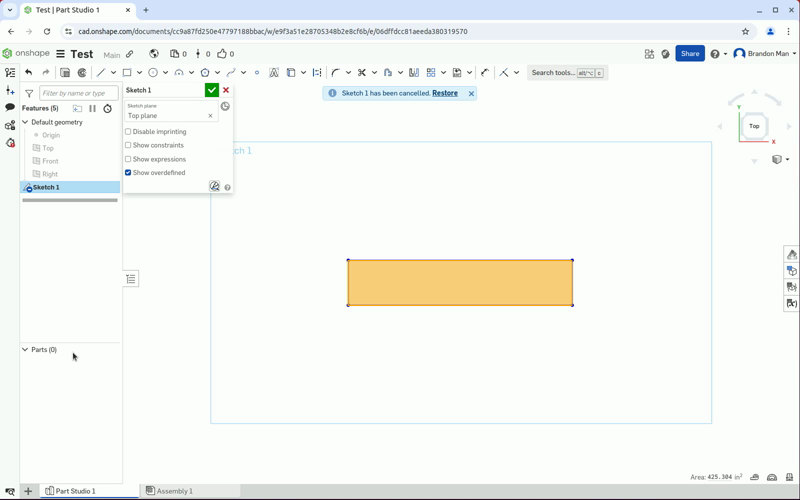
key(shift+e)
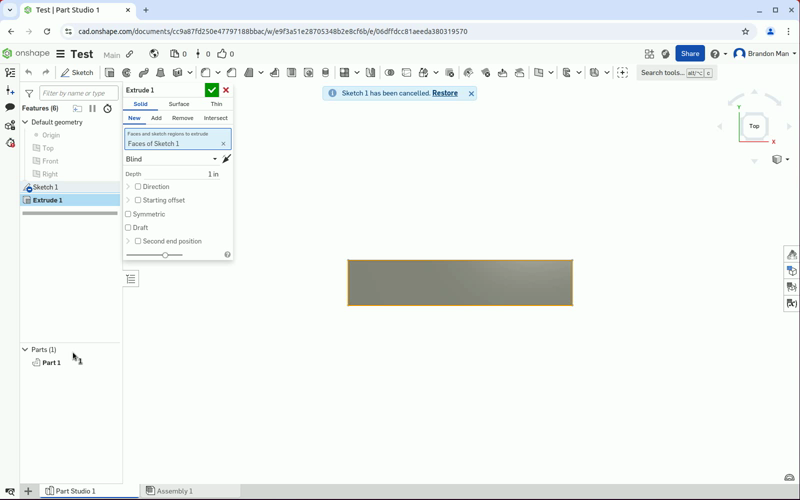
mouse_move(143, 106)
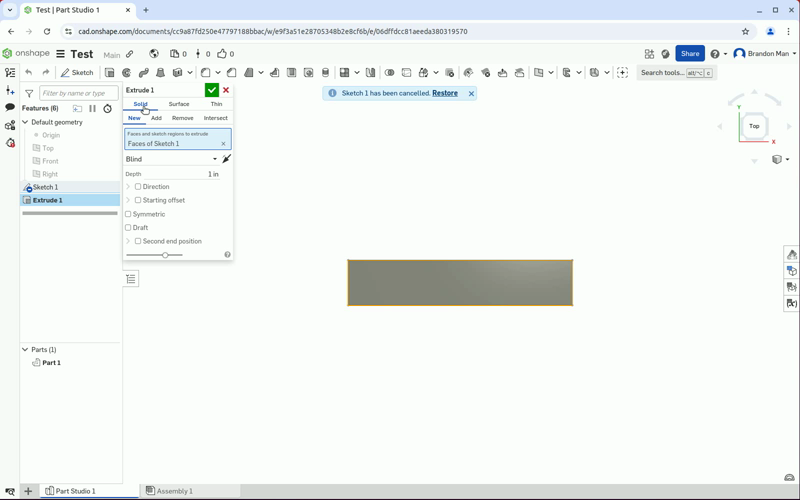
click(143, 106)
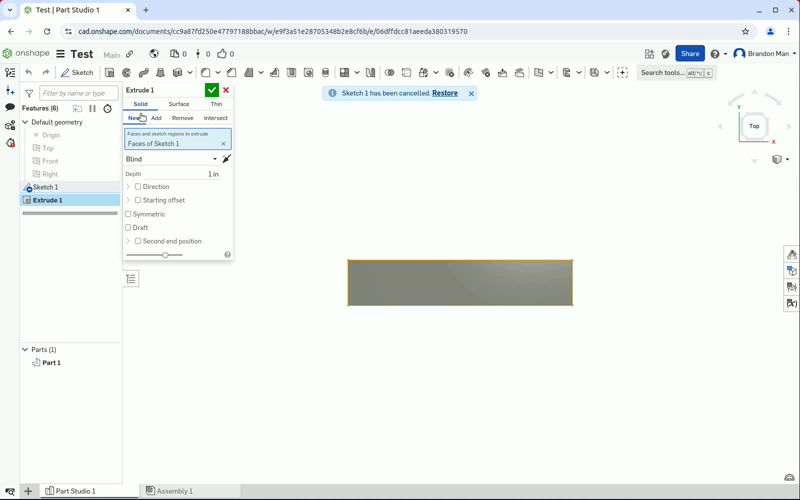
mouse_move(137, 120)
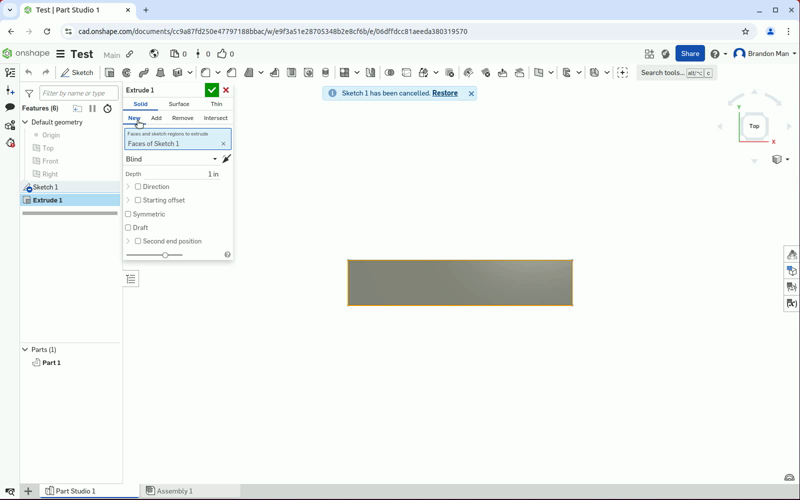
click(137, 120)
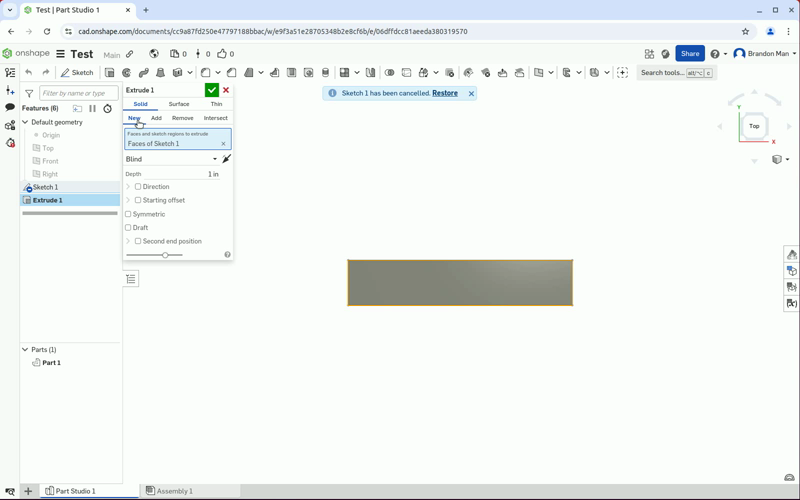
key(tab, 4)
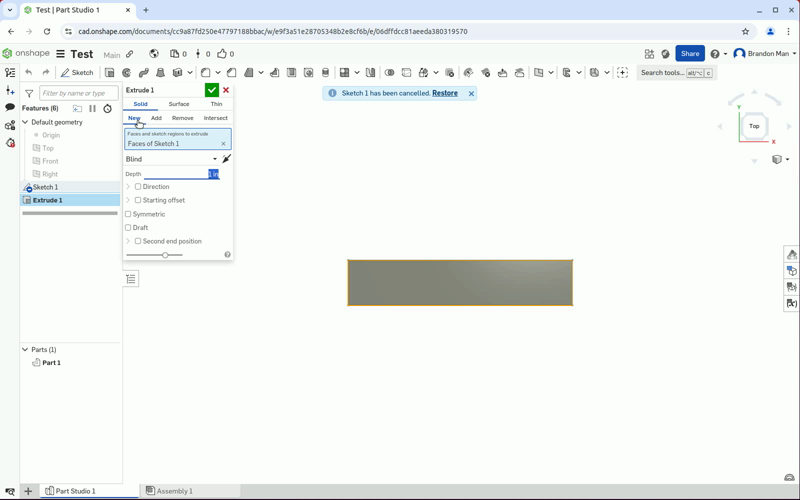
text(4.574)
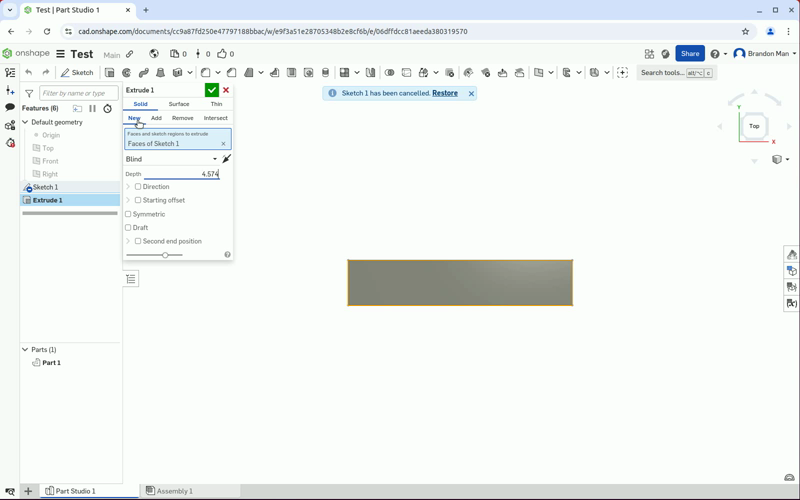
key(enter)
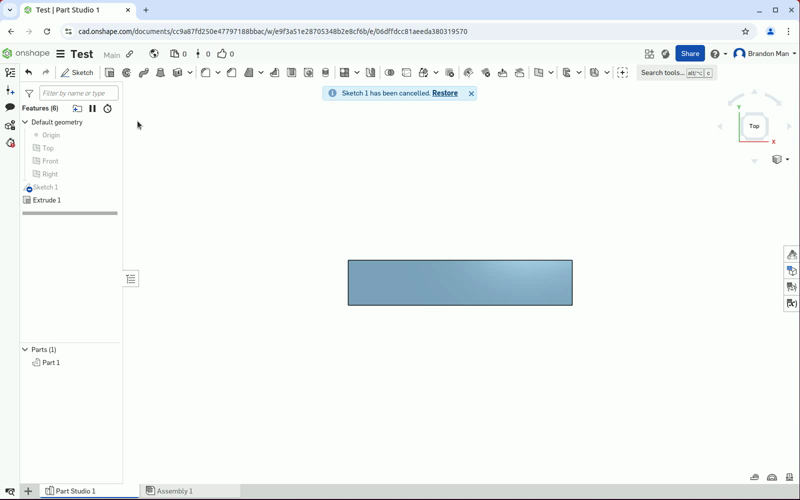
key(shift+h)
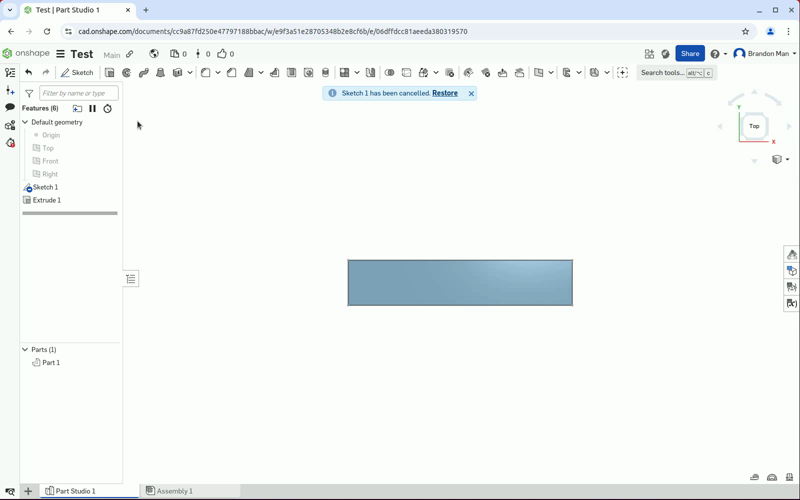
key(shift+h)
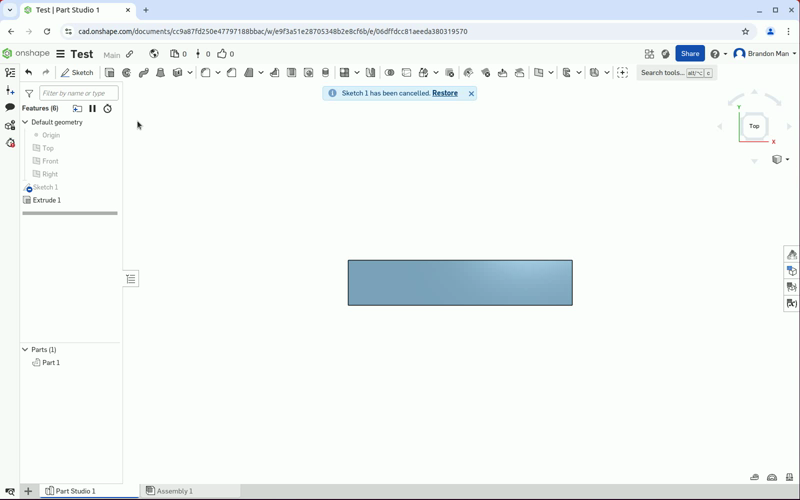
mouse_move(73, 189)
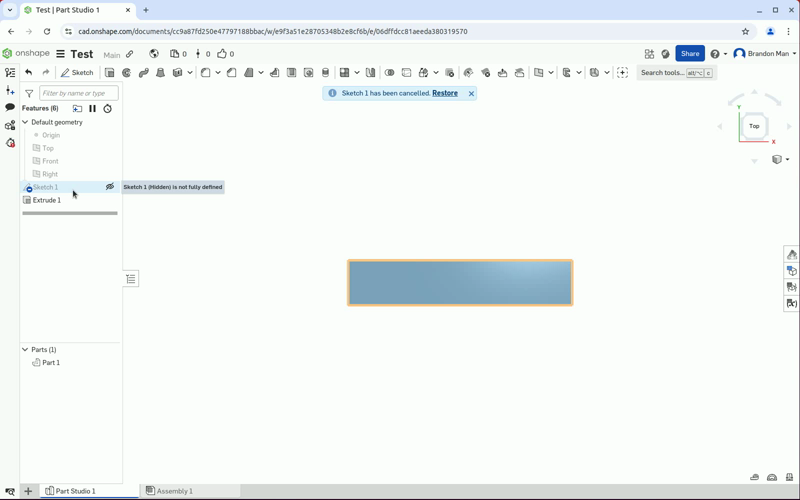
click(73, 189)
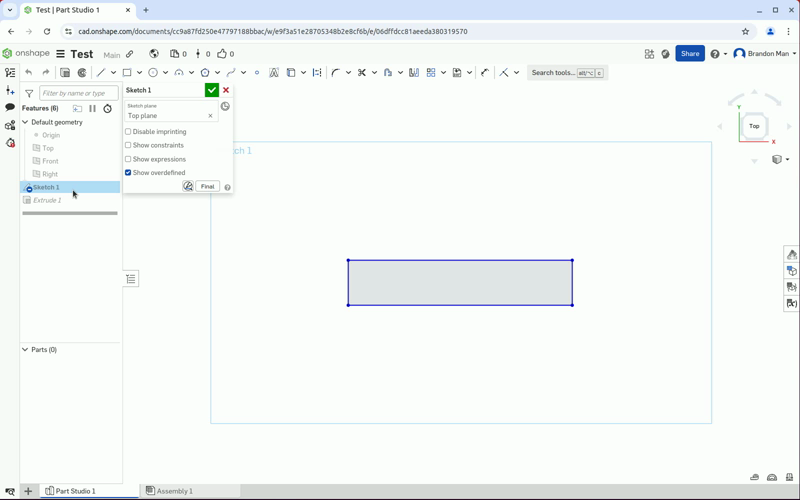
mouse_move(229, 92)
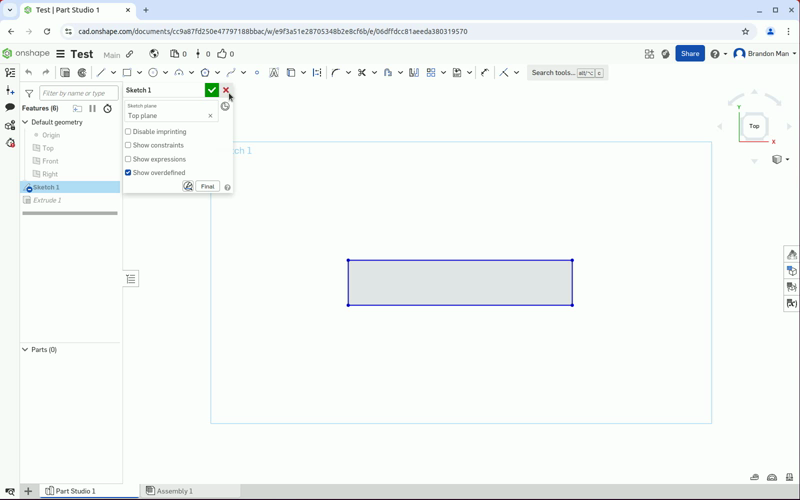
click(229, 92)
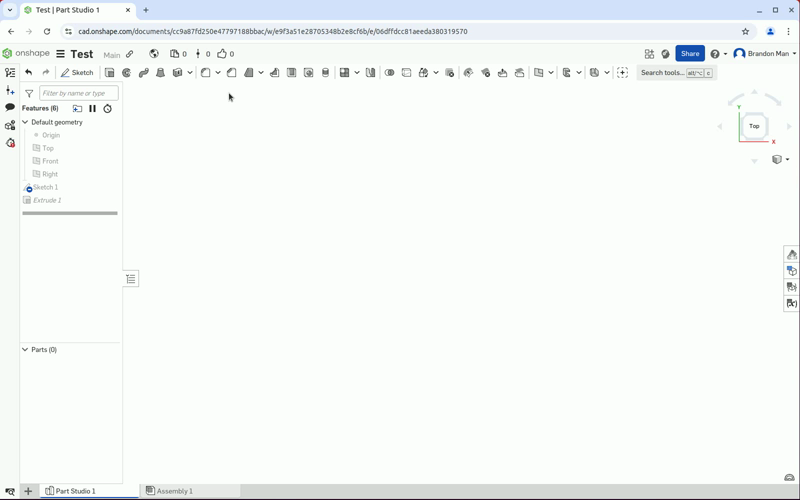
mouse_move(541, 75)
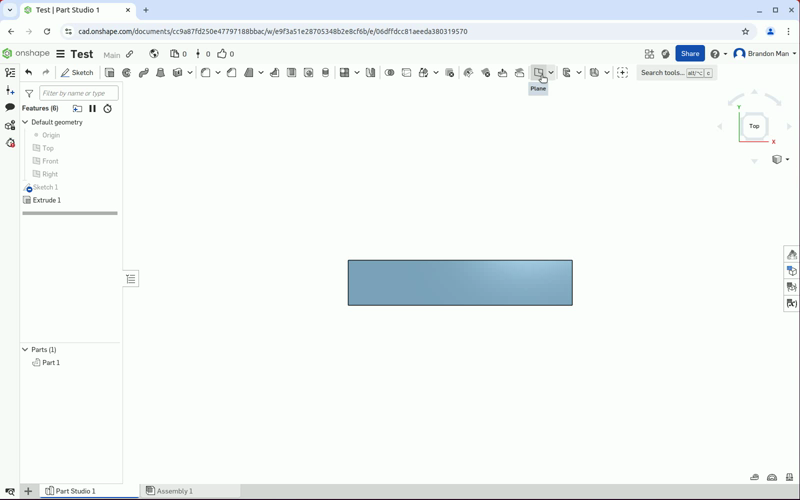
click(541, 75)
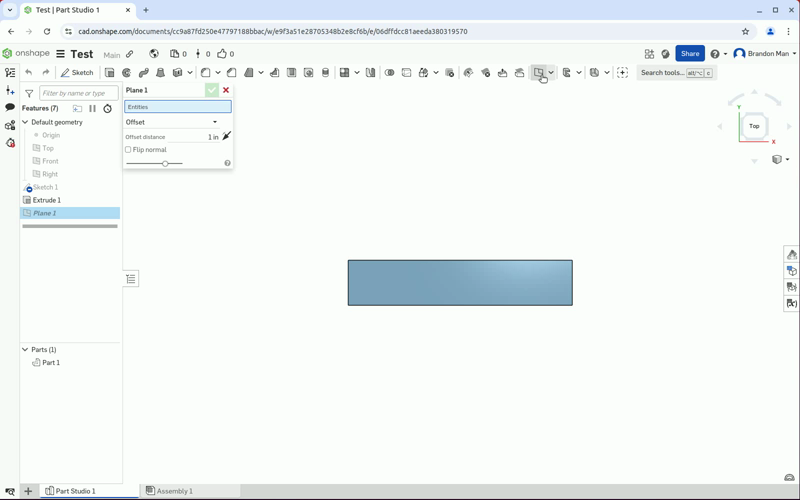
mouse_move(73, 150)
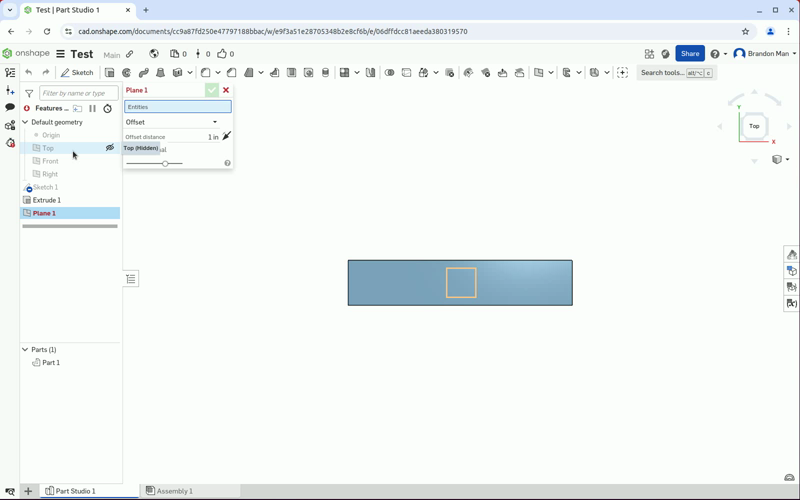
click(73, 150)
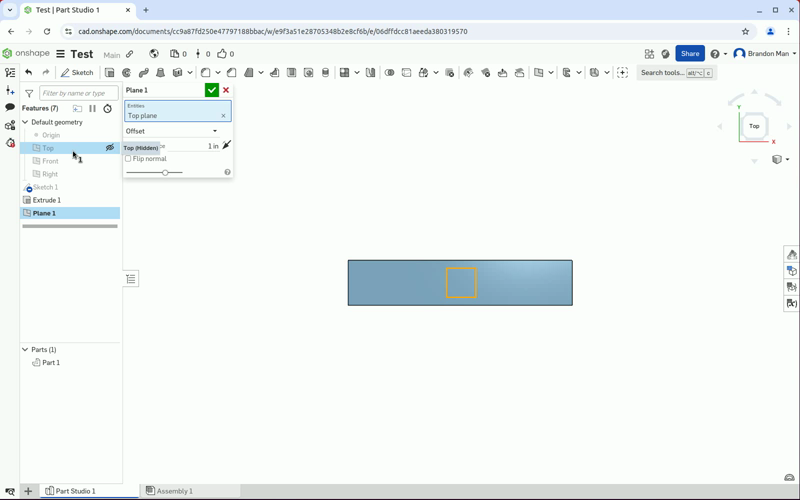
key(tab, 2)
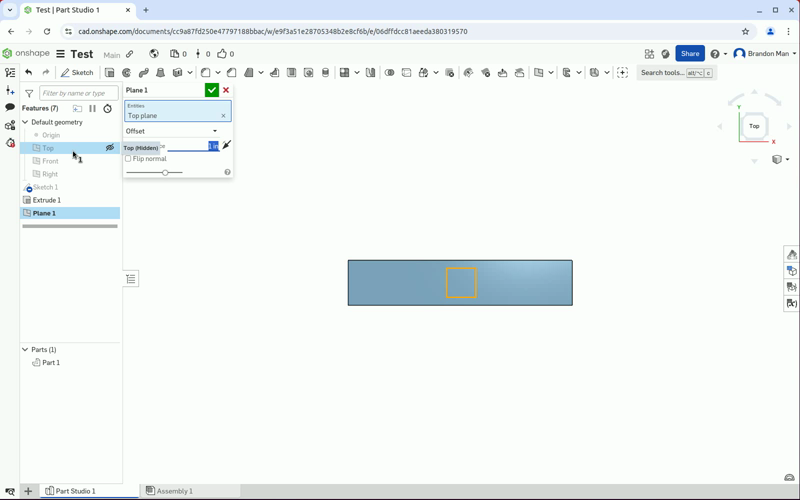
text(4.56)
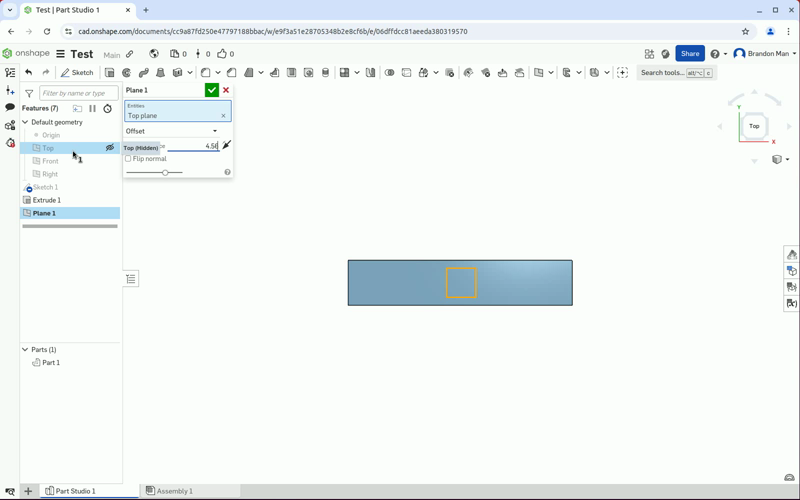
key(enter, 2)
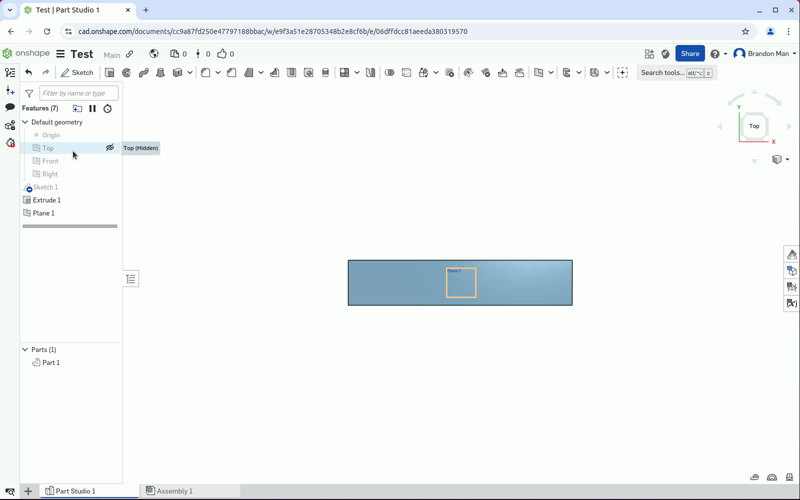
key(shift+s)
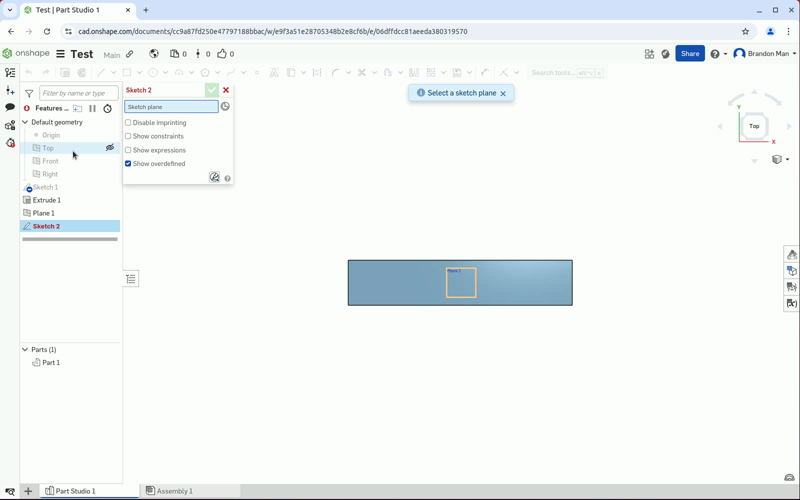
mouse_move(73, 215)
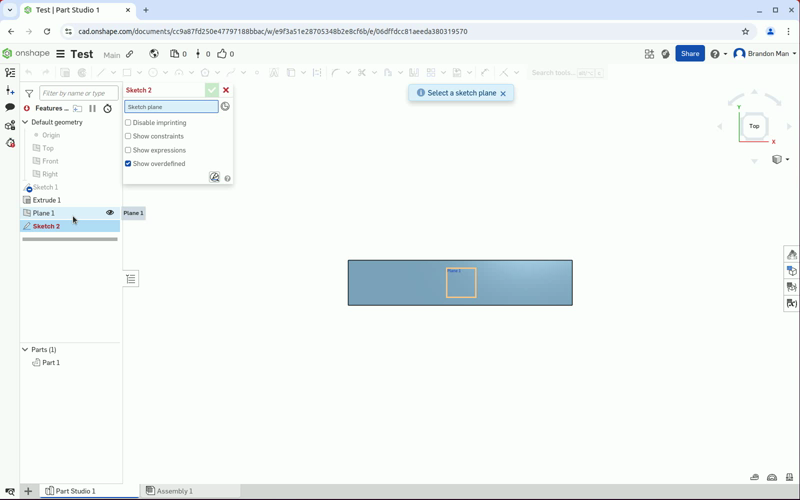
click(73, 215)
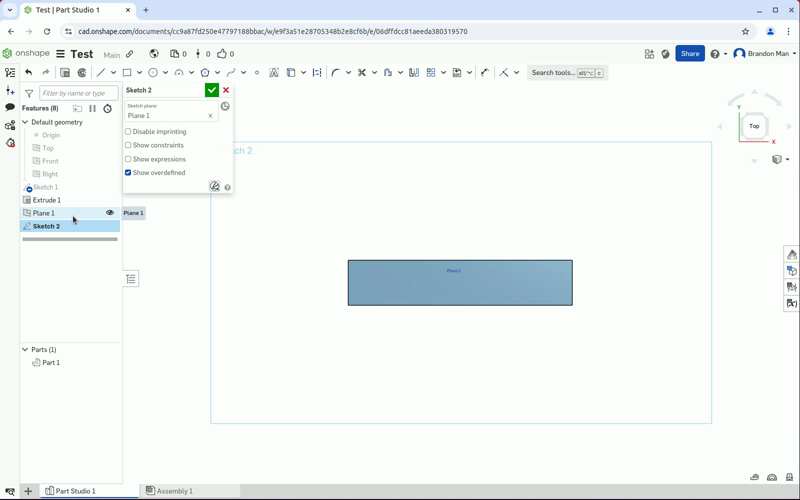
mouse_move(73, 352)
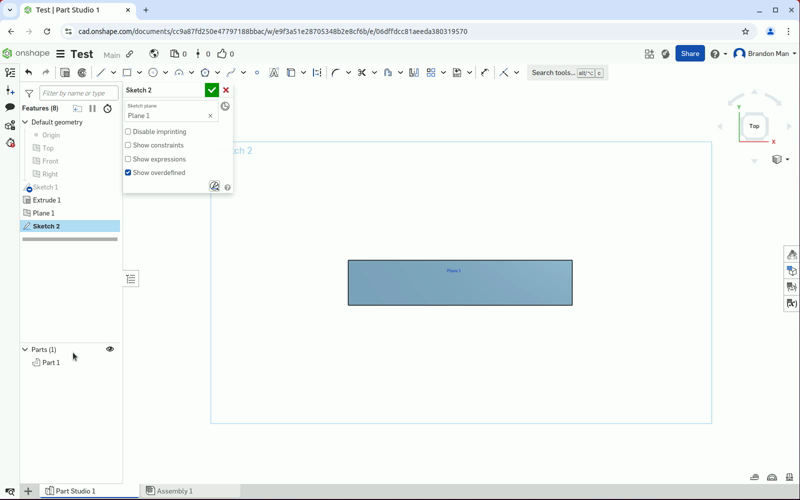
key(y)
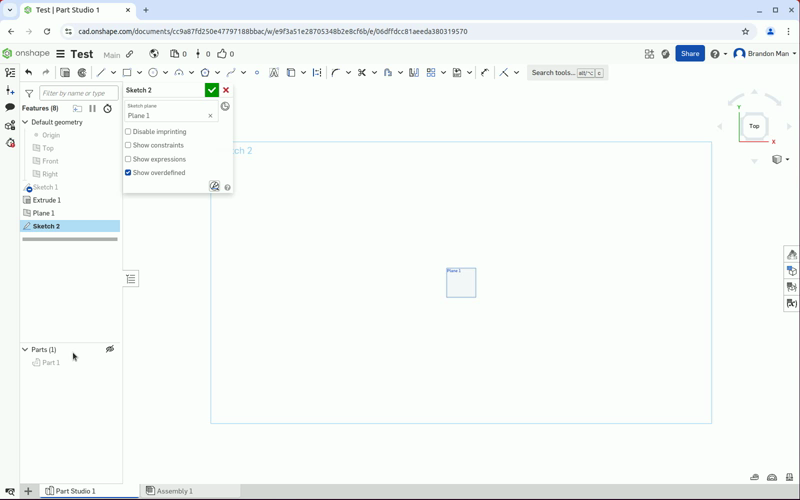
key(c)
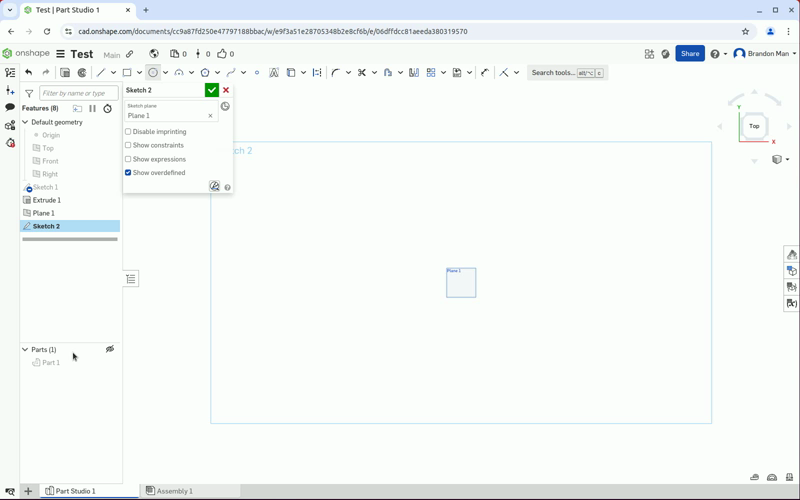
key_down(shift)
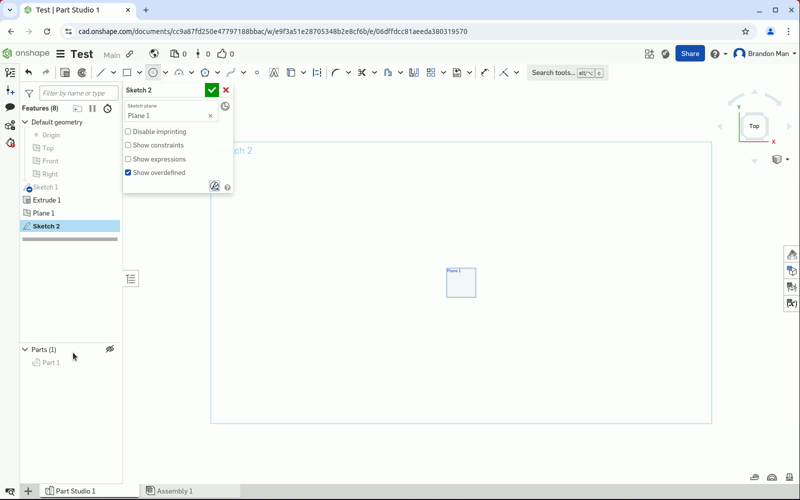
mouse_move(429, 282)
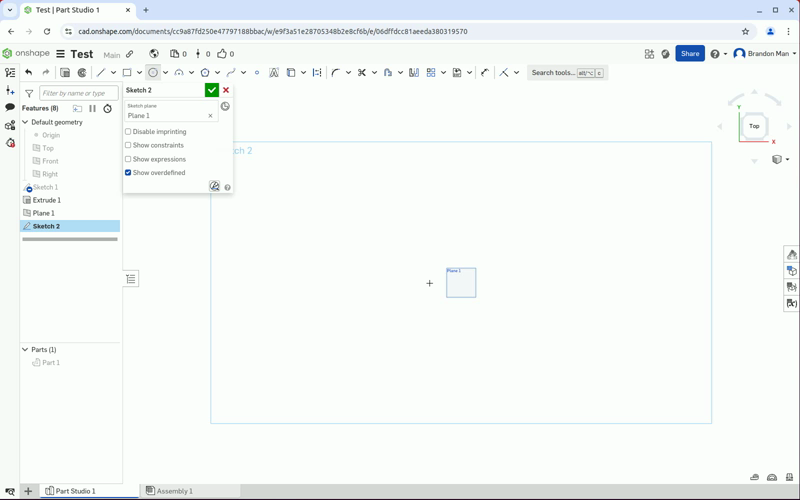
click(429, 282)
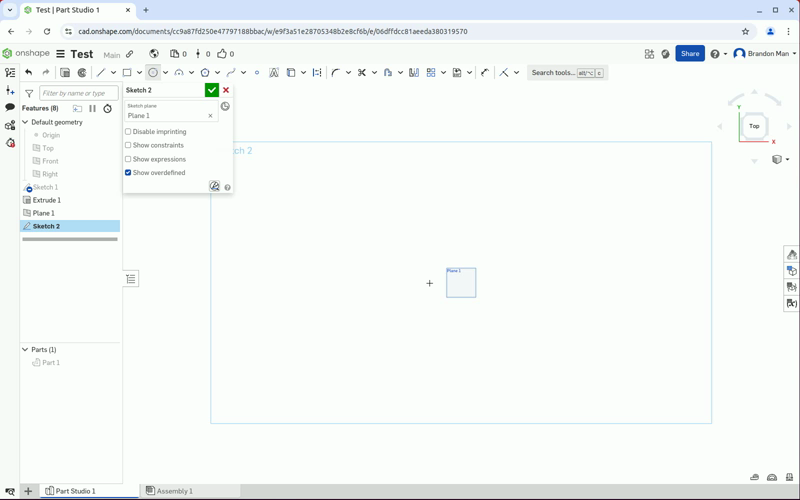
key_up(shift)
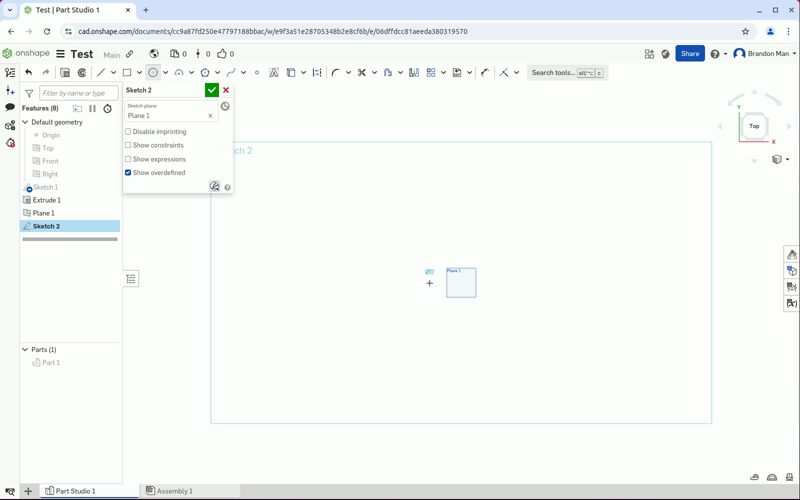
mouse_move(437, 282)
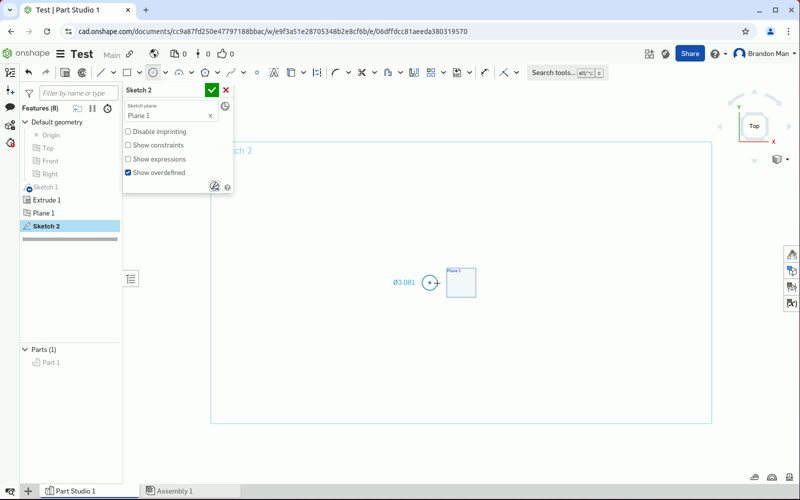
click(437, 282)
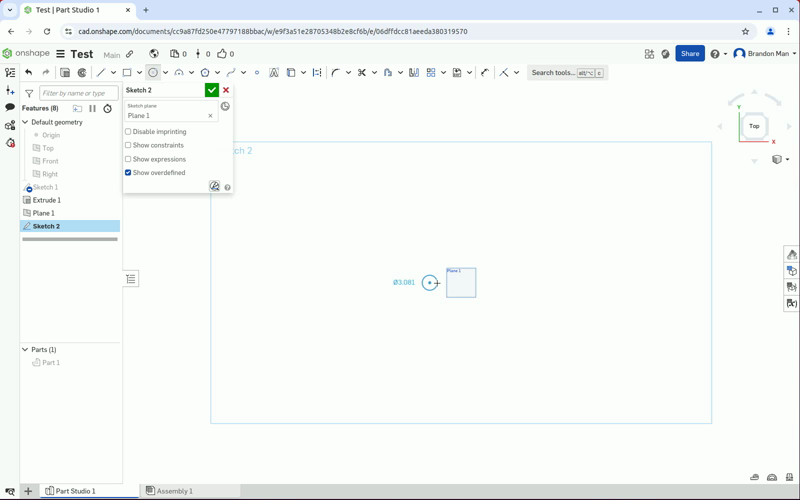
key(esc)
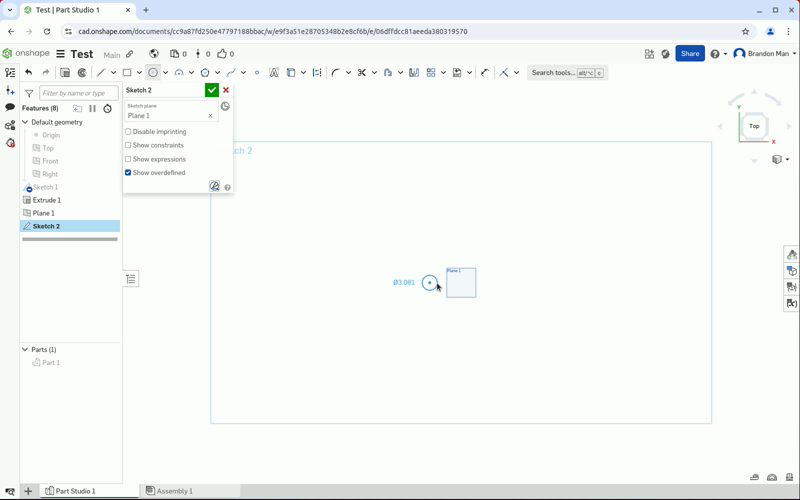
mouse_move(431, 286)
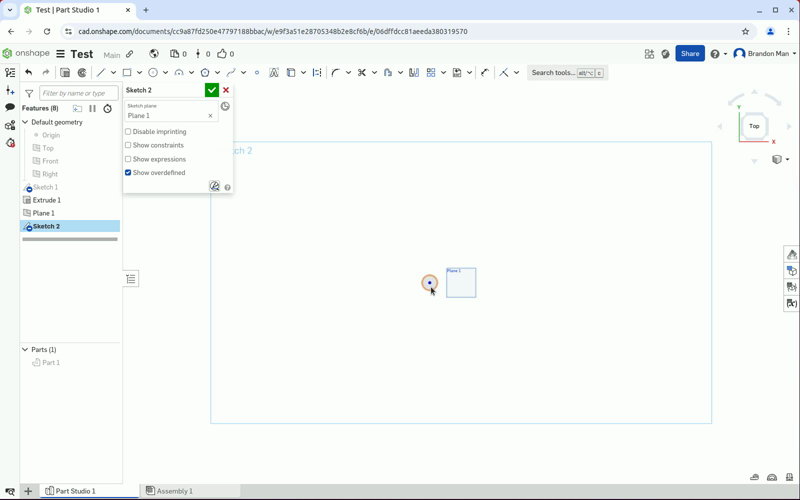
scroll(6)
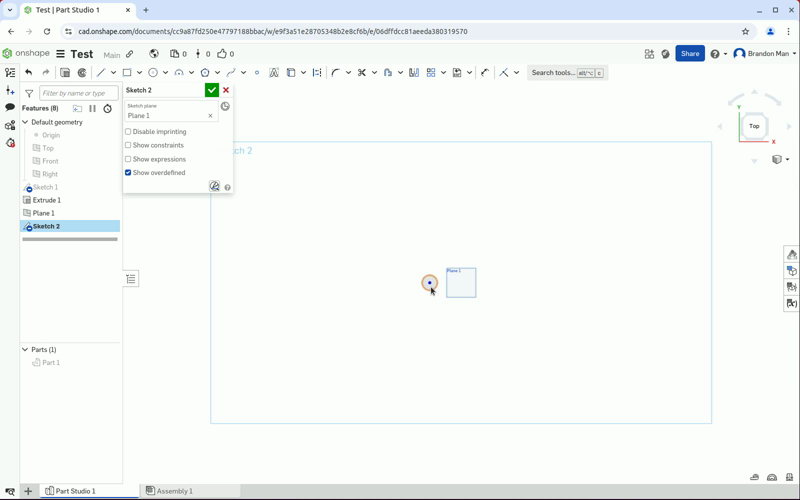
scroll(6)
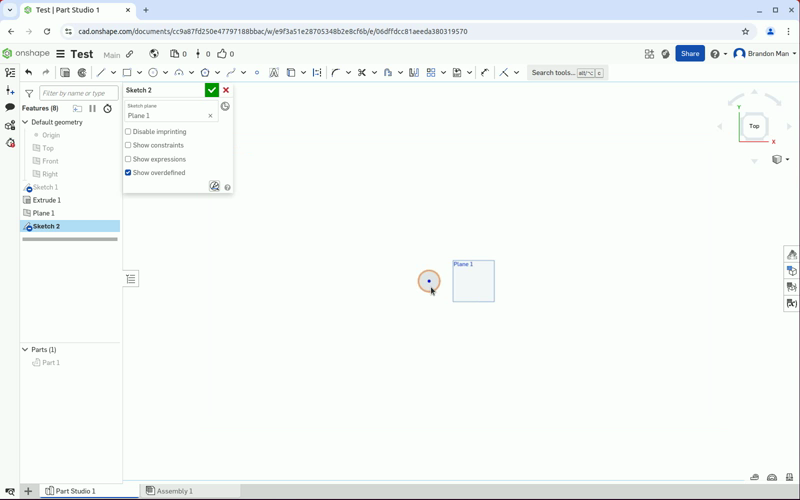
scroll(6)
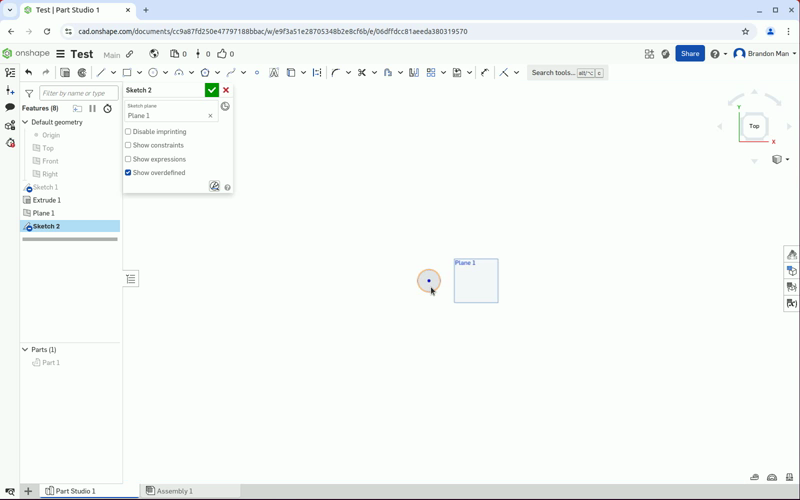
scroll(6)
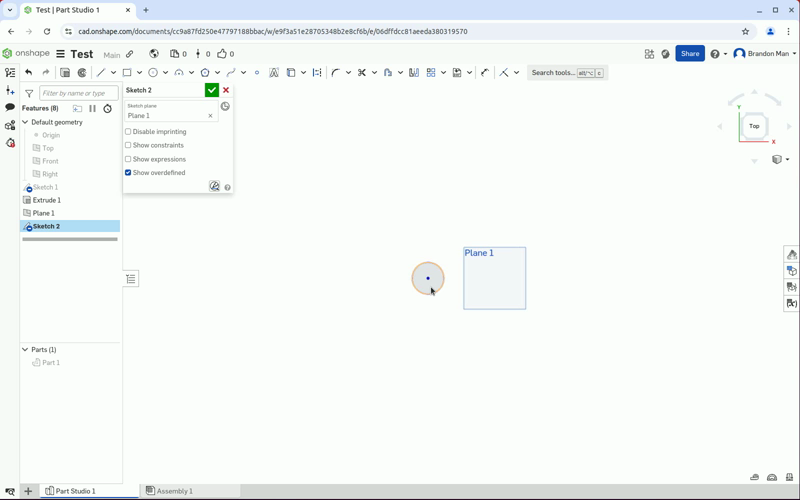
scroll(6)
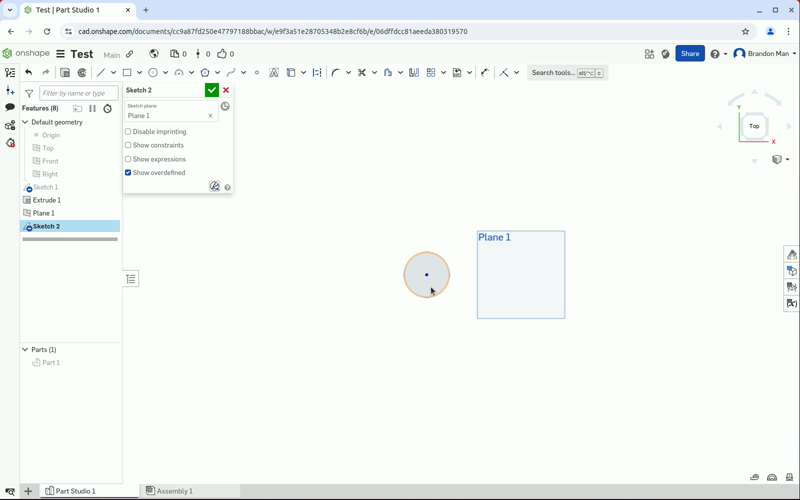
scroll(6)
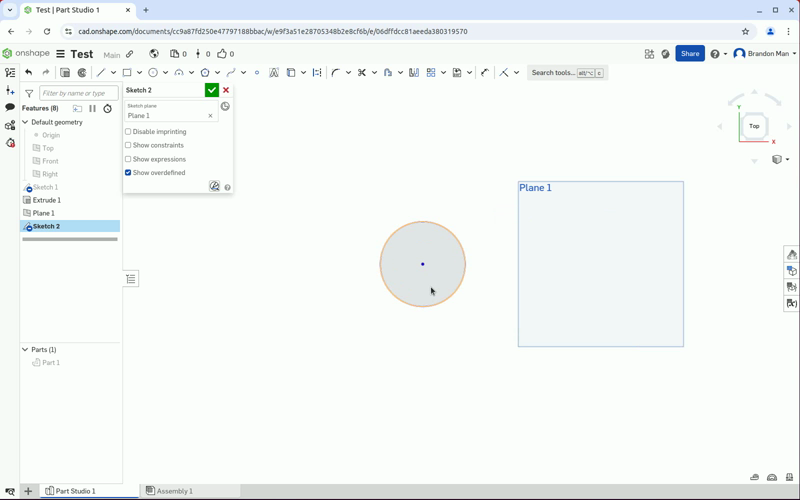
scroll(6)
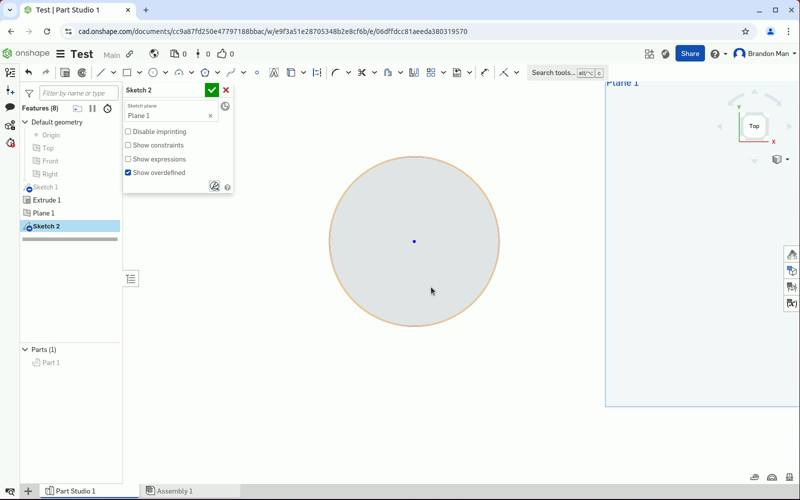
click(431, 286)
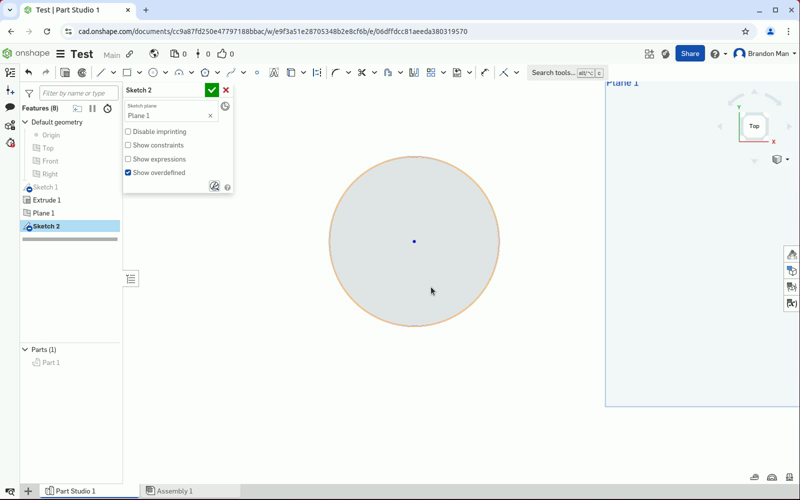
scroll(-6)
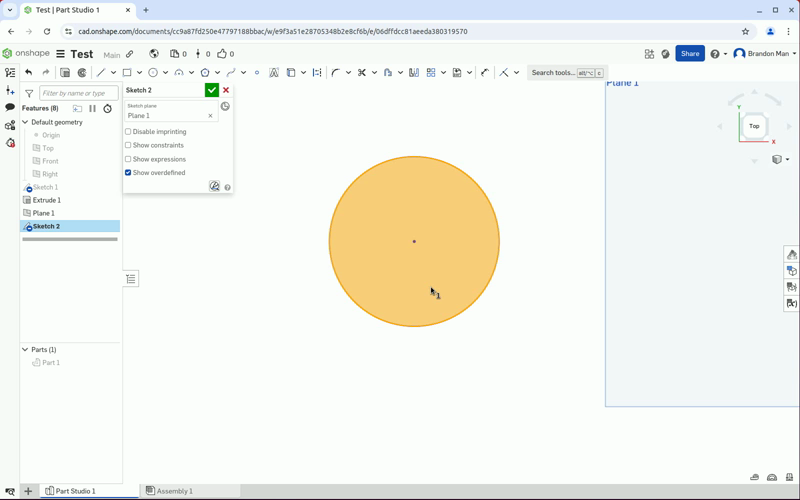
scroll(-6)
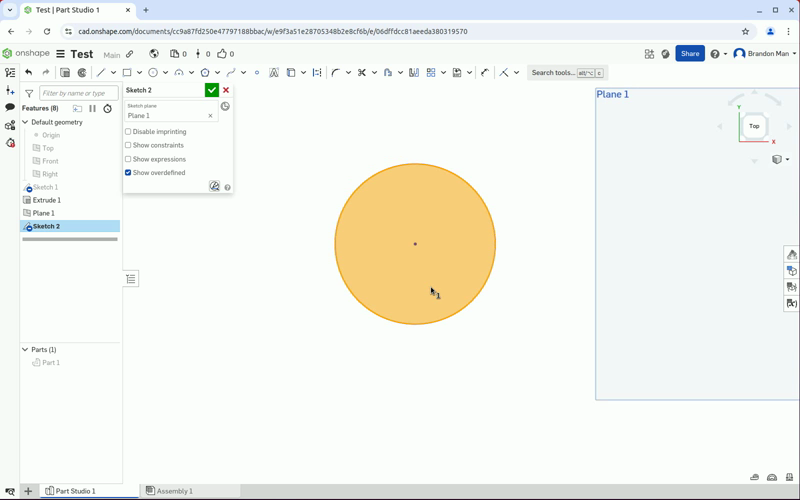
scroll(-6)
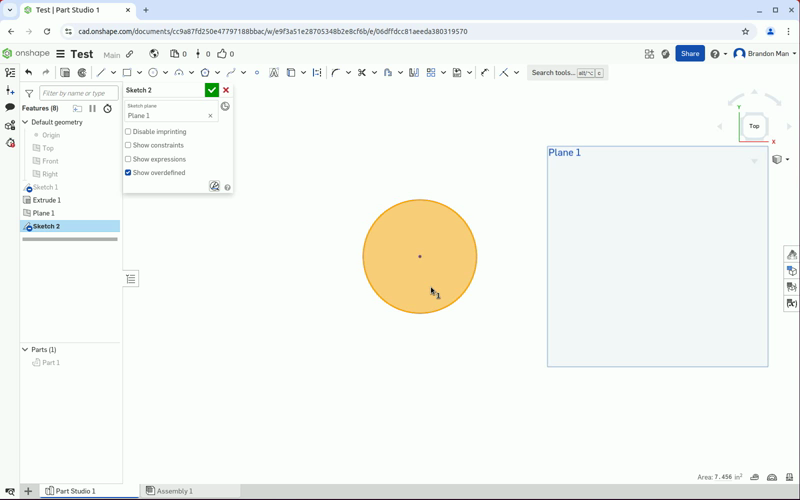
scroll(-6)
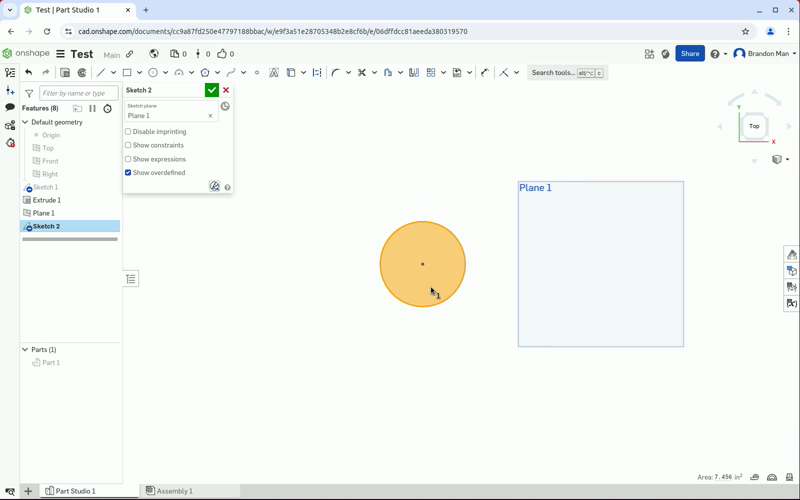
scroll(-6)
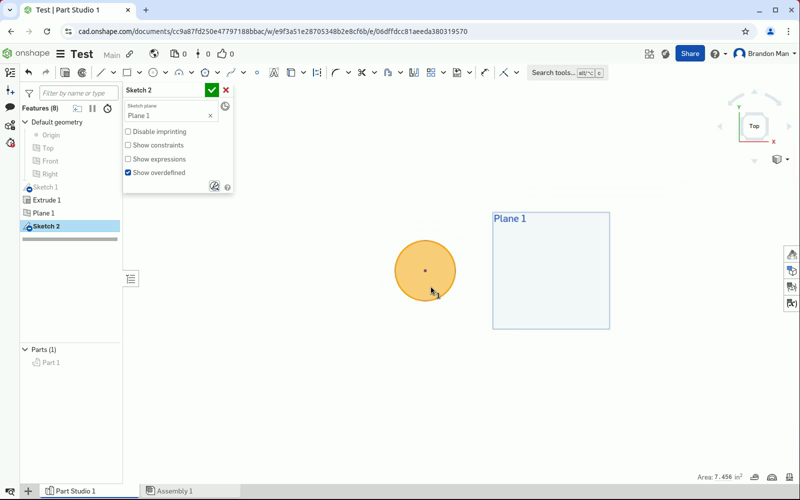
scroll(-6)
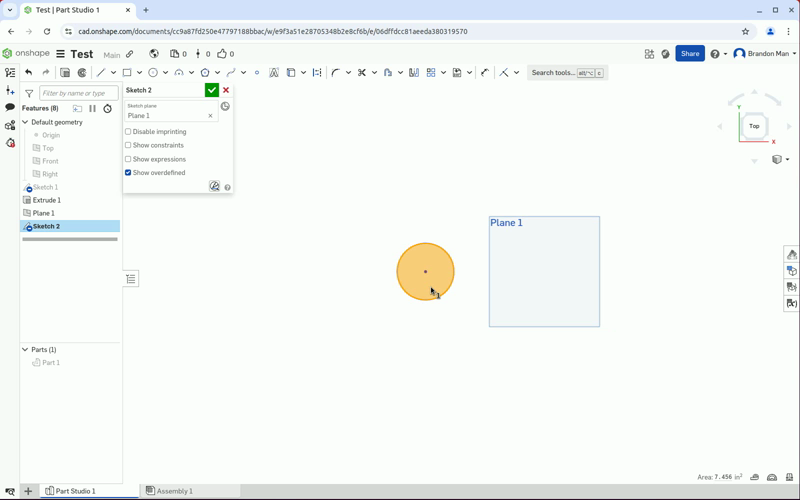
scroll(-6)
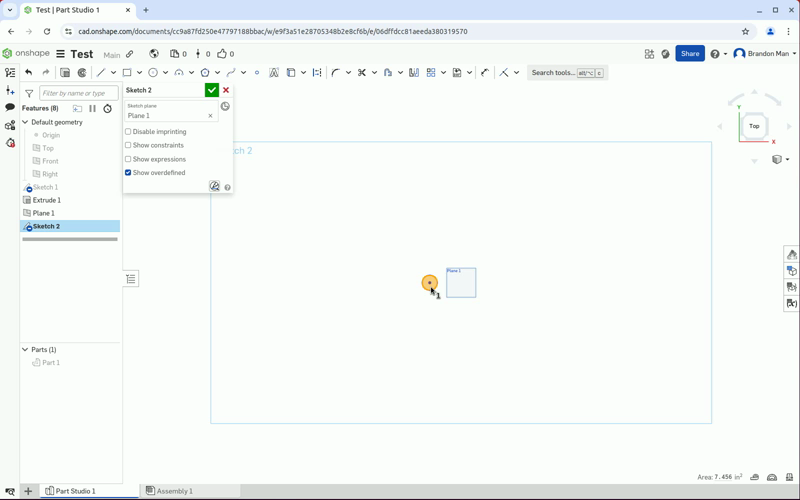
mouse_move(73, 352)
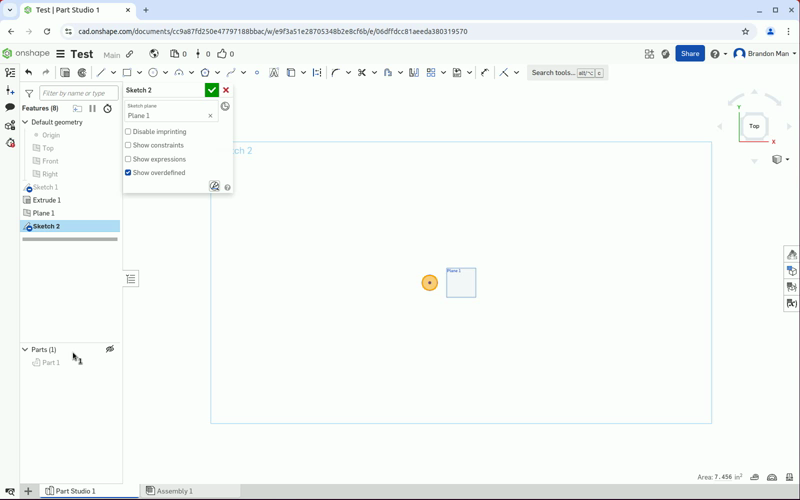
key(shift+y)
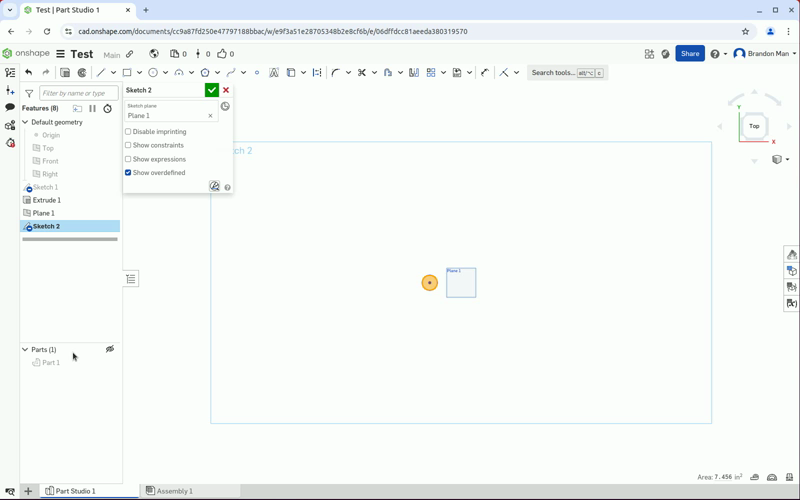
key(shift+e)
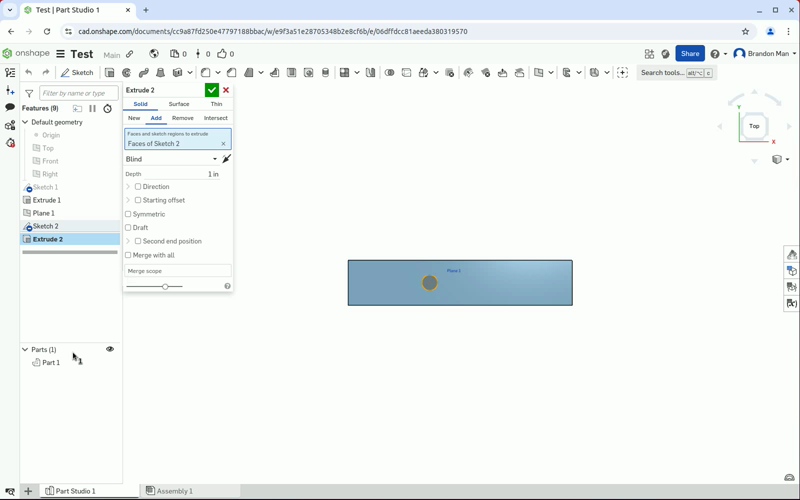
mouse_move(143, 106)
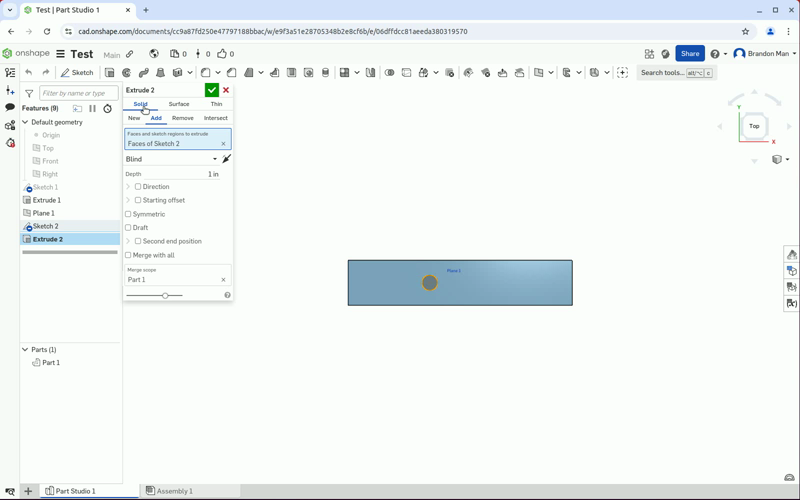
click(143, 106)
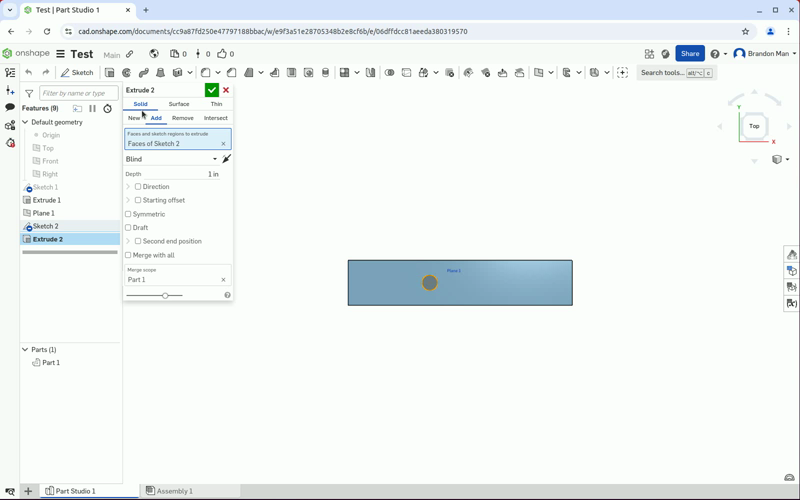
mouse_move(137, 120)
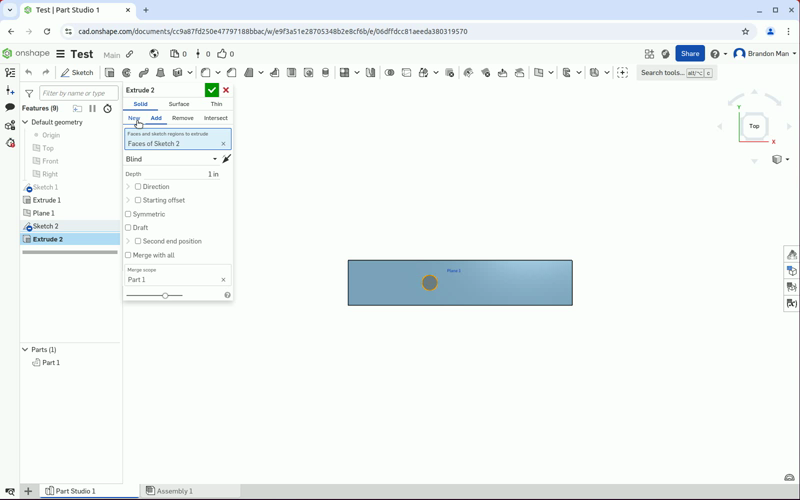
click(137, 120)
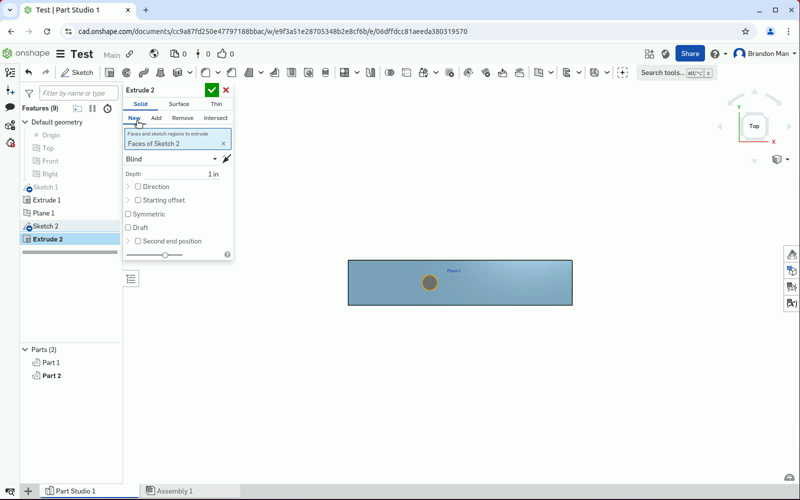
key(tab, 4)
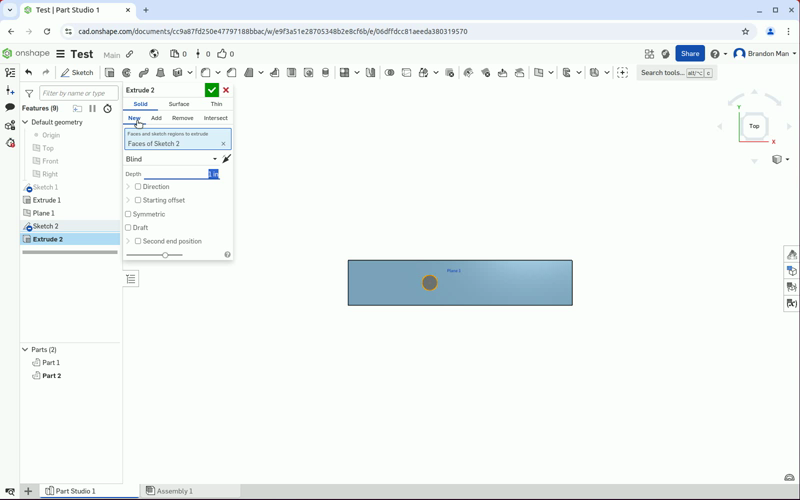
text(4.574)
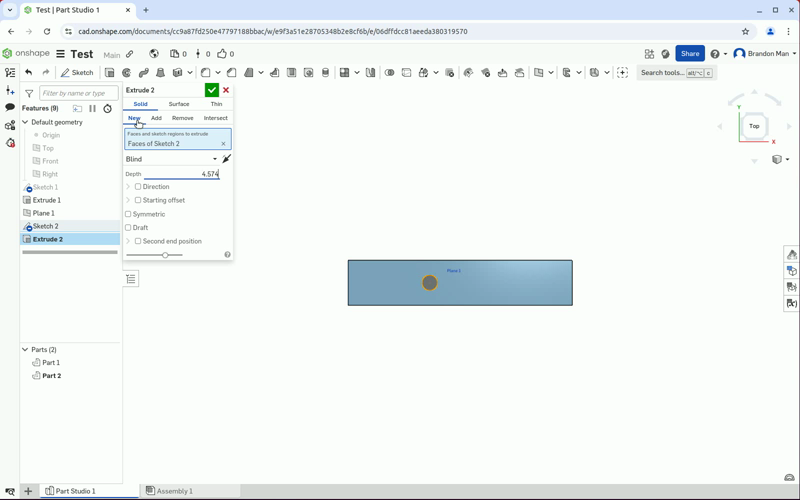
key(enter)
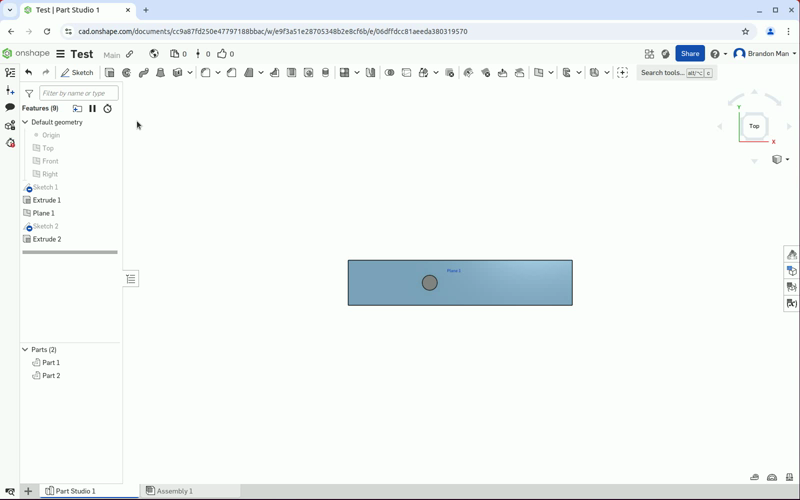
key(shift+h)
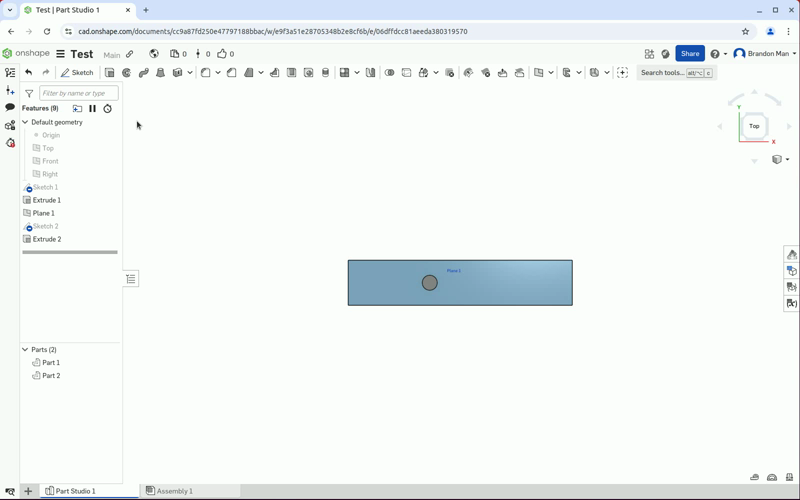
key(shift+h)
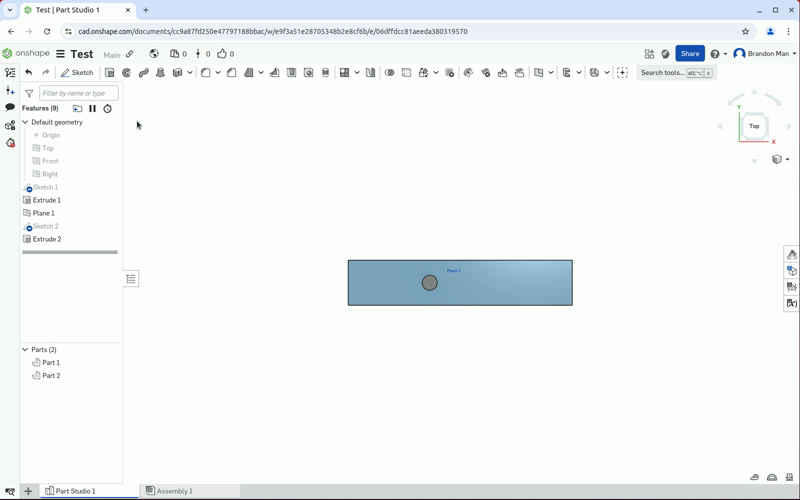
mouse_move(73, 189)
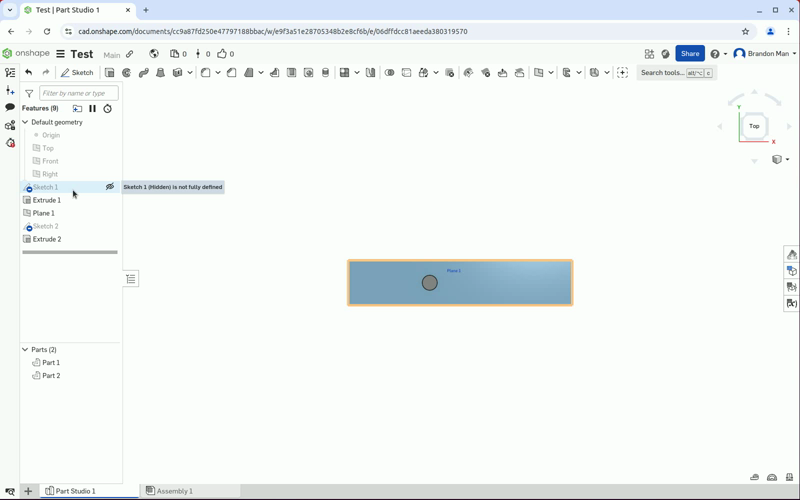
click(73, 189)
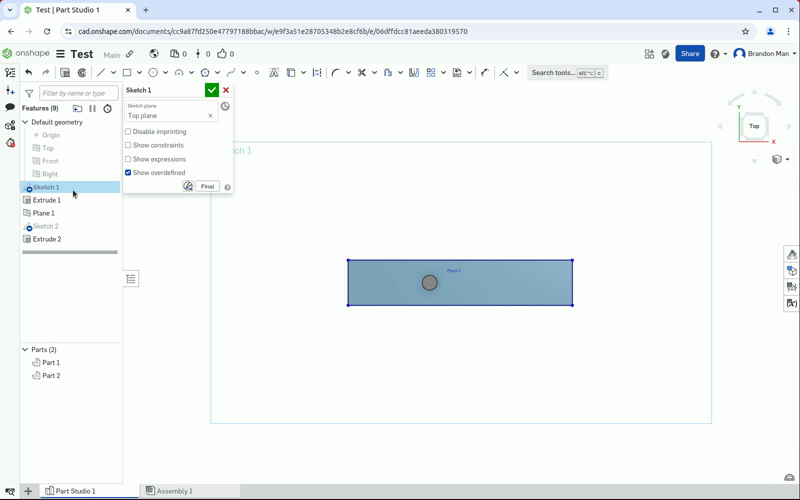
mouse_move(229, 92)
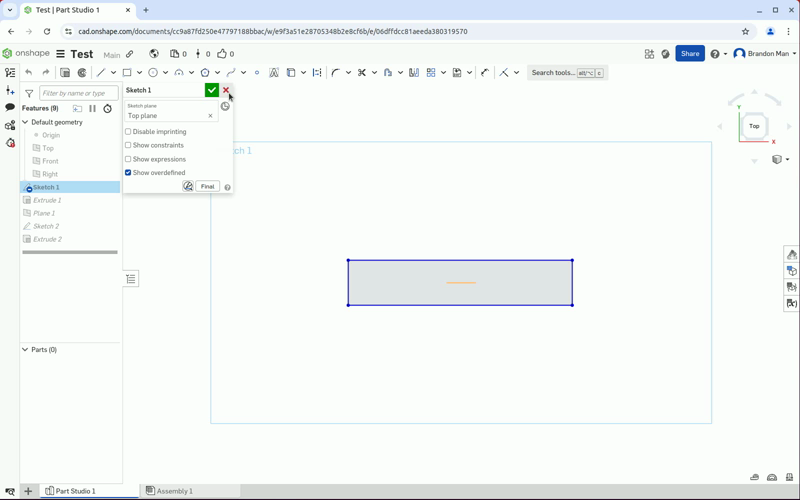
click(229, 92)
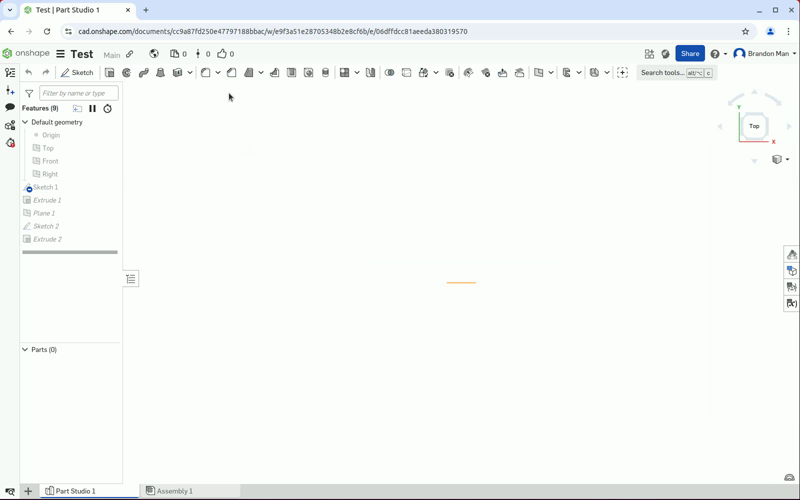
key(shift+s)
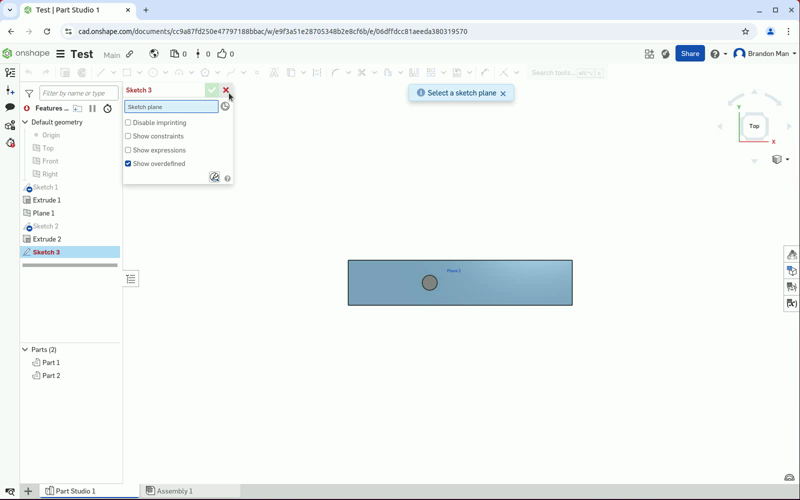
mouse_move(73, 215)
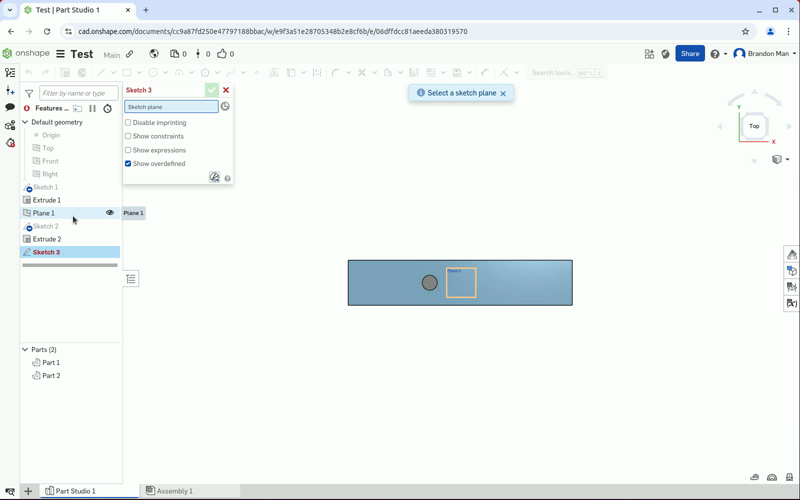
click(73, 215)
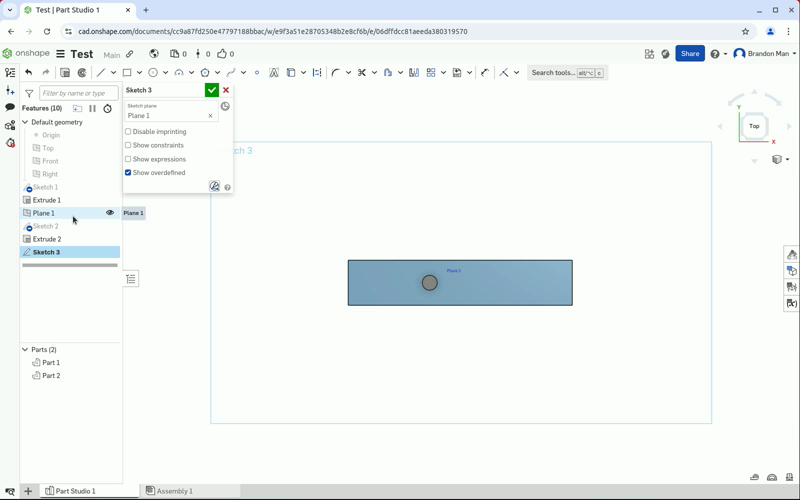
mouse_move(73, 352)
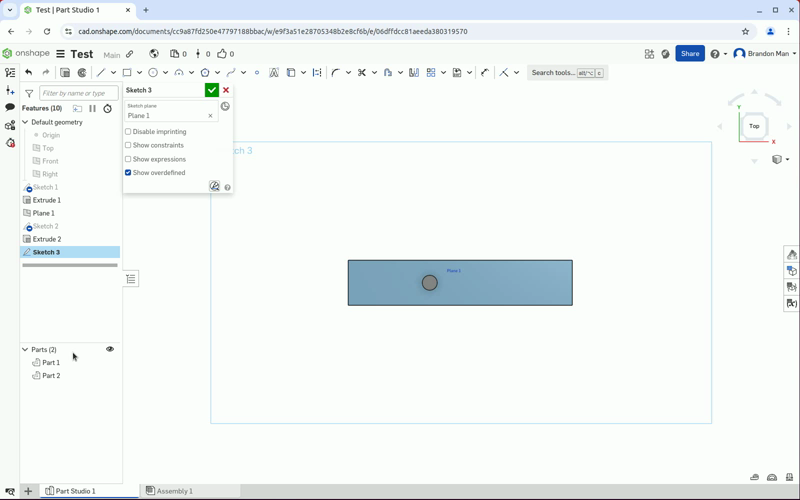
key(y)
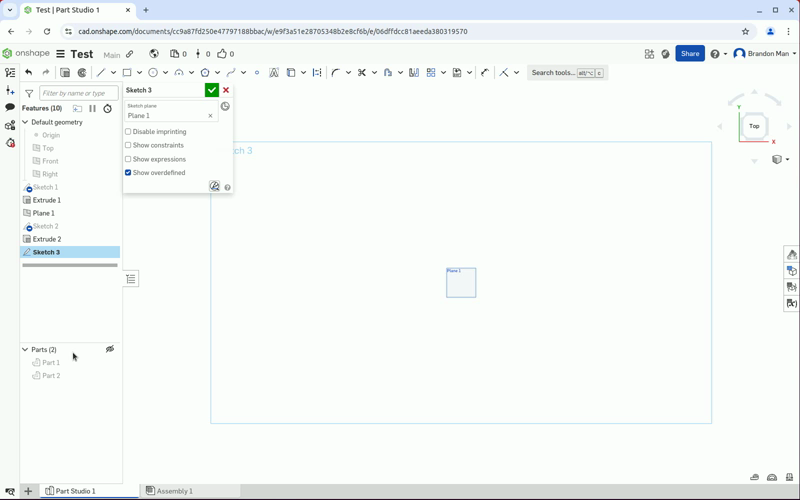
key(c)
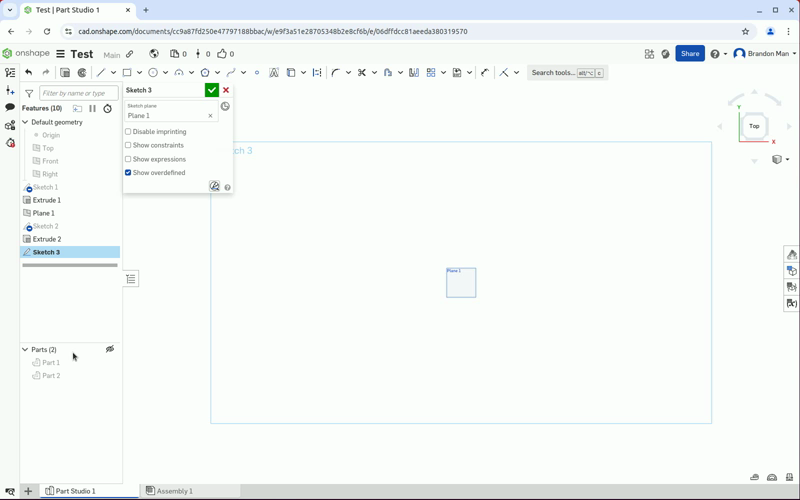
key_down(shift)
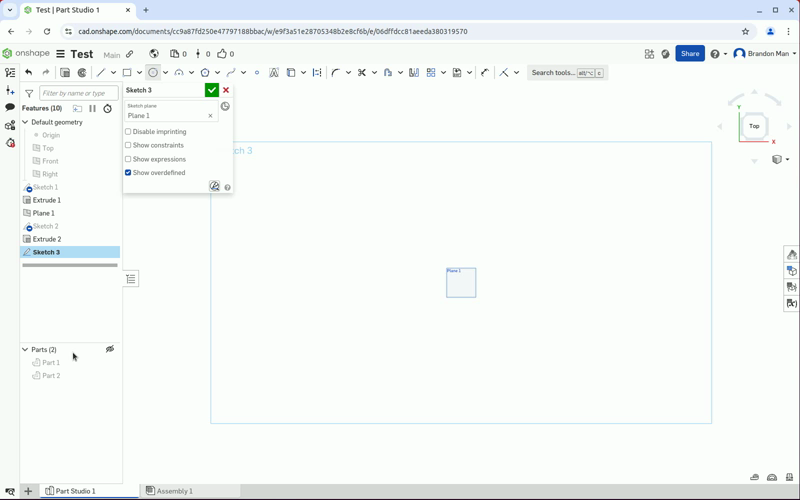
mouse_move(461, 282)
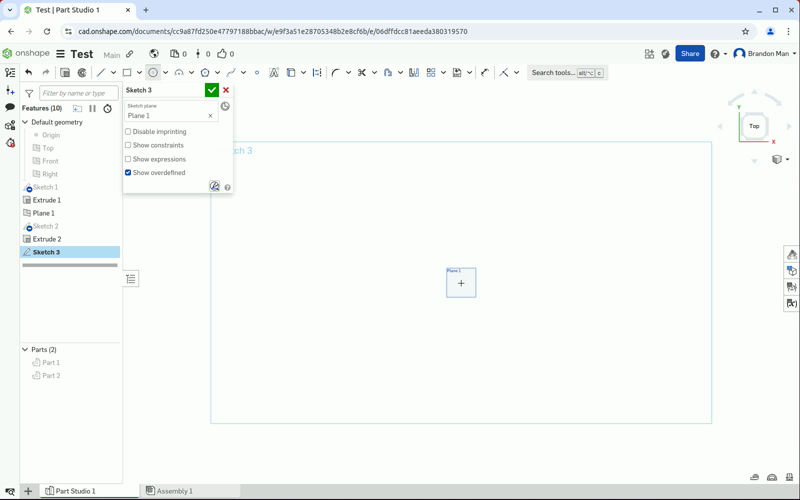
click(461, 282)
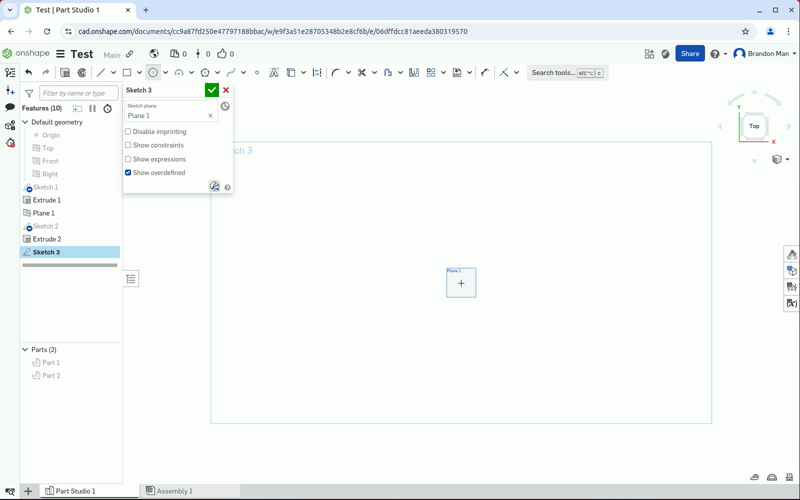
key_up(shift)
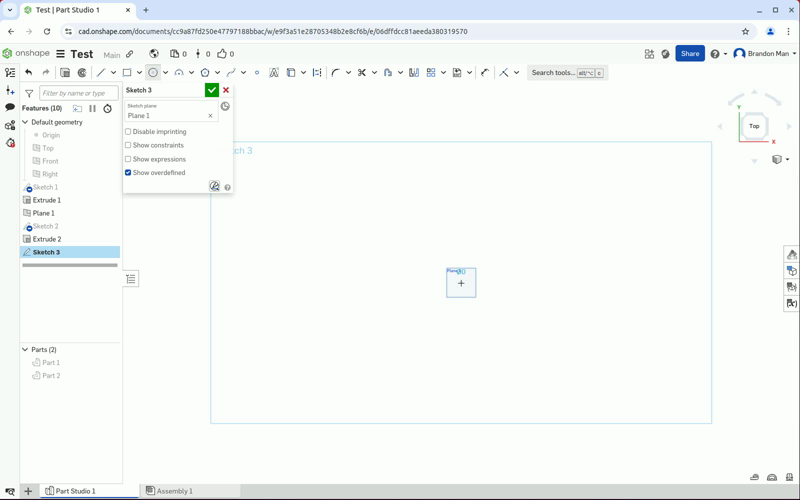
mouse_move(468, 282)
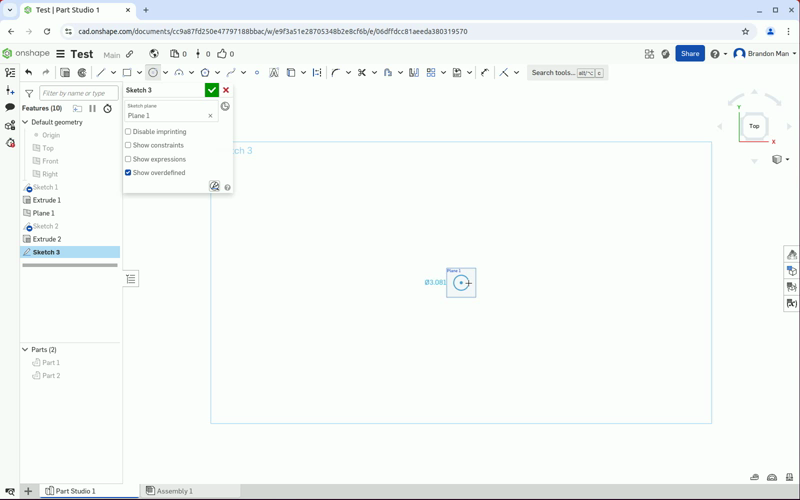
click(468, 282)
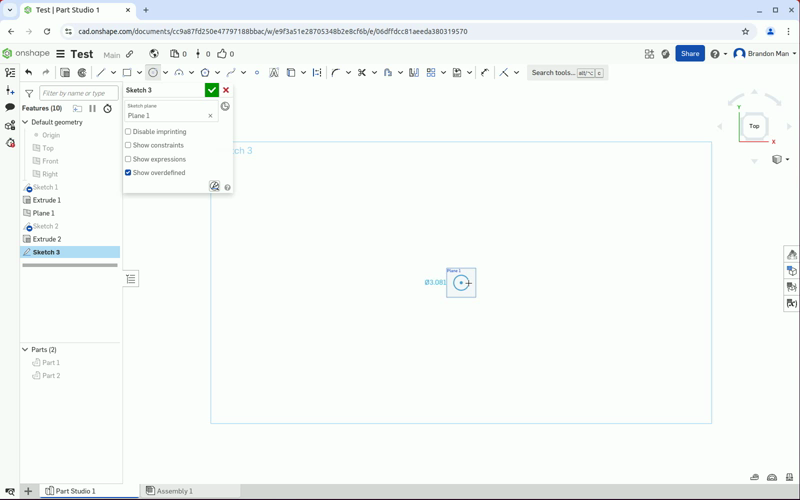
key(esc)
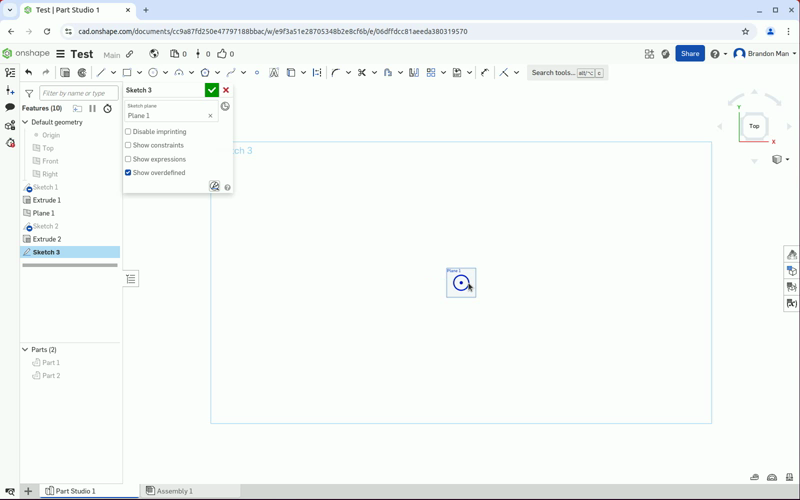
mouse_move(462, 289)
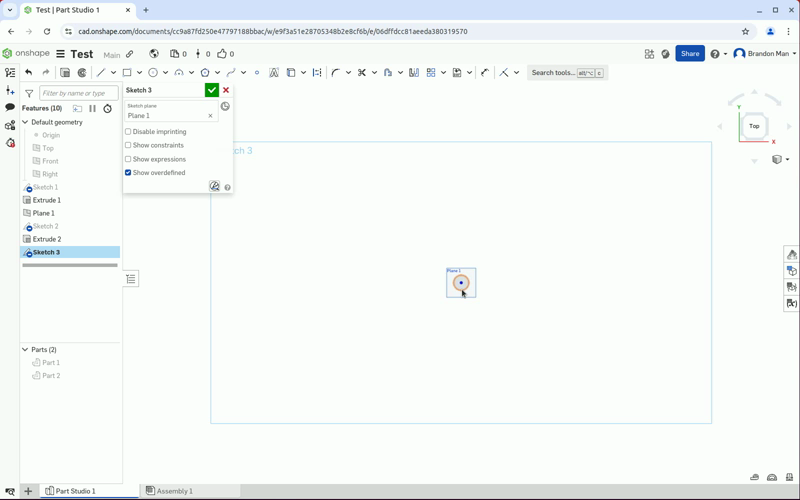
scroll(6)
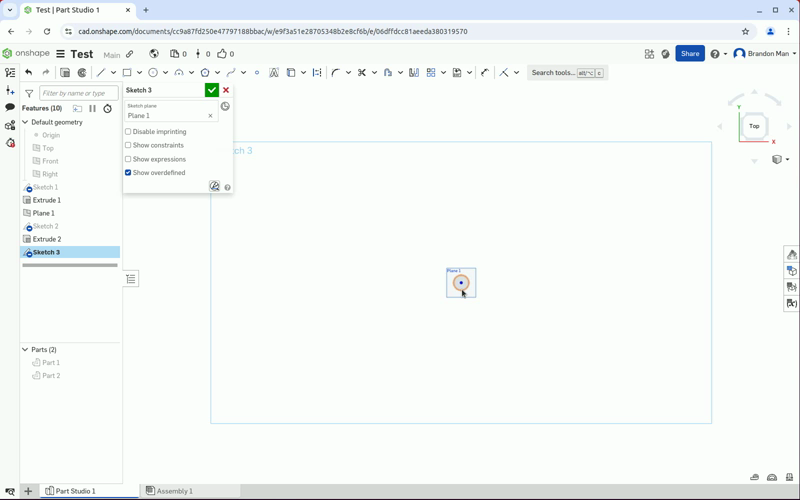
scroll(6)
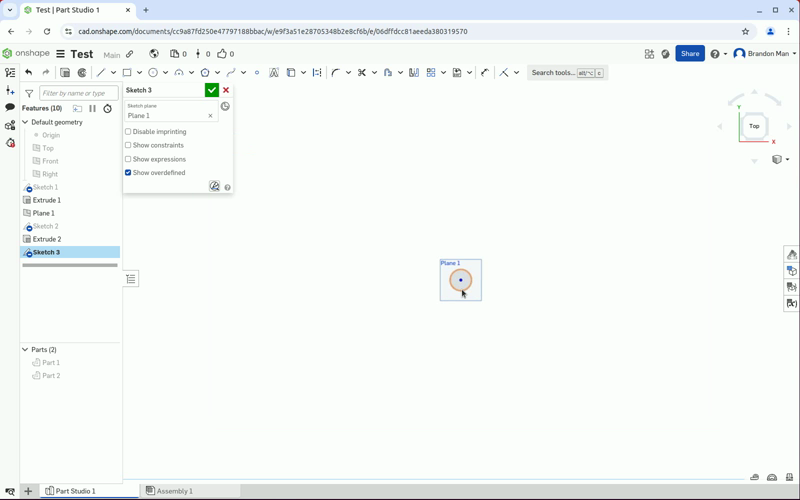
scroll(6)
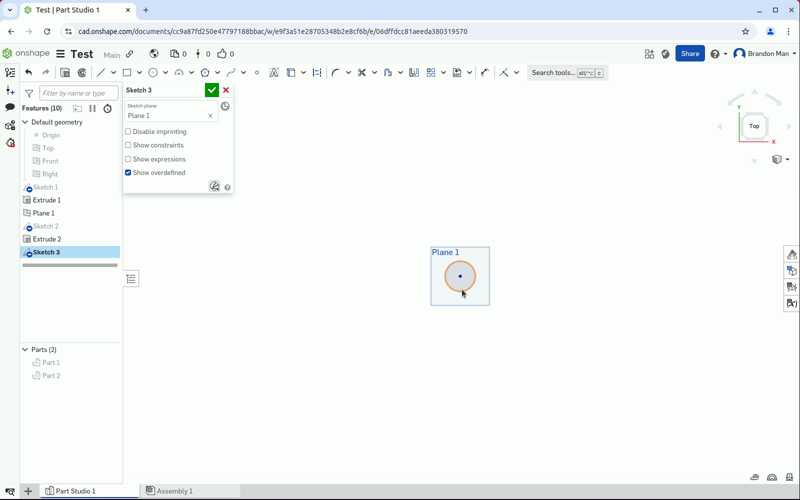
scroll(6)
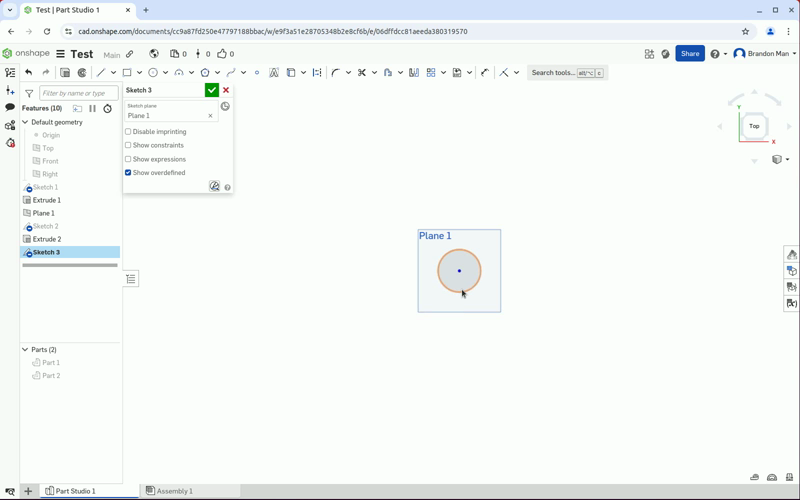
scroll(6)
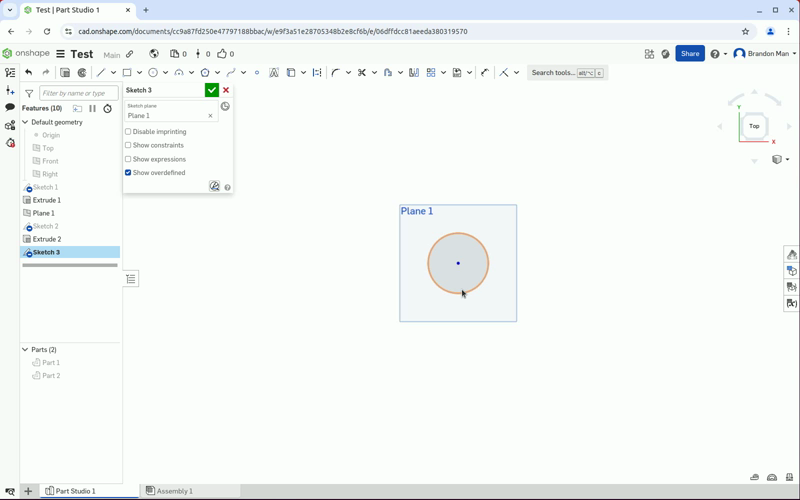
scroll(6)
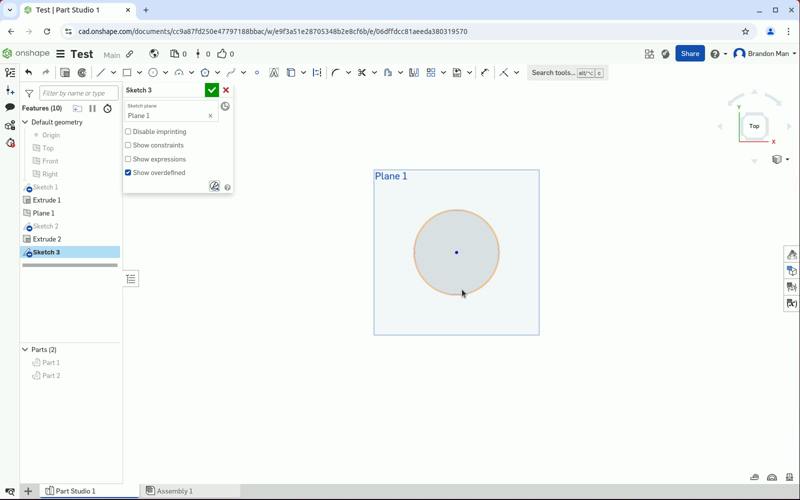
scroll(6)
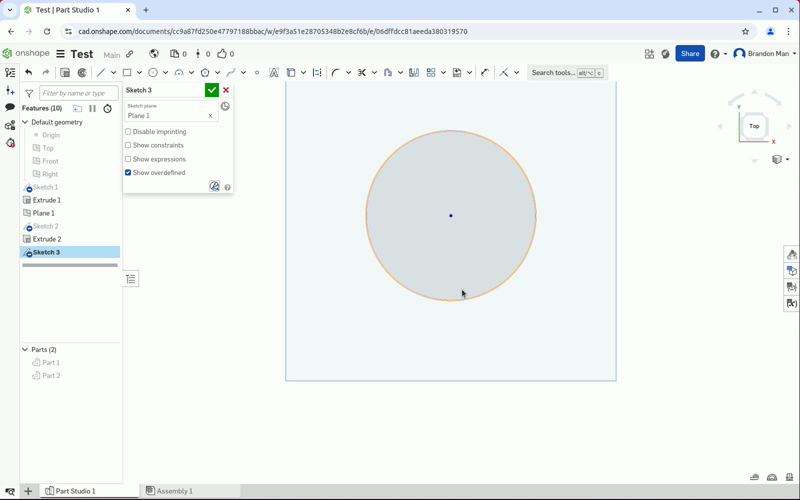
click(462, 289)
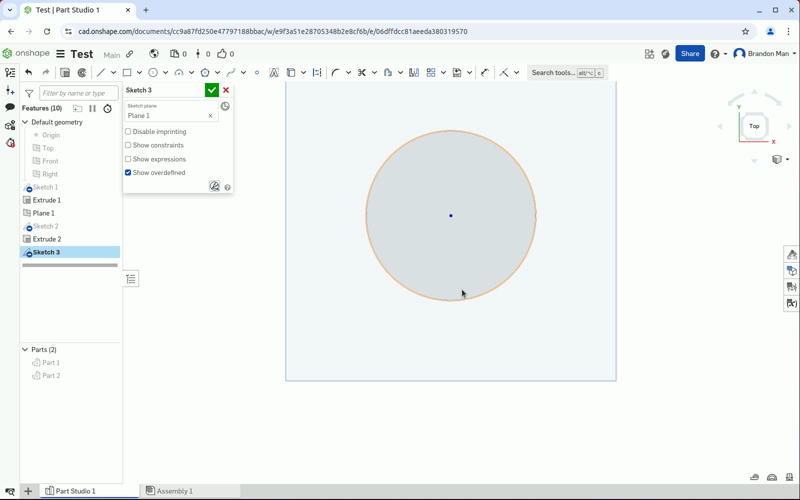
scroll(-6)
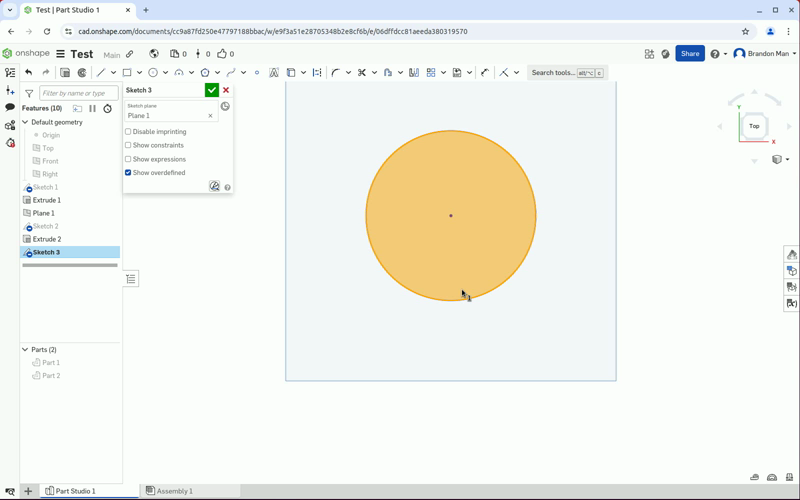
scroll(-6)
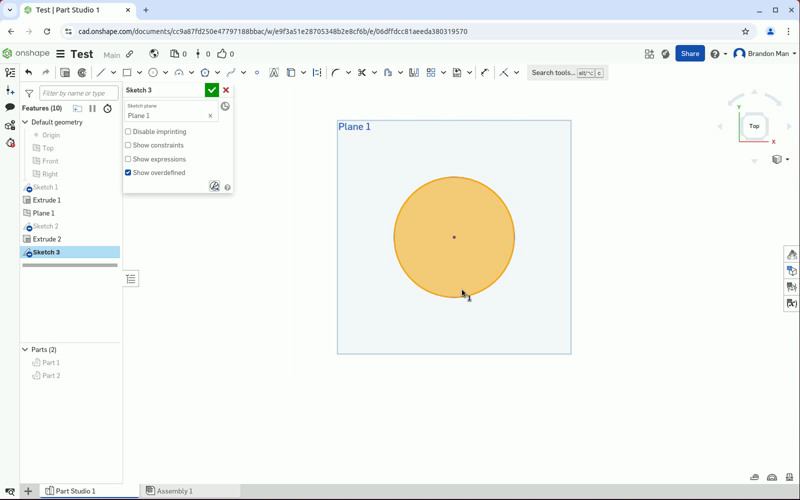
scroll(-6)
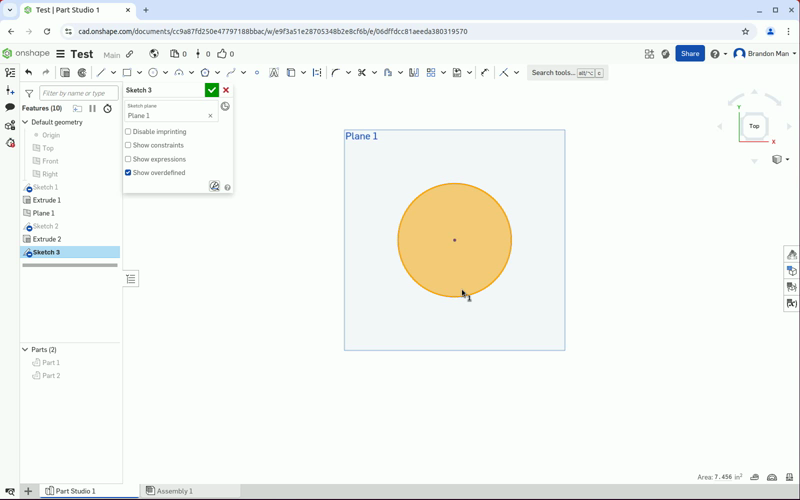
scroll(-6)
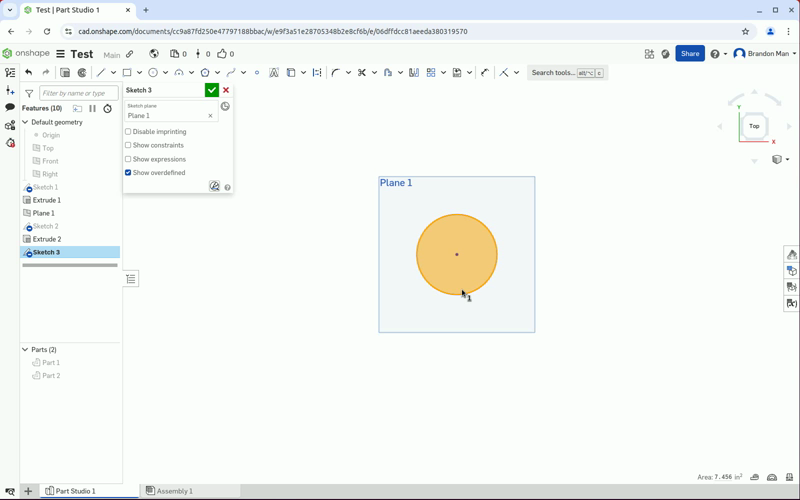
scroll(-6)
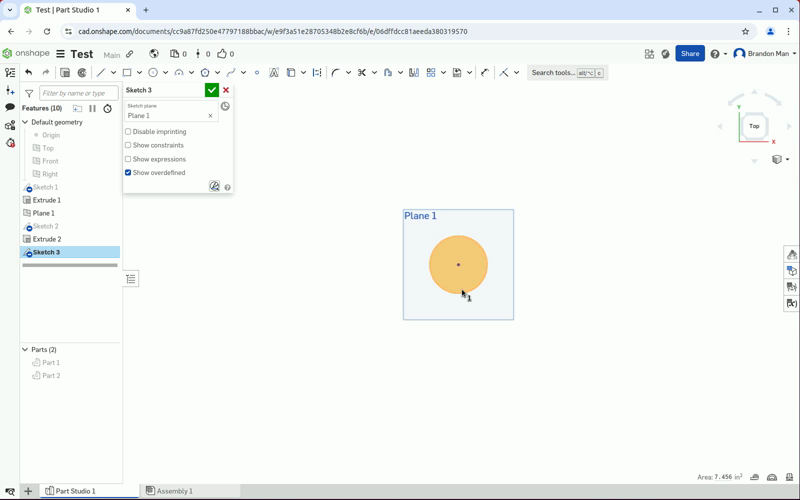
scroll(-6)
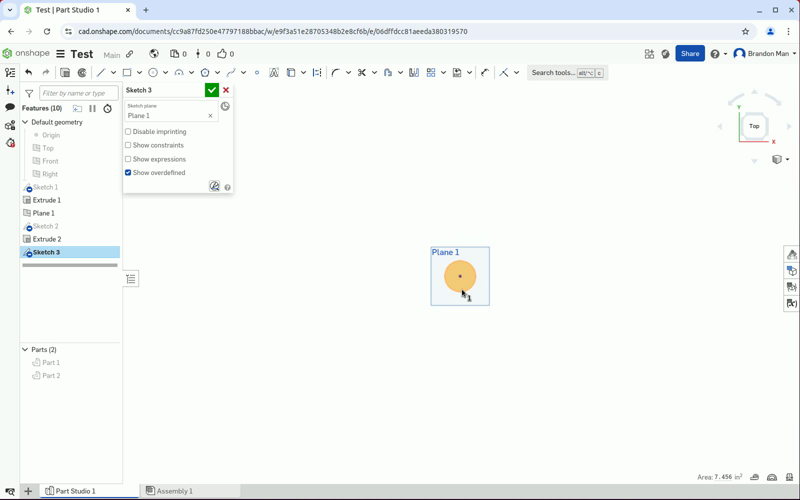
scroll(-6)
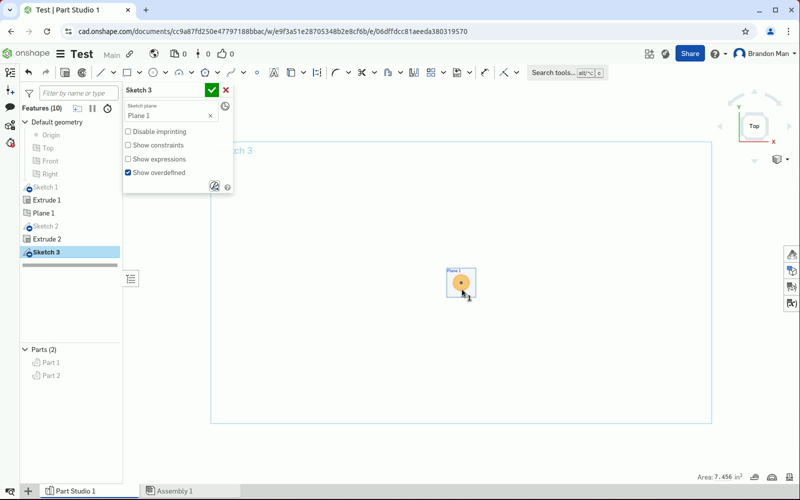
mouse_move(73, 352)
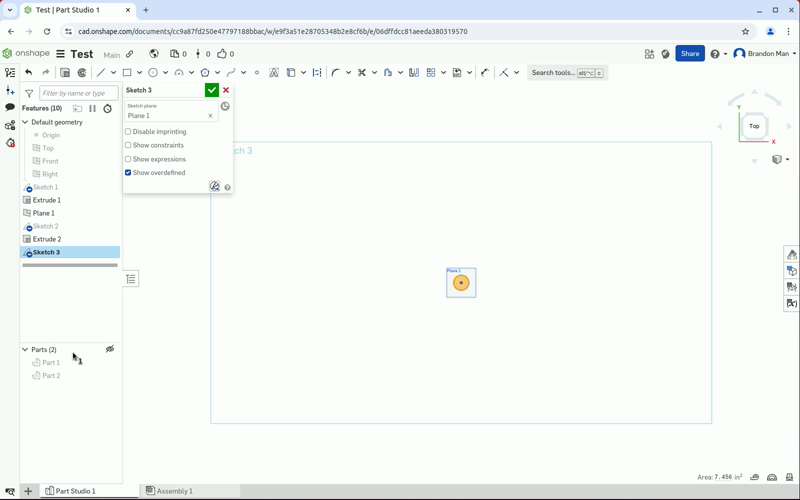
key(shift+y)
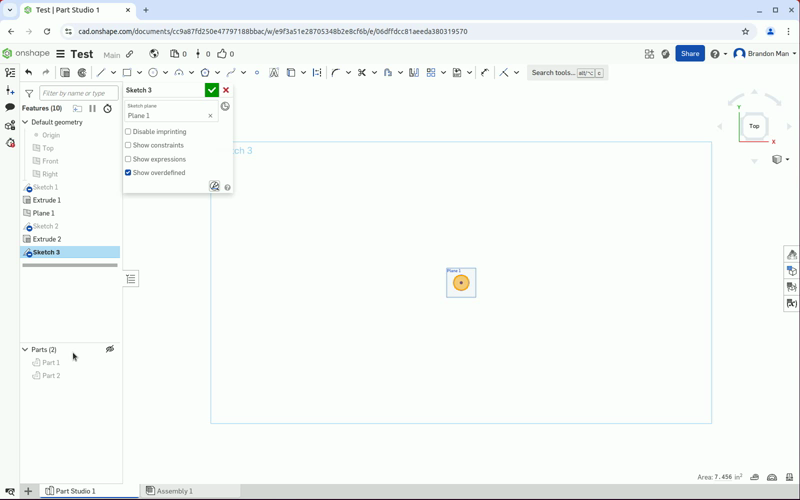
key(shift+e)
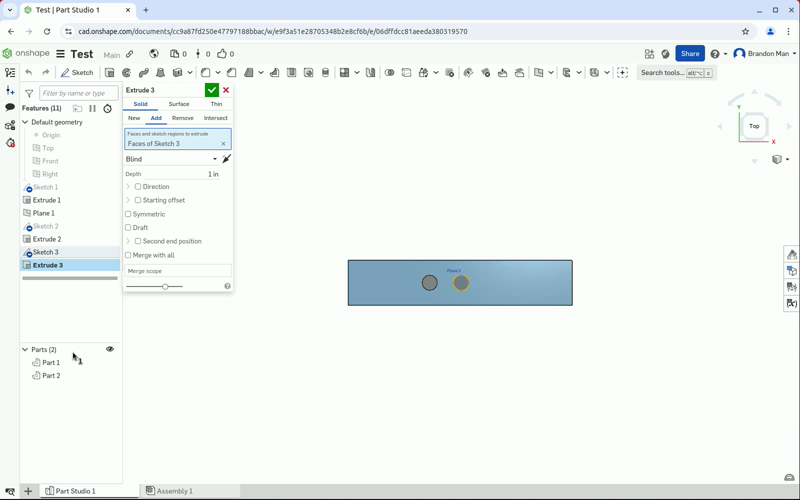
mouse_move(143, 106)
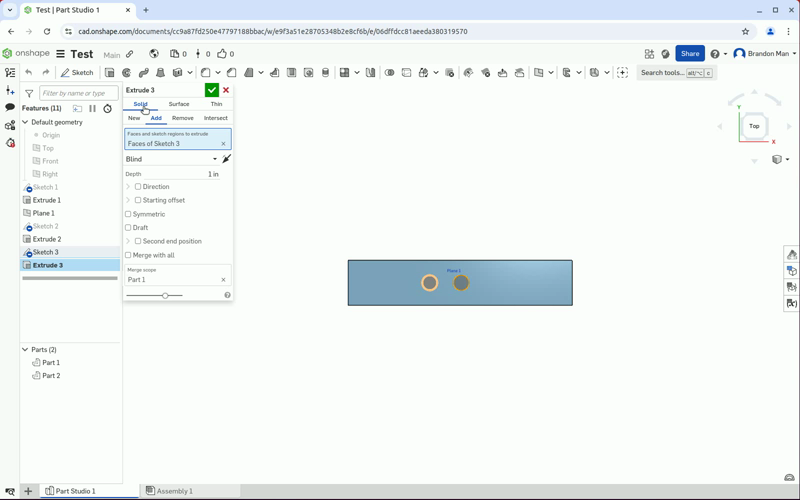
click(143, 106)
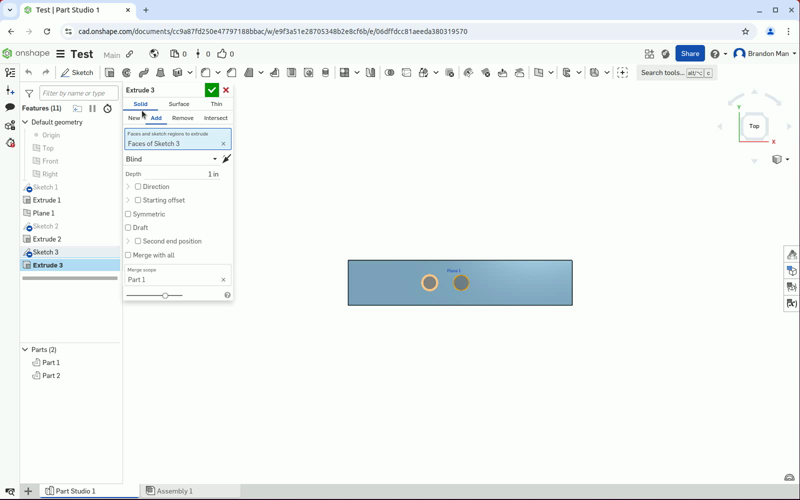
mouse_move(137, 120)
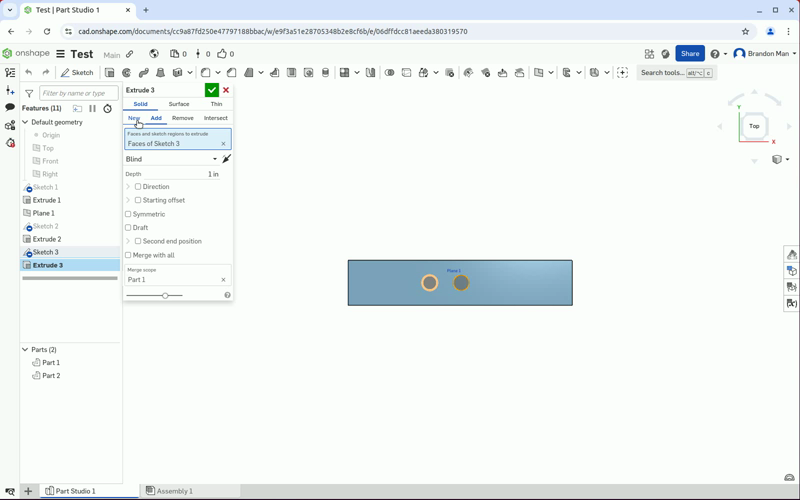
click(137, 120)
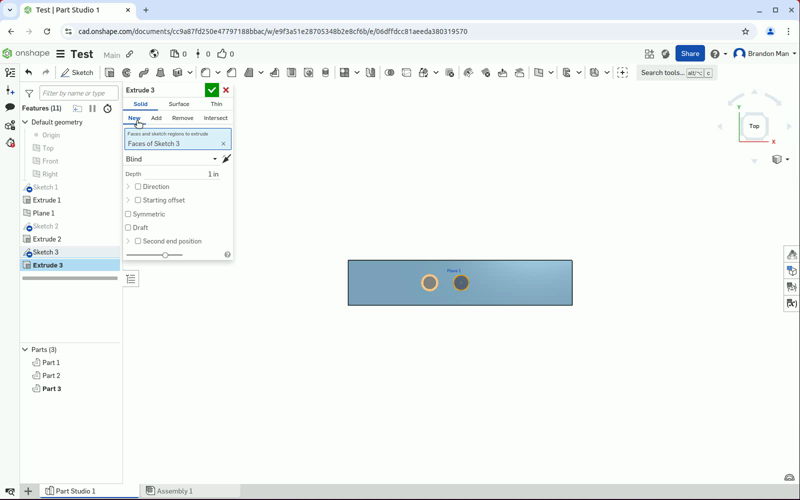
key(tab, 4)
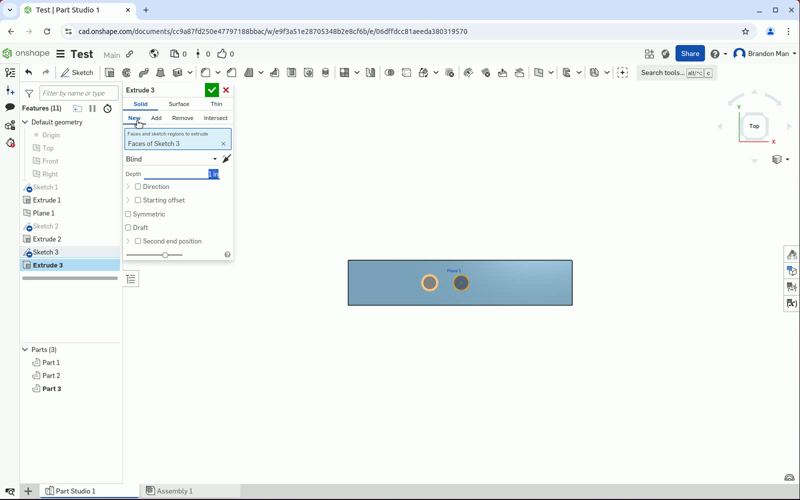
text(4.574)
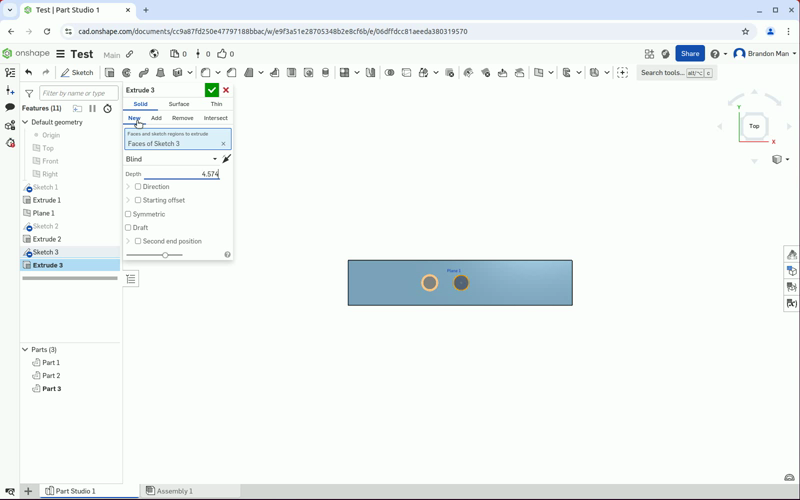
key(enter)
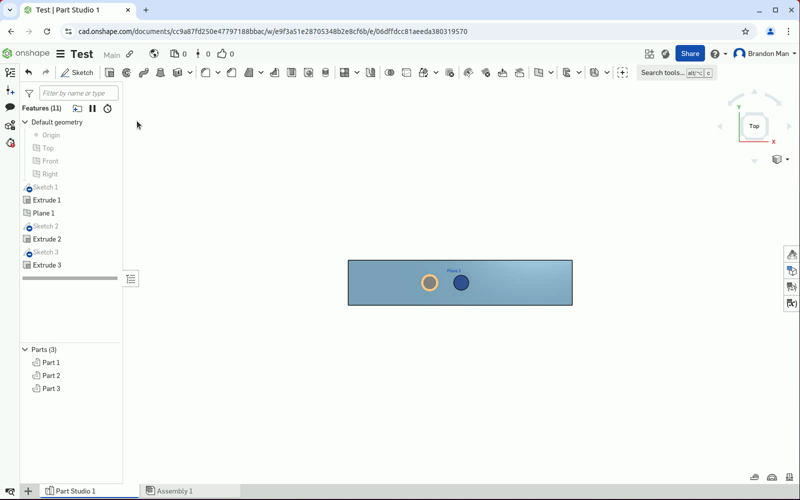
key(shift+h)
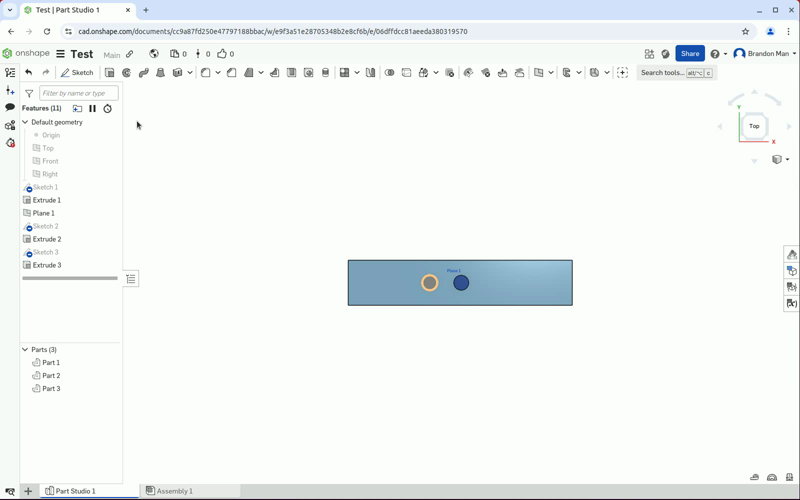
key(shift+h)
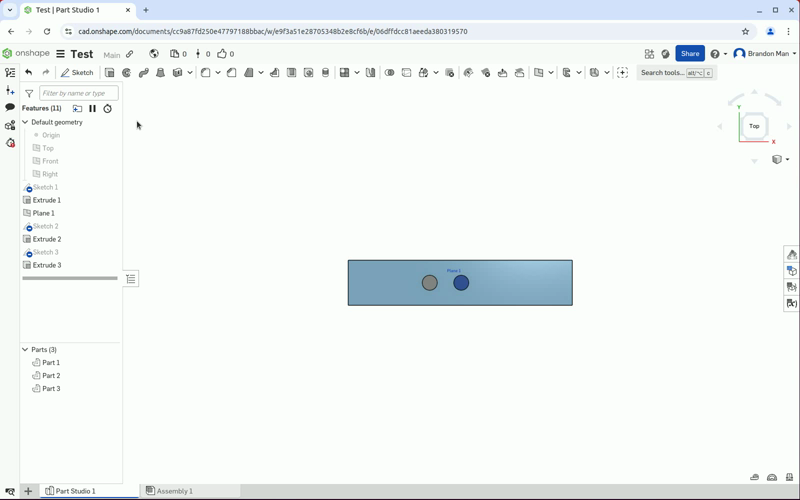
mouse_move(73, 189)
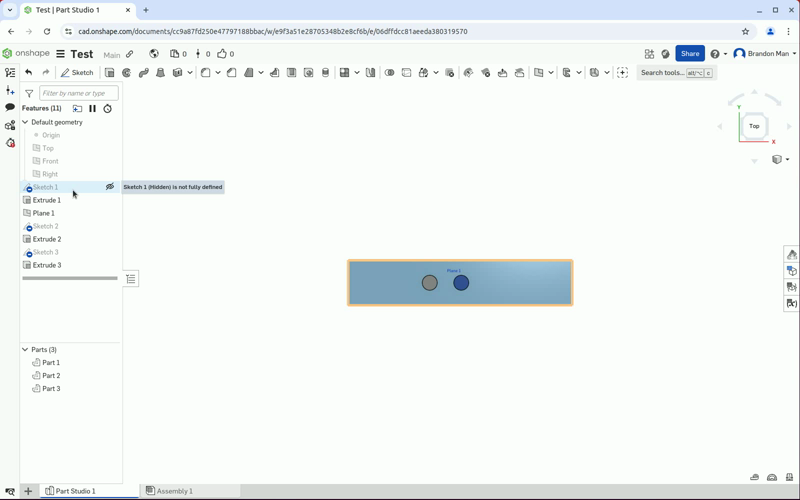
click(73, 189)
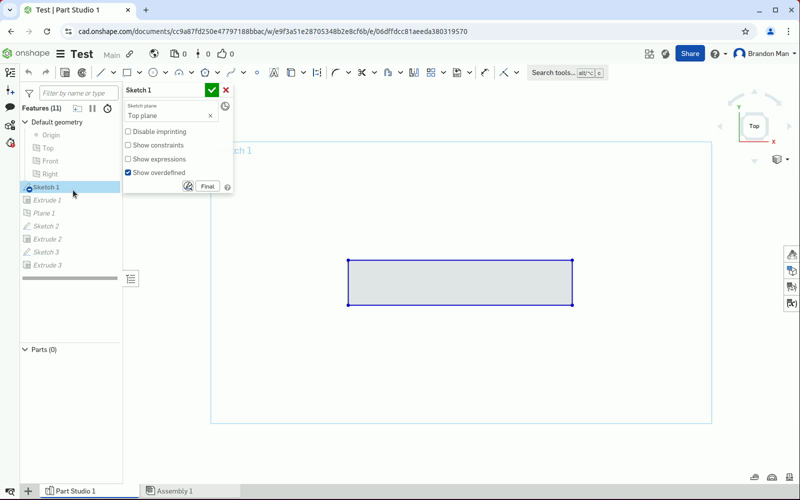
mouse_move(229, 92)
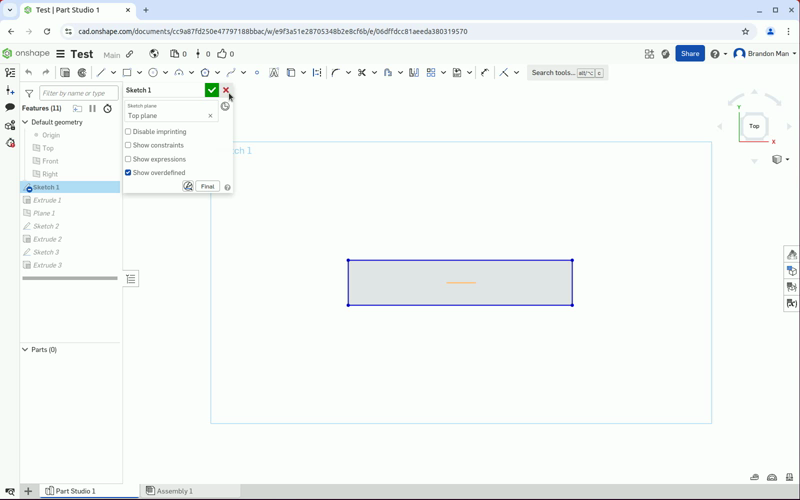
click(229, 92)
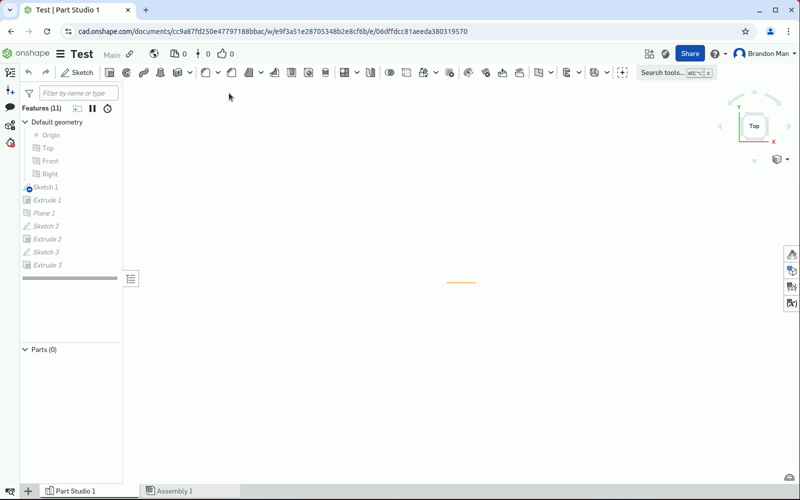
key(shift+s)
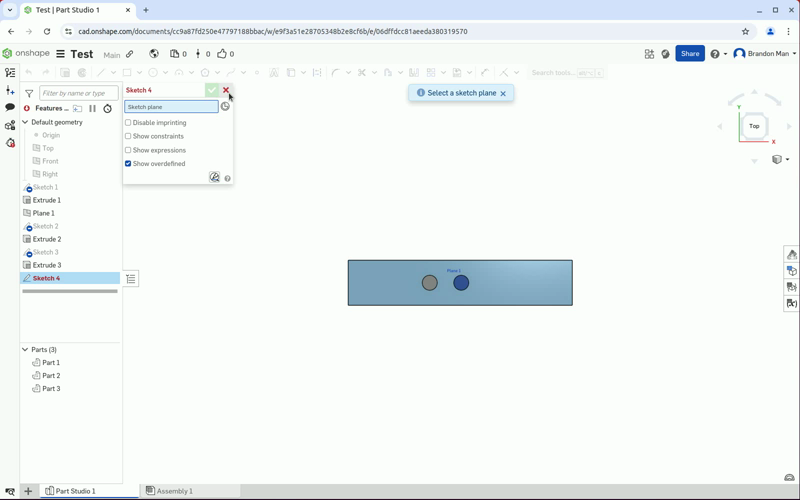
mouse_move(73, 215)
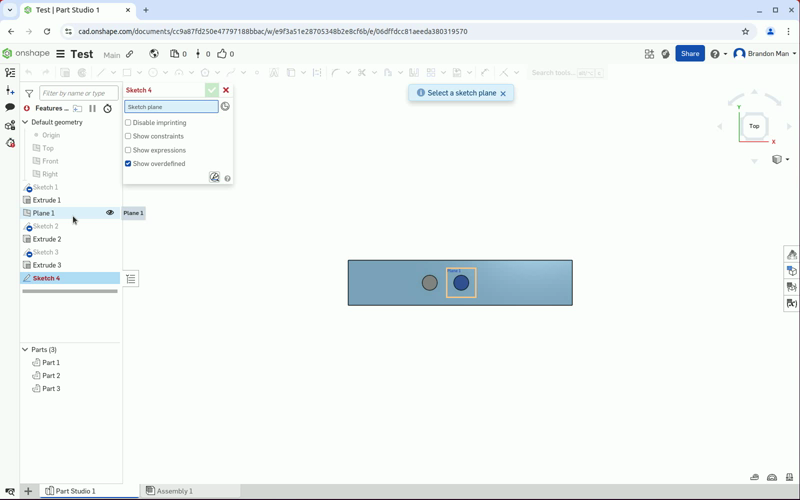
click(73, 215)
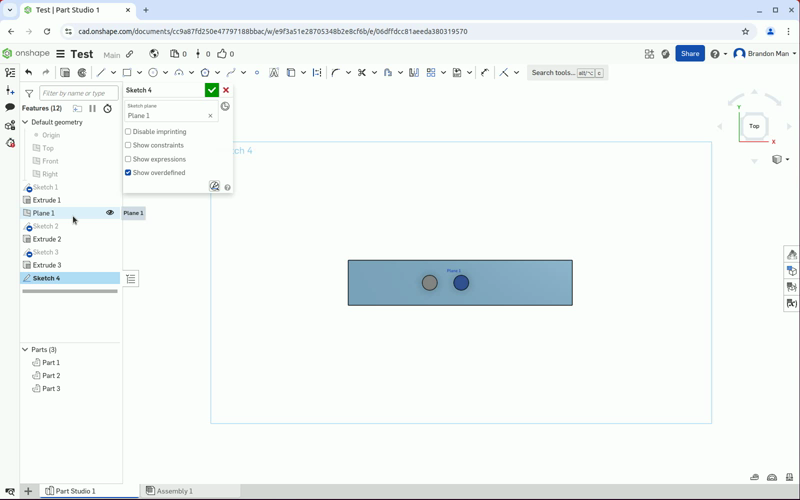
mouse_move(73, 352)
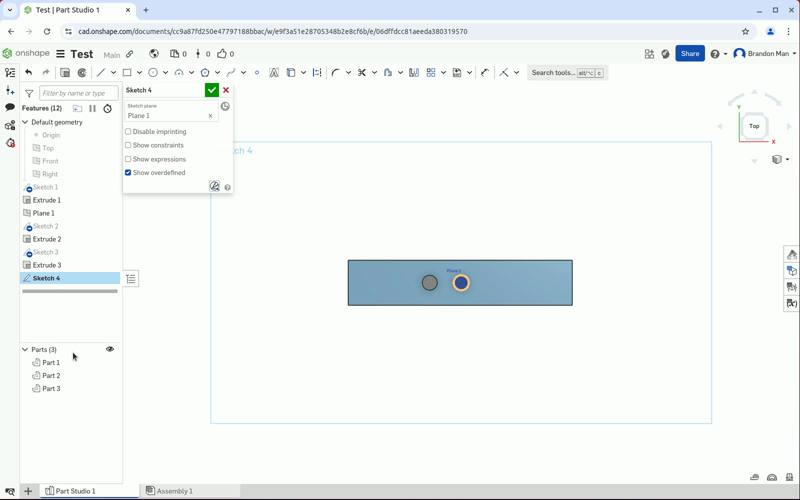
key(y)
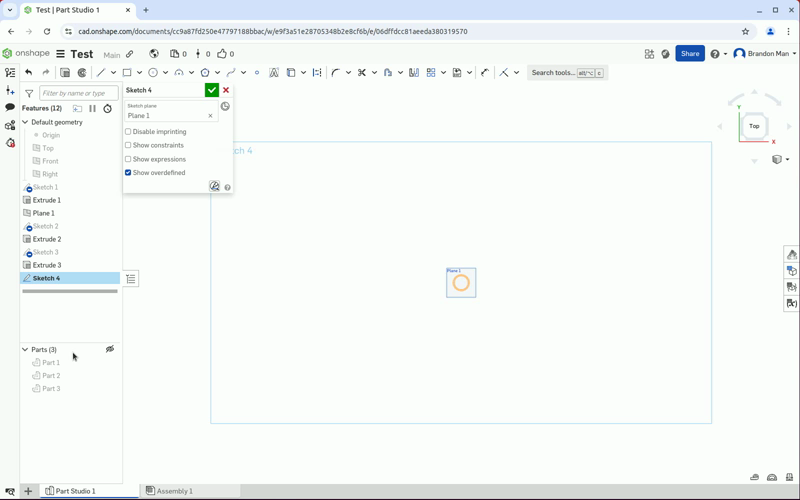
key(c)
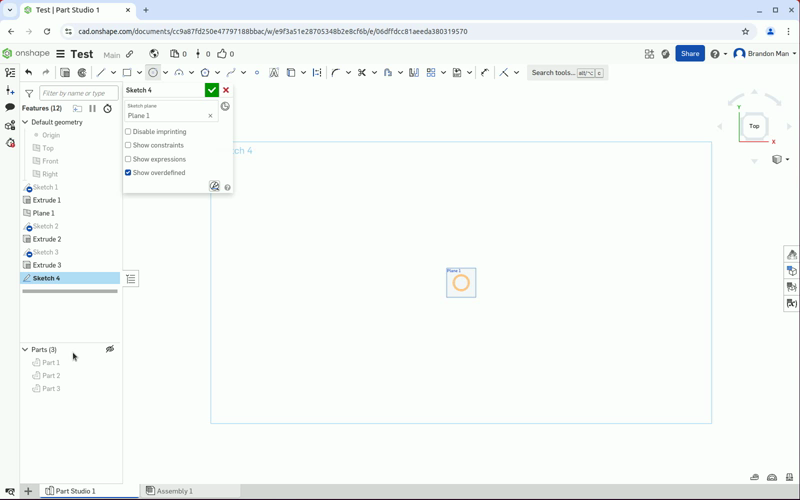
key_down(shift)
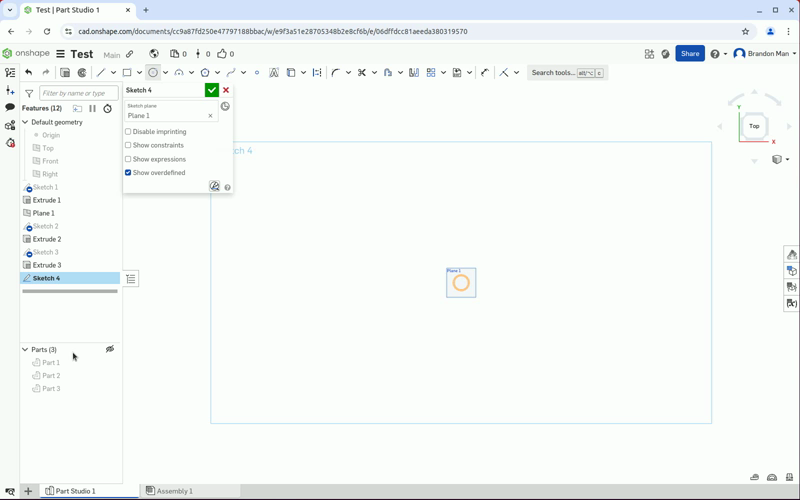
mouse_move(497, 282)
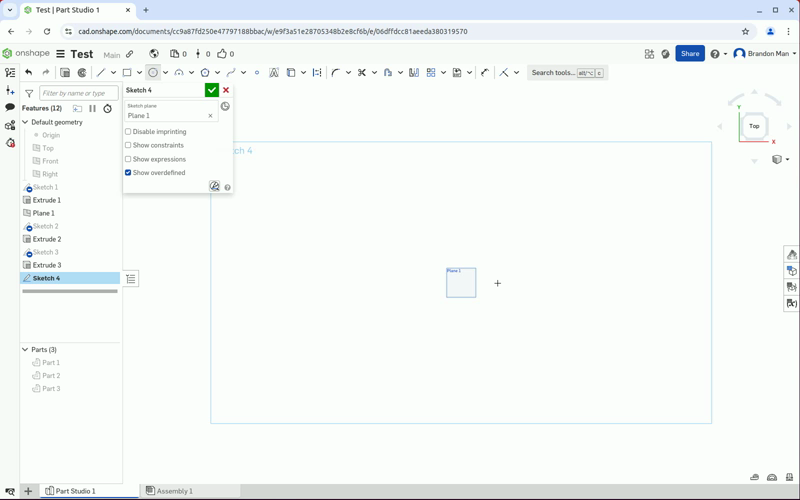
click(497, 282)
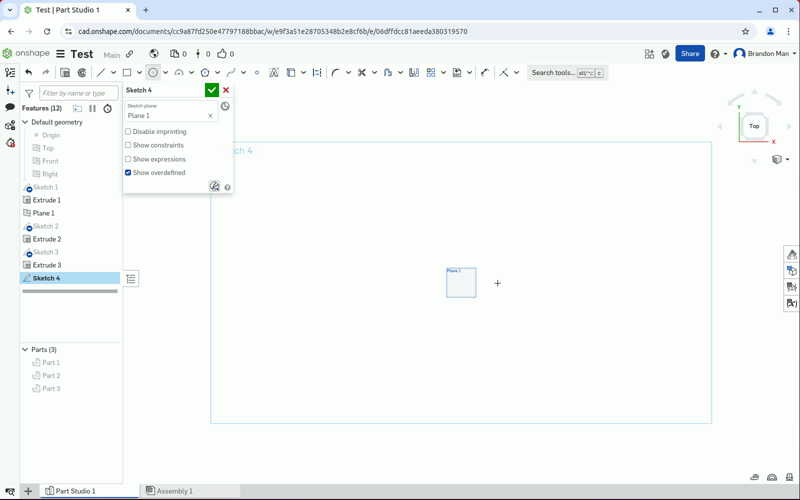
key_up(shift)
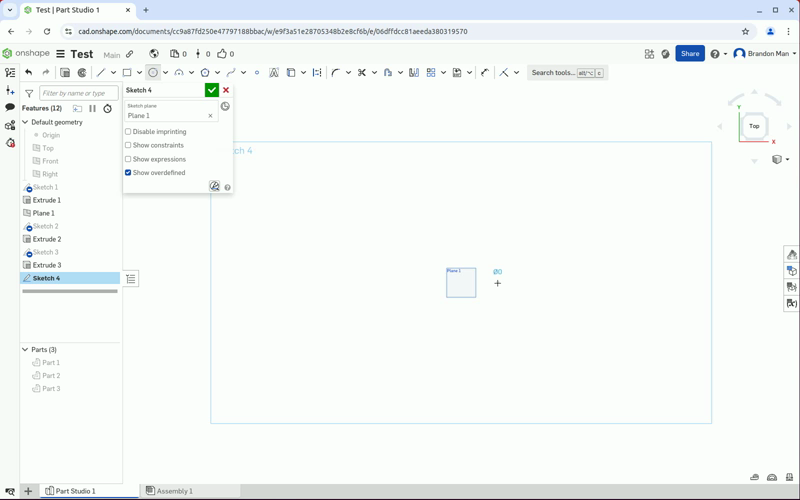
mouse_move(505, 282)
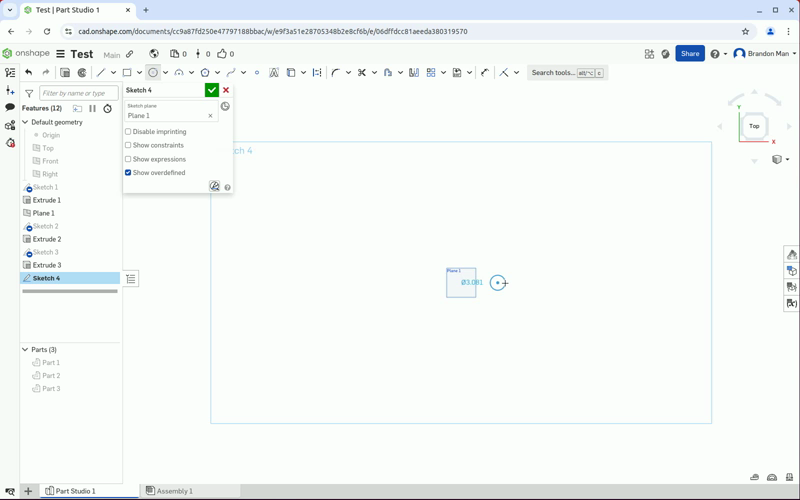
click(505, 282)
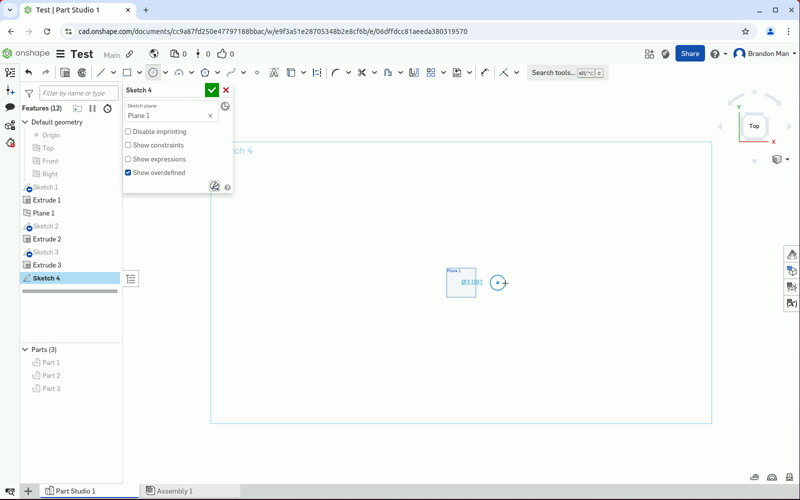
key(esc)
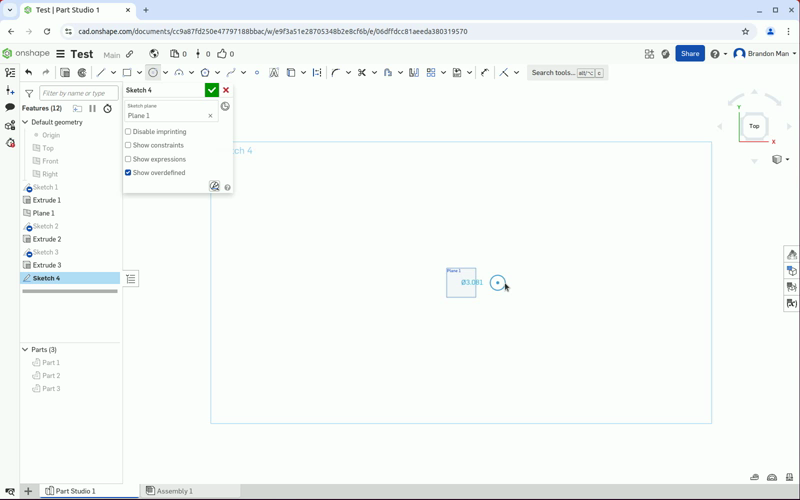
mouse_move(493, 286)
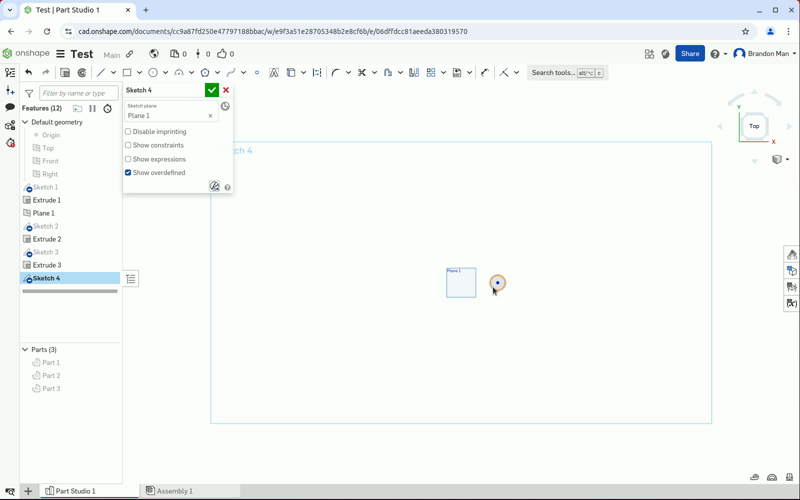
scroll(6)
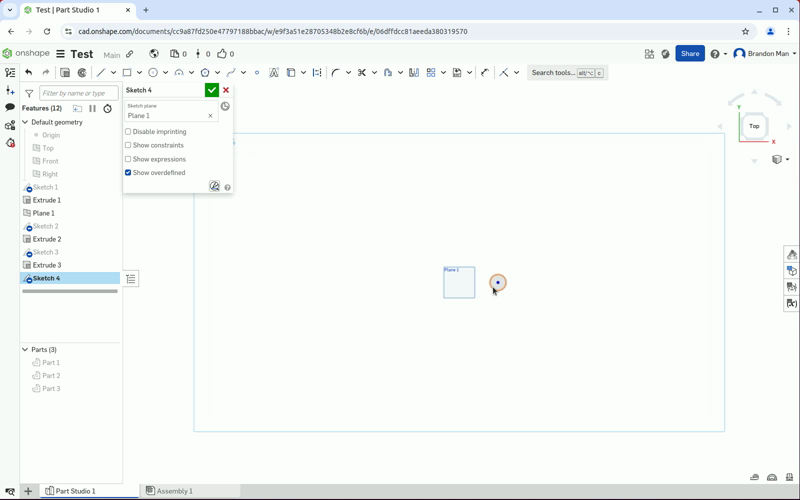
scroll(6)
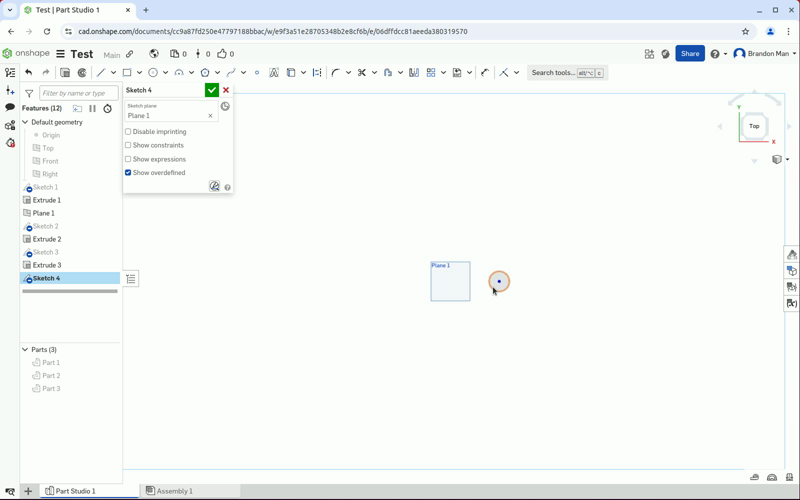
scroll(6)
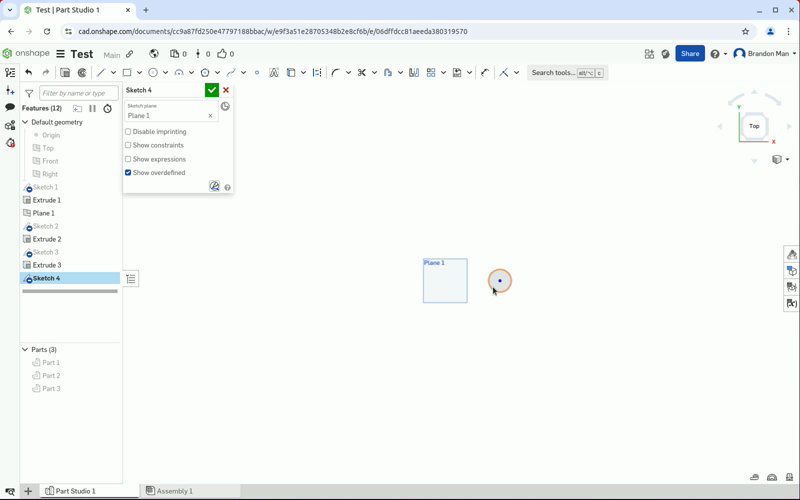
scroll(6)
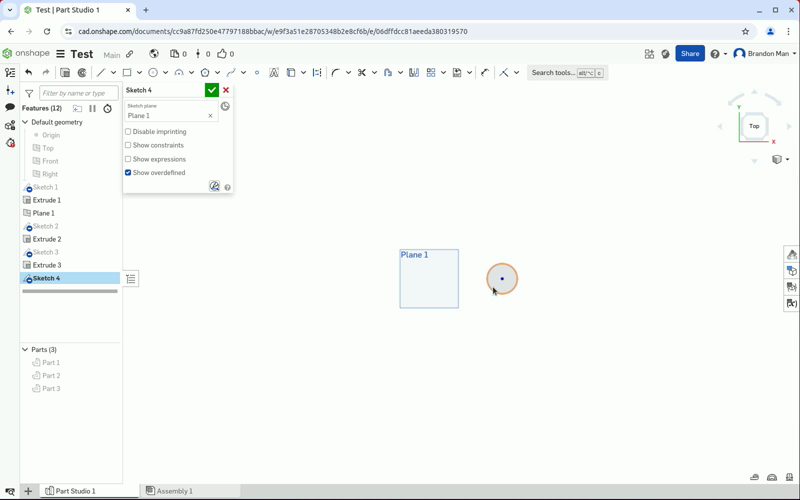
scroll(6)
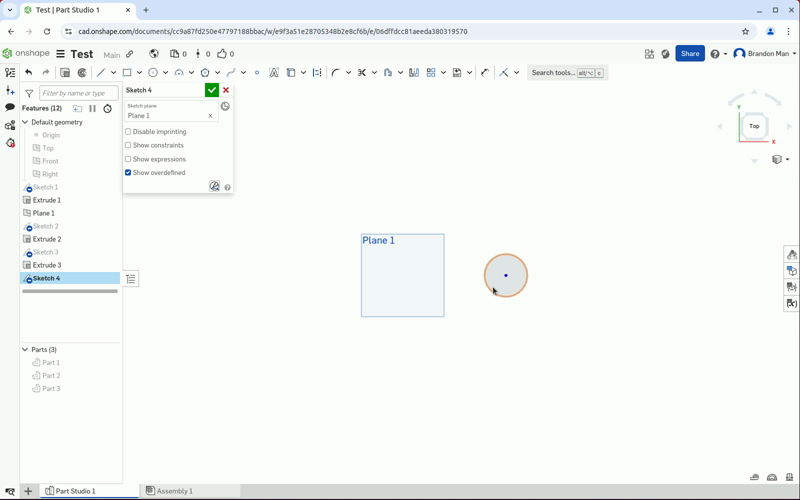
scroll(6)
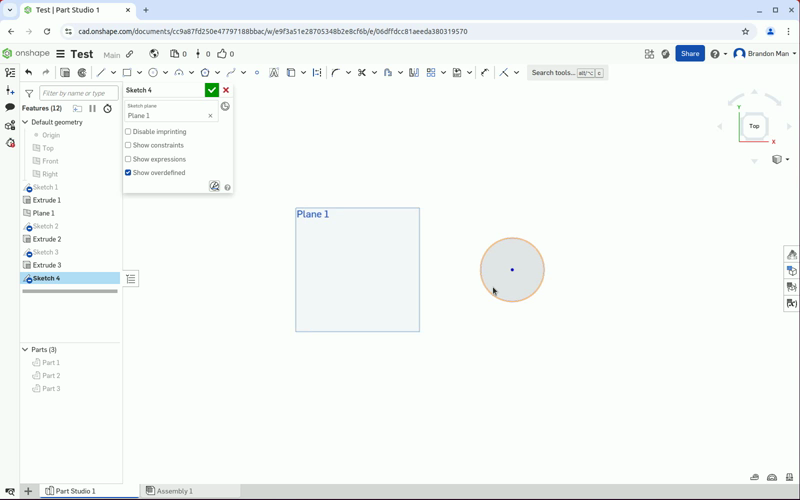
scroll(6)
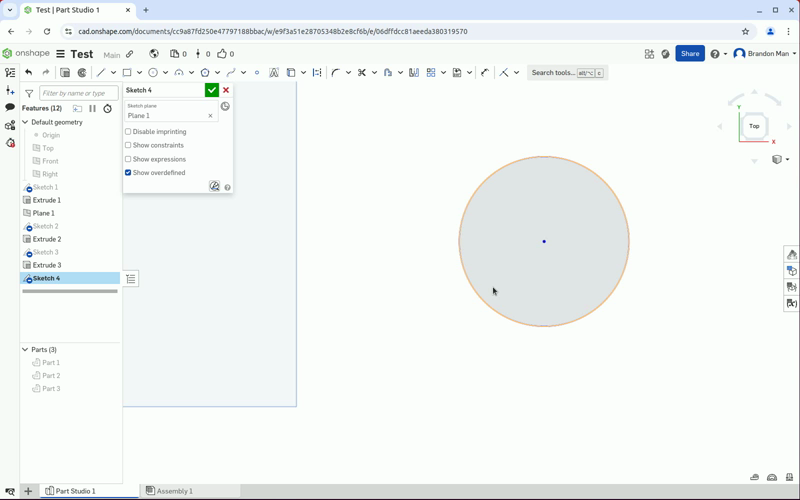
click(493, 286)
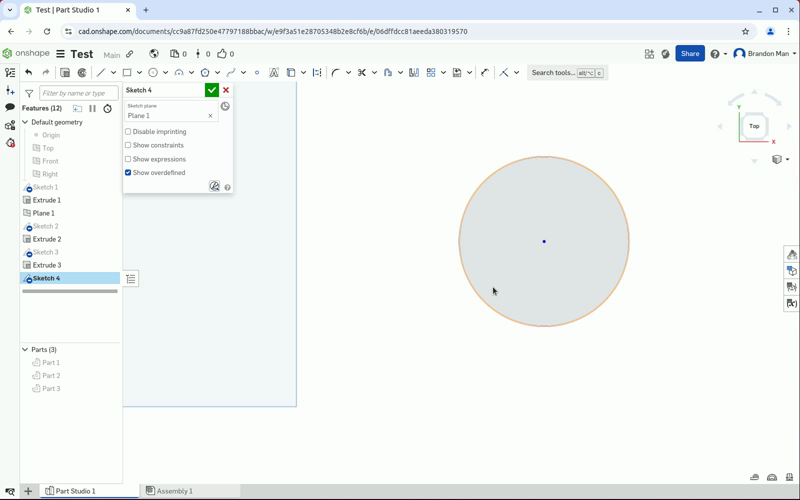
scroll(-6)
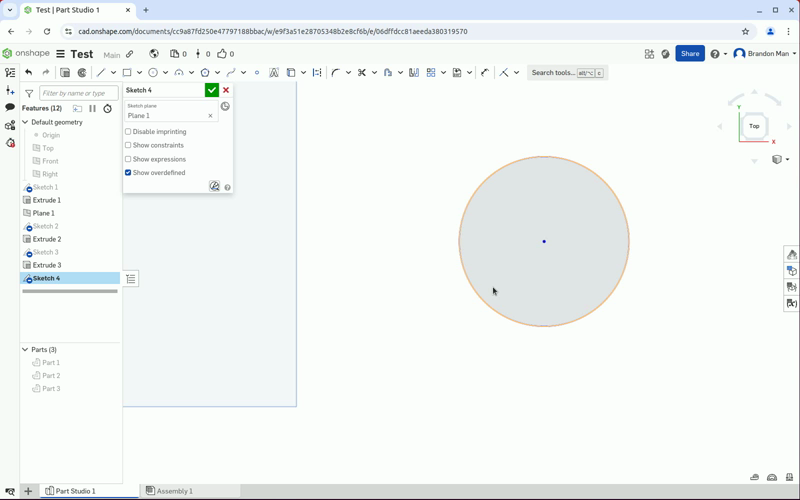
scroll(-6)
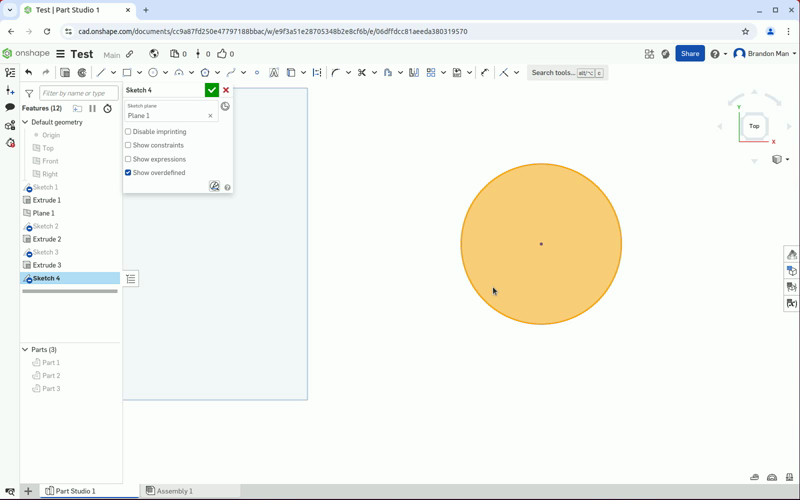
scroll(-6)
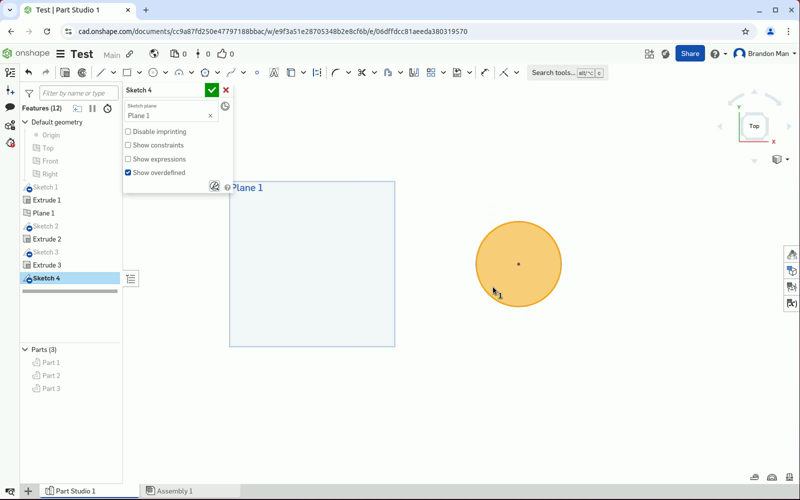
scroll(-6)
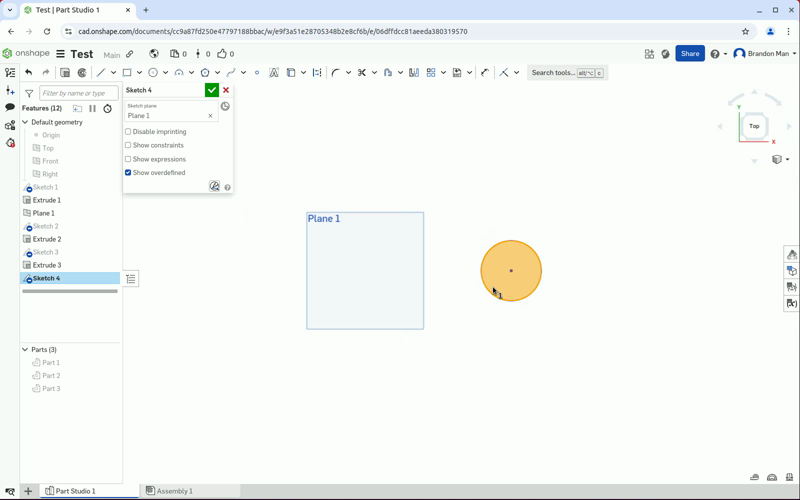
scroll(-6)
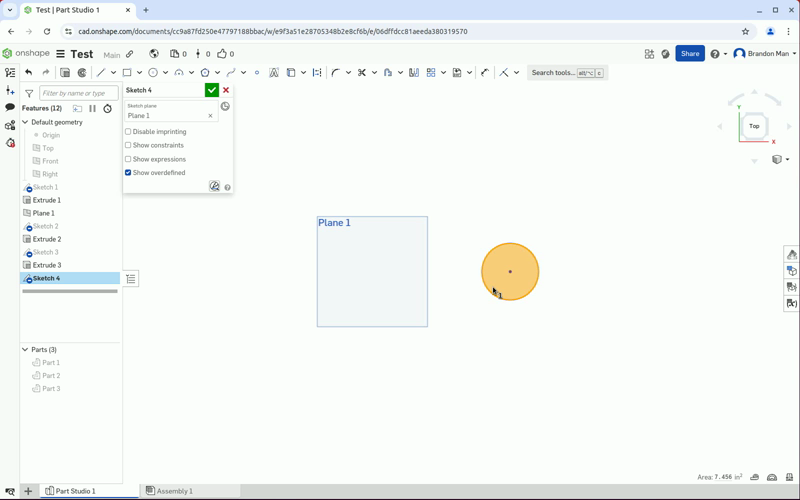
scroll(-6)
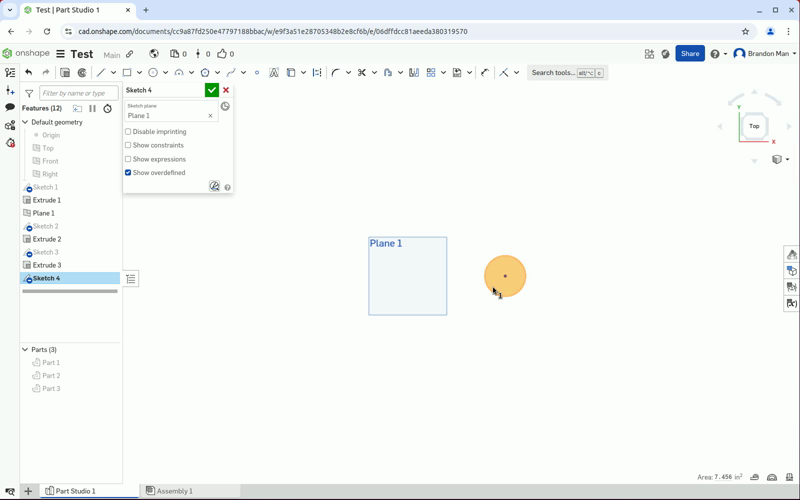
scroll(-6)
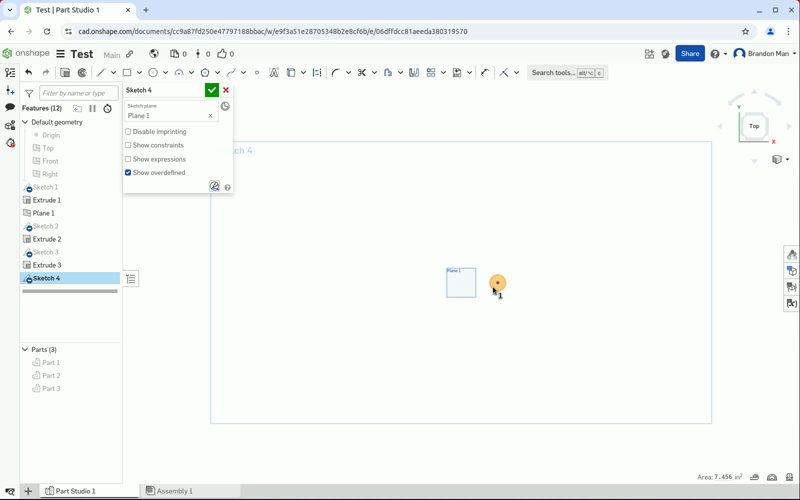
mouse_move(73, 352)
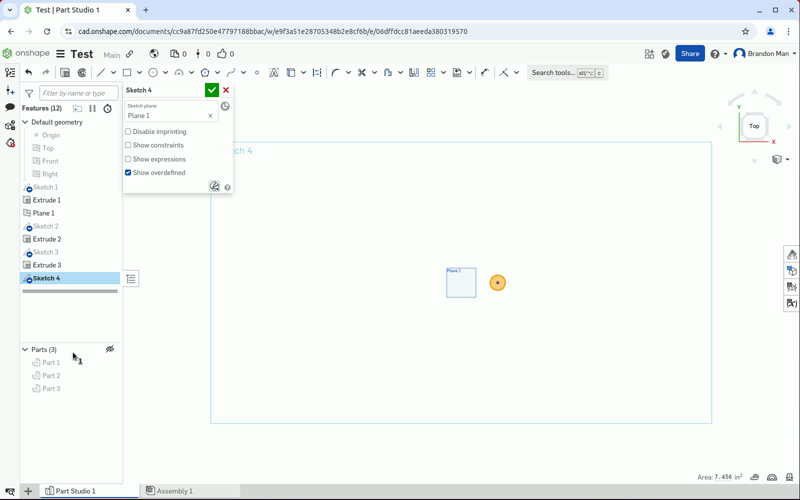
key(shift+y)
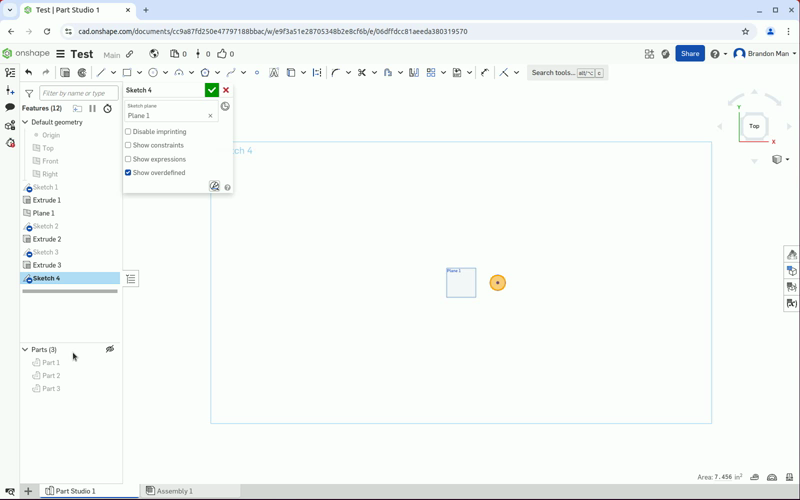
key(shift+e)
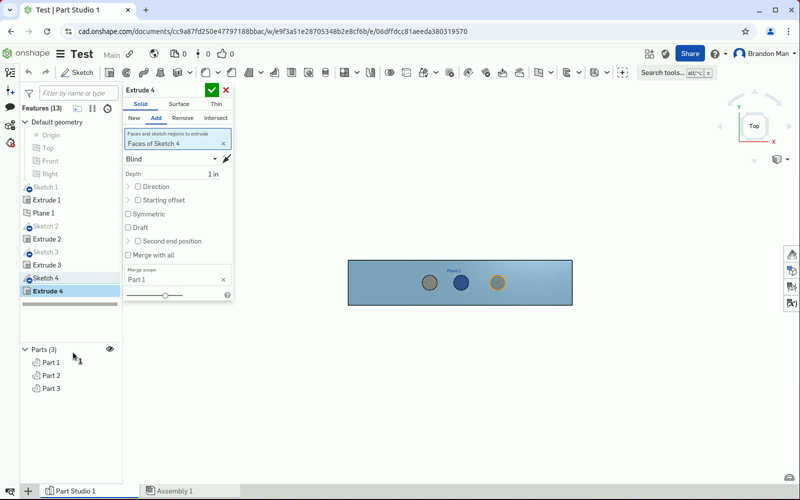
mouse_move(143, 106)
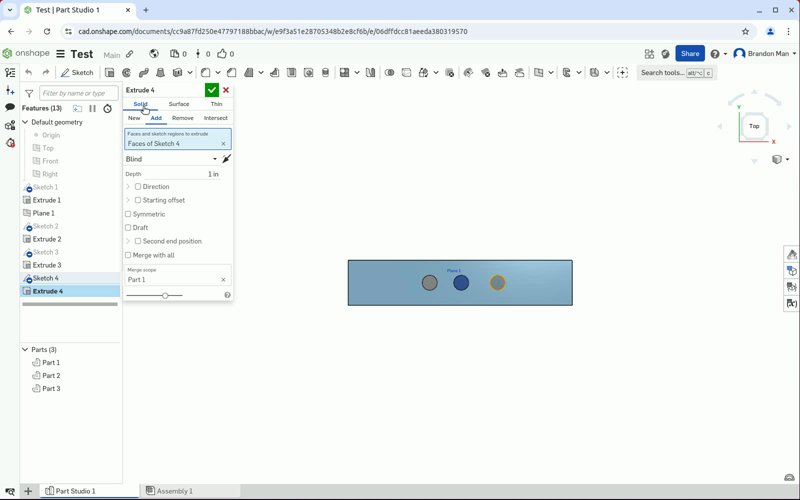
click(143, 106)
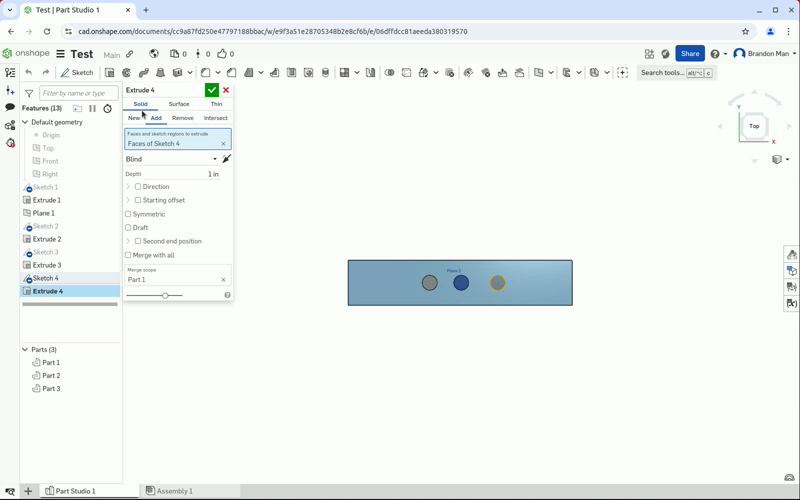
mouse_move(137, 120)
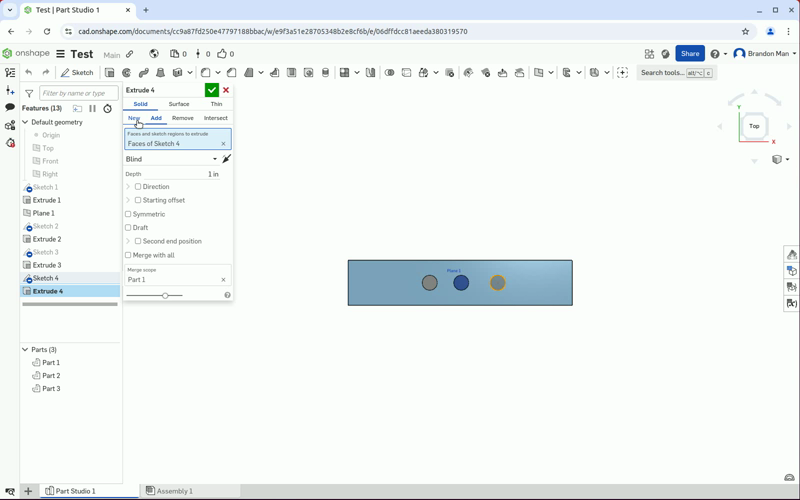
click(137, 120)
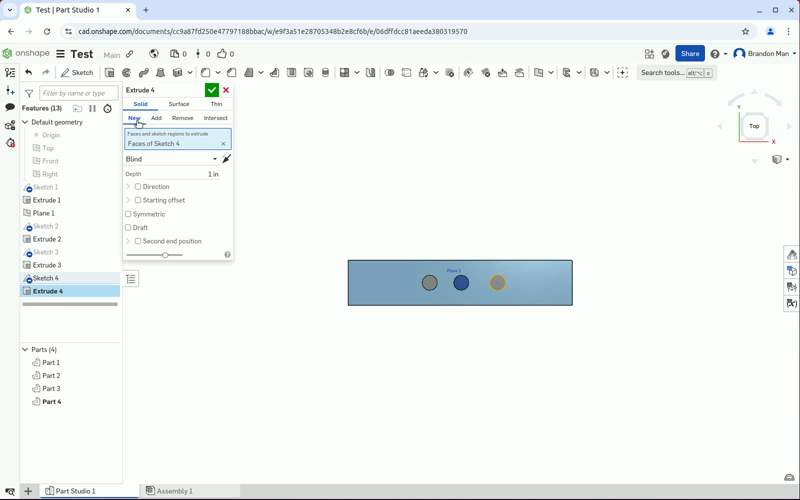
key(tab, 4)
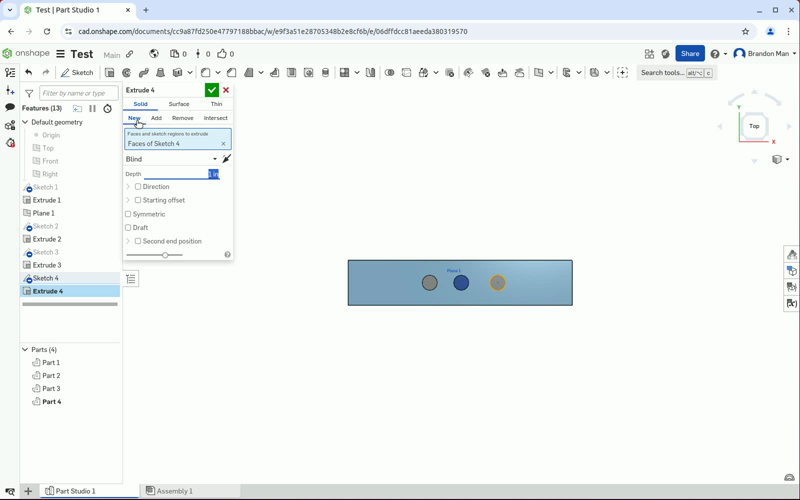
text(4.574)
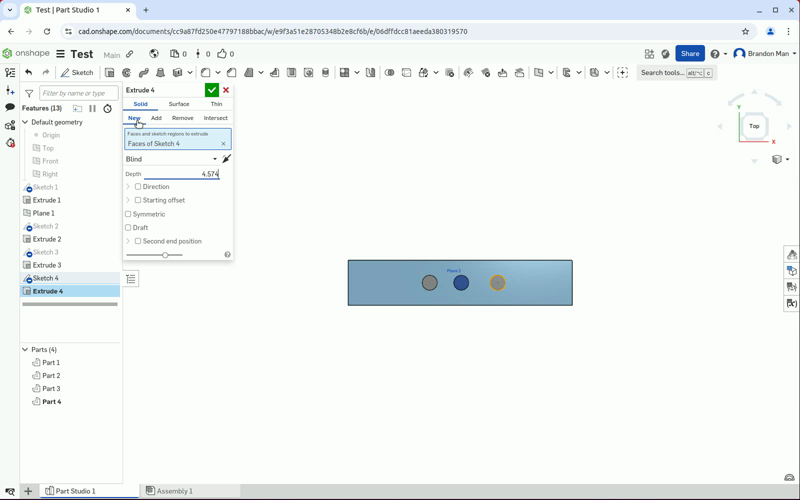
key(enter)
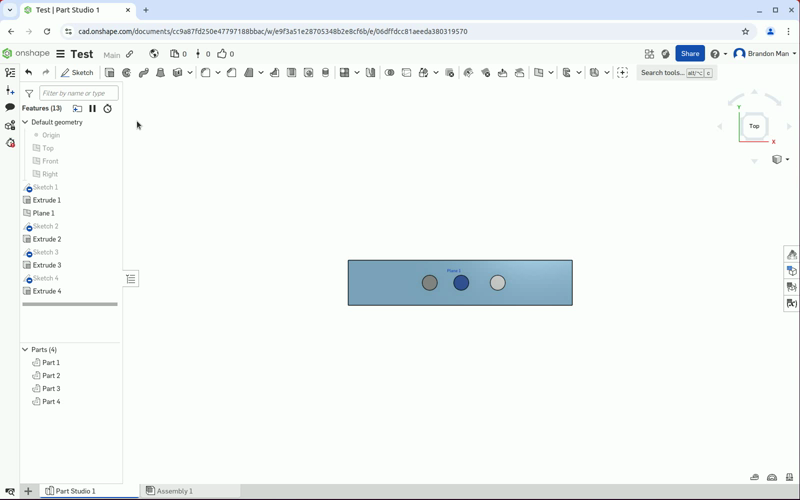
key(shift+h)
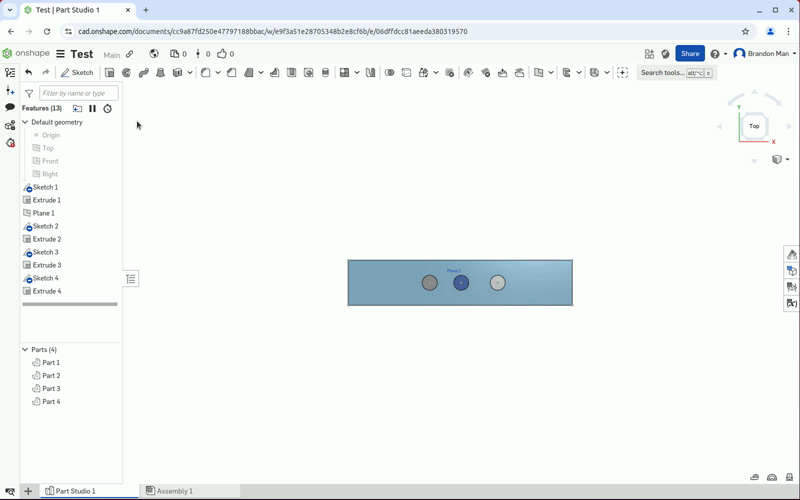
key(shift+h)
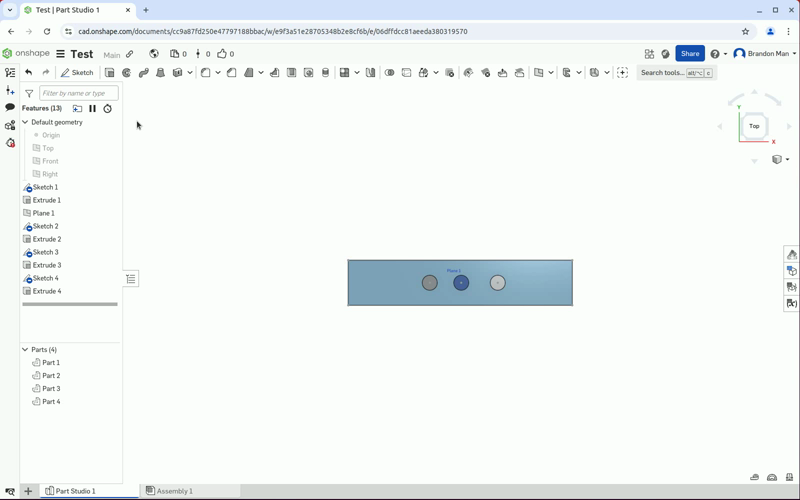
key(shift+7)
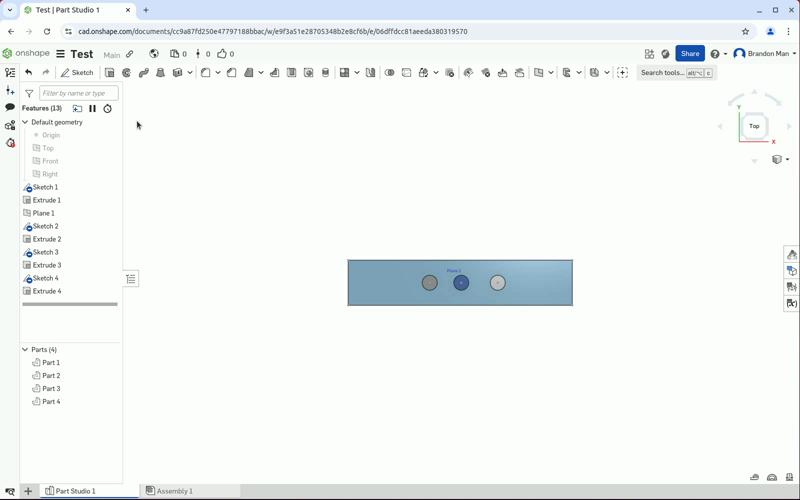
key(up, 3)
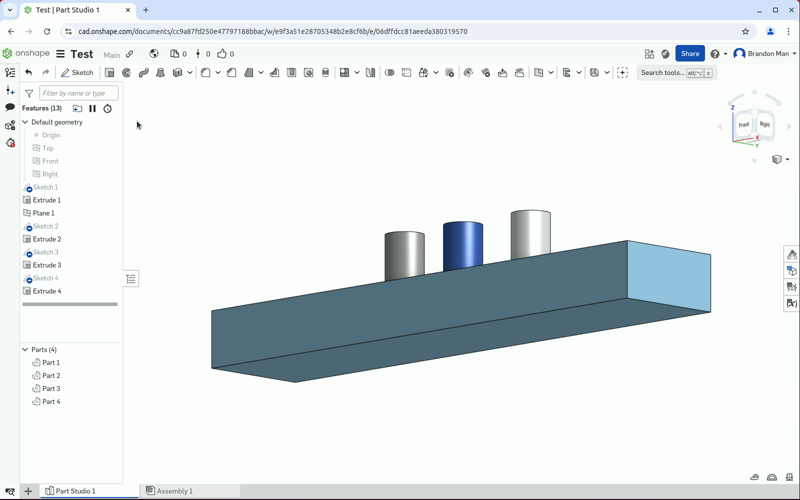
key(left, 3)
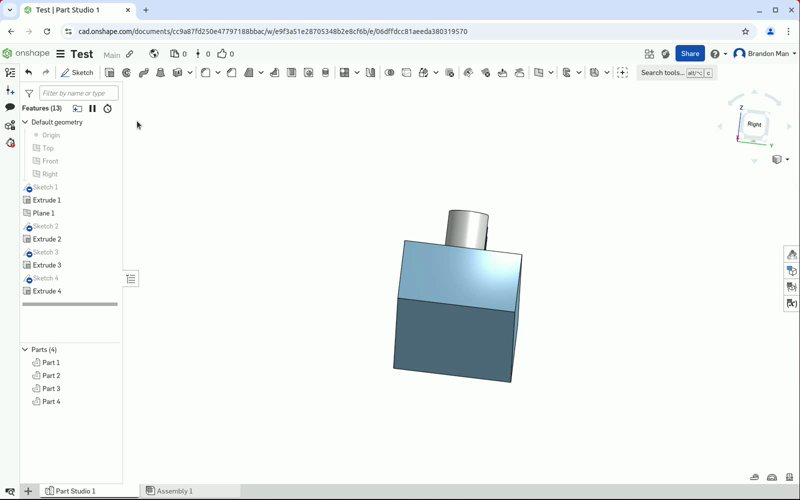
key(right, 3)
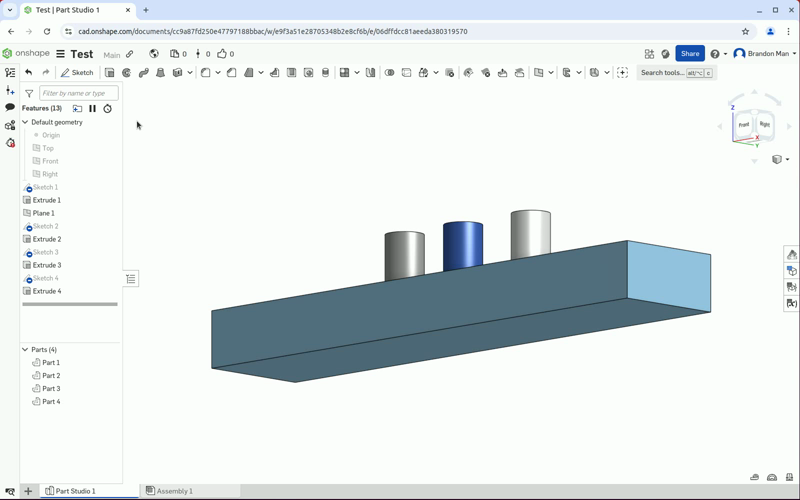
key(down, 3)
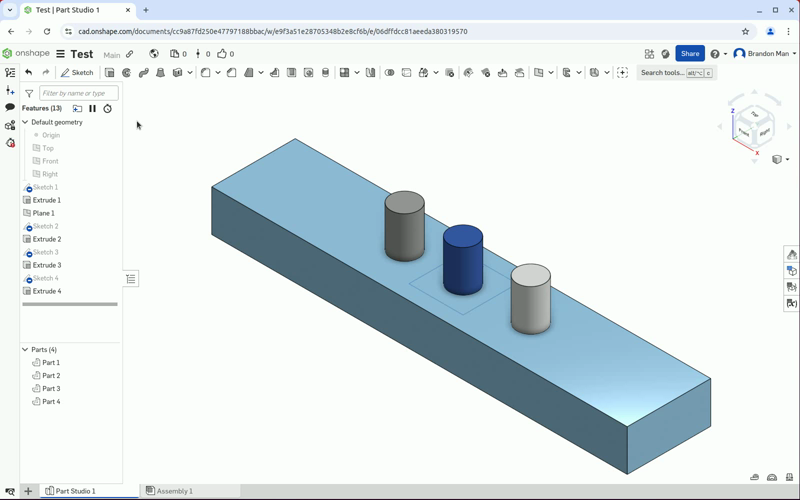
mouse_move(73, 189)
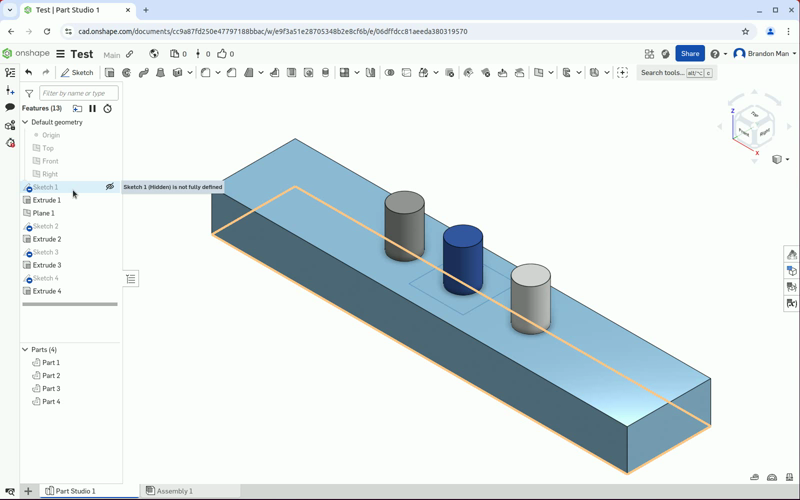
click(73, 189)